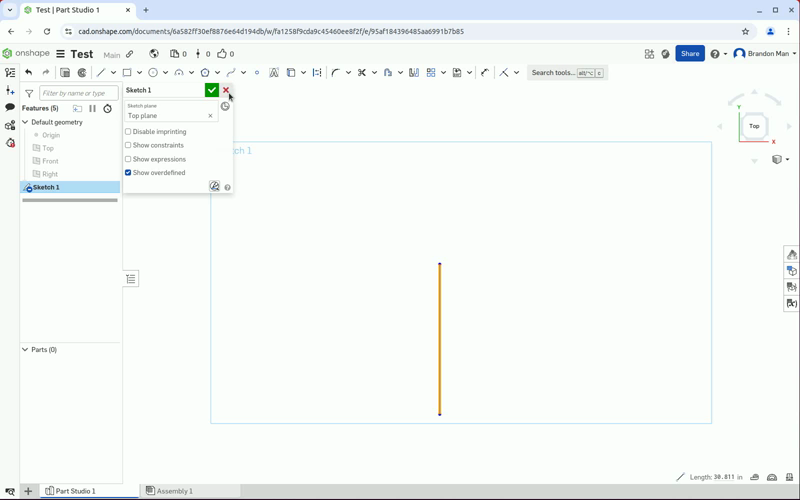
key(shift+h)
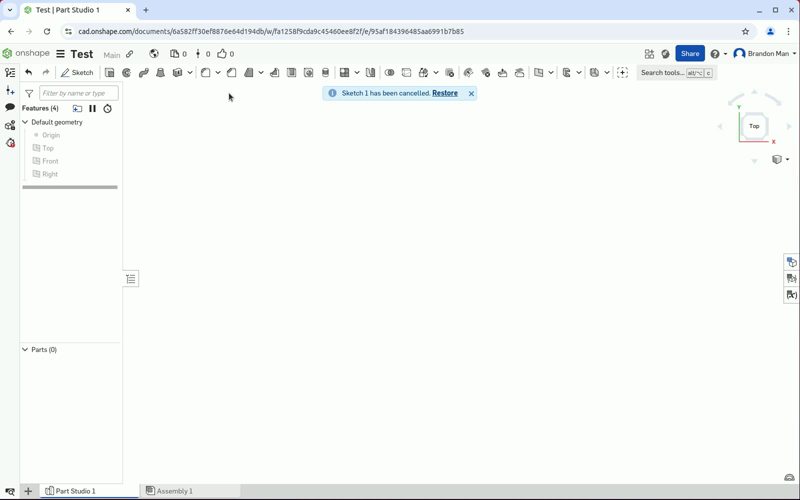
mouse_move(73, 352)
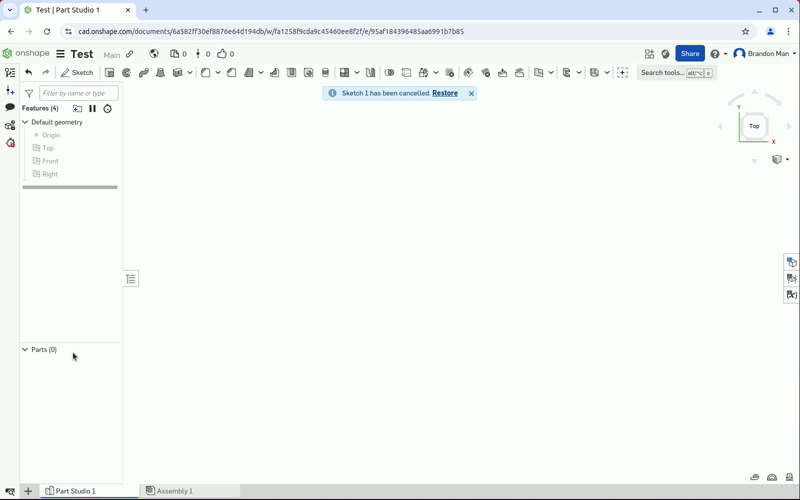
key(y)
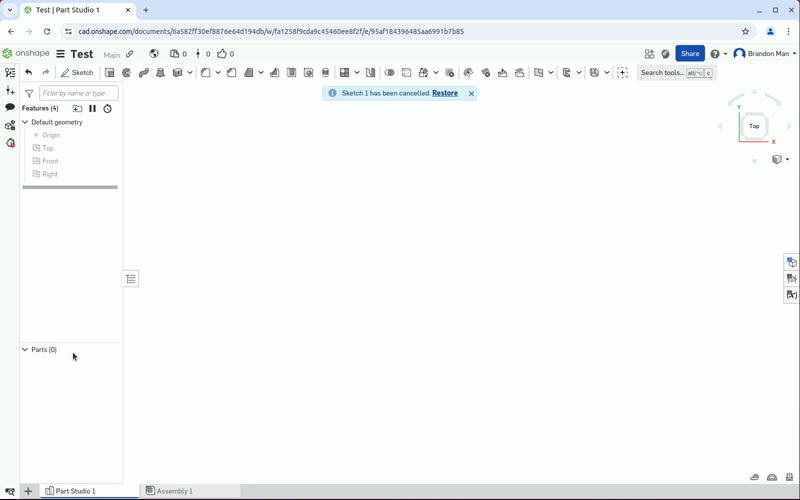
key(shift+p)
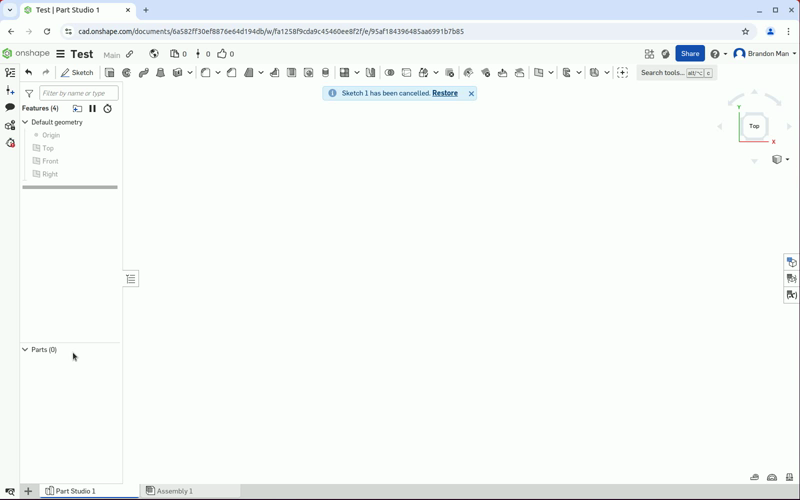
key(space)
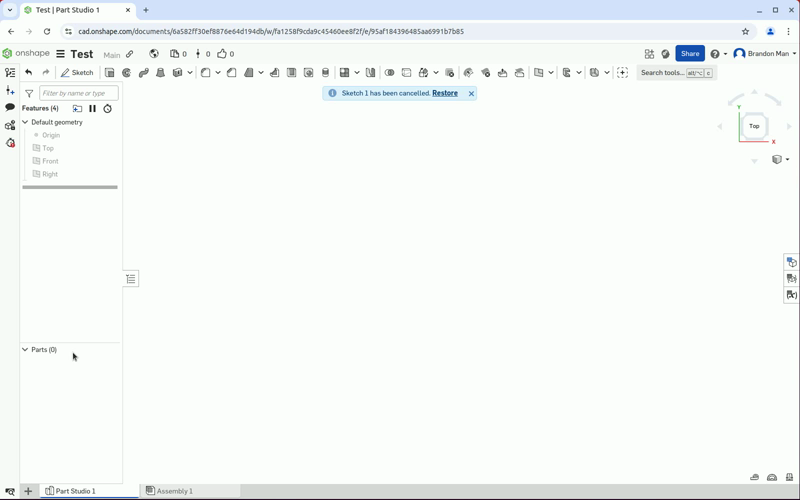
key_down(shift)
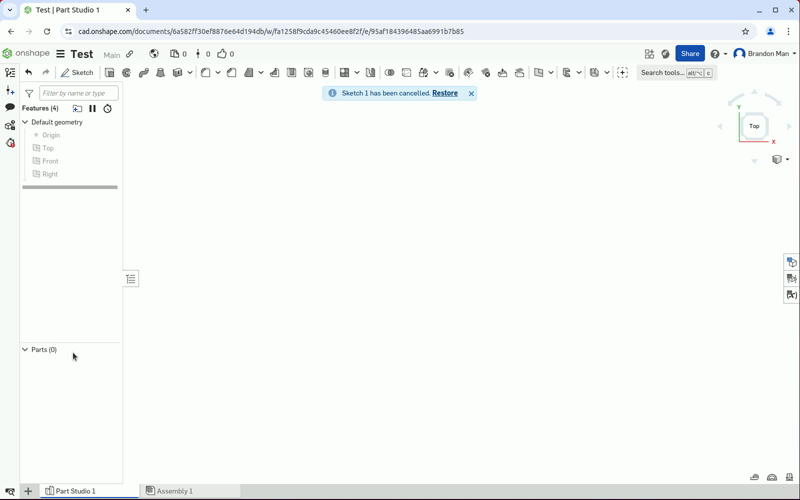
key(up)
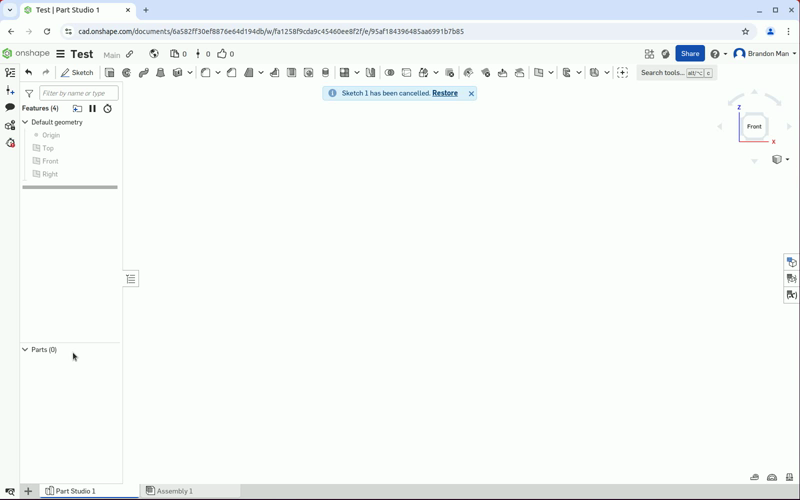
key_up(shift)
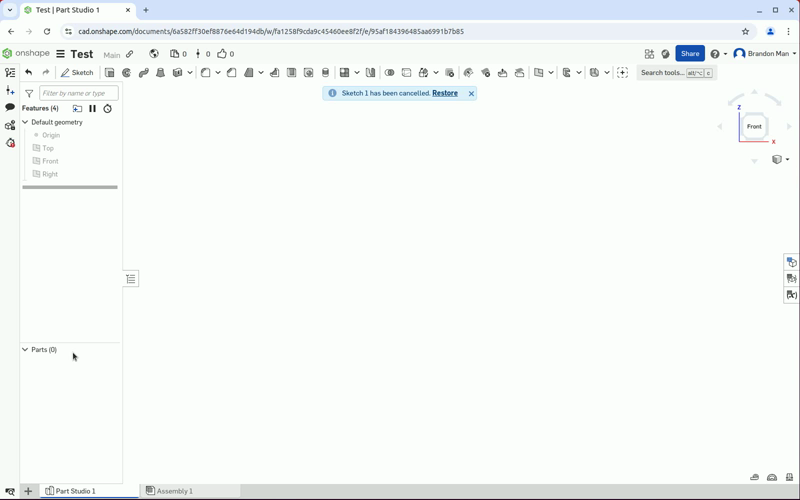
mouse_move(73, 352)
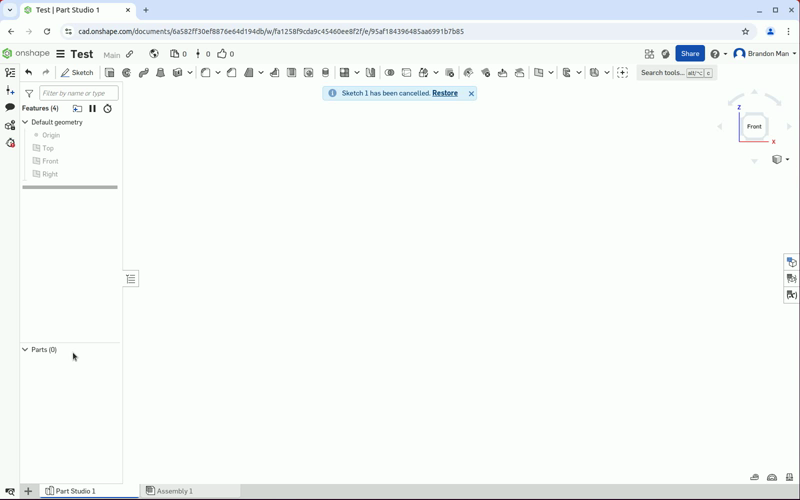
key(shift+y)
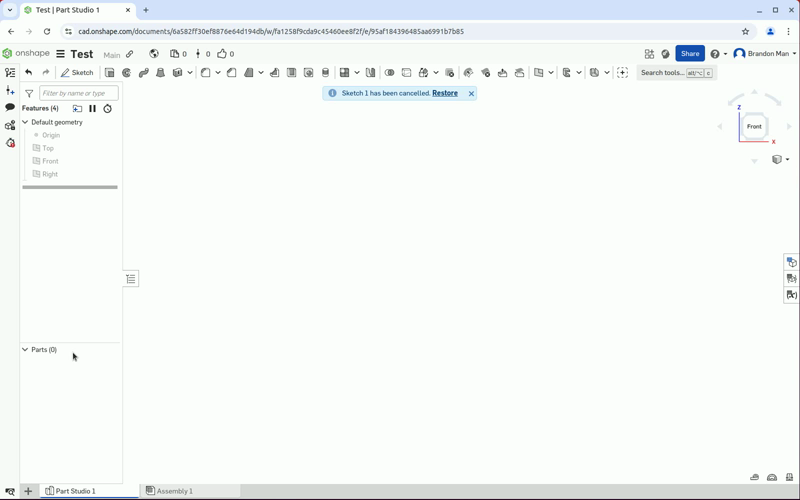
key(shift+s)
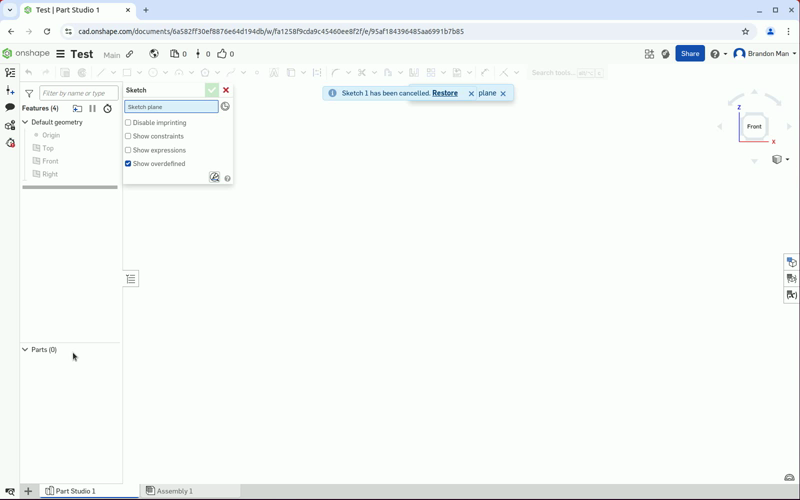
mouse_move(73, 163)
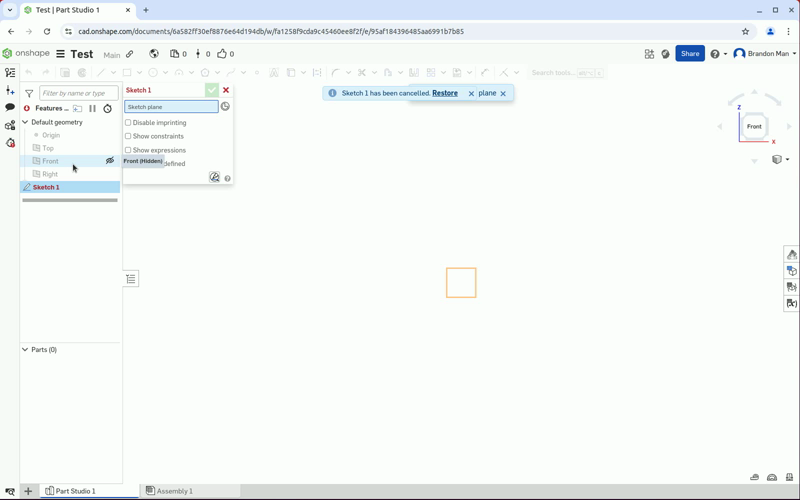
click(73, 163)
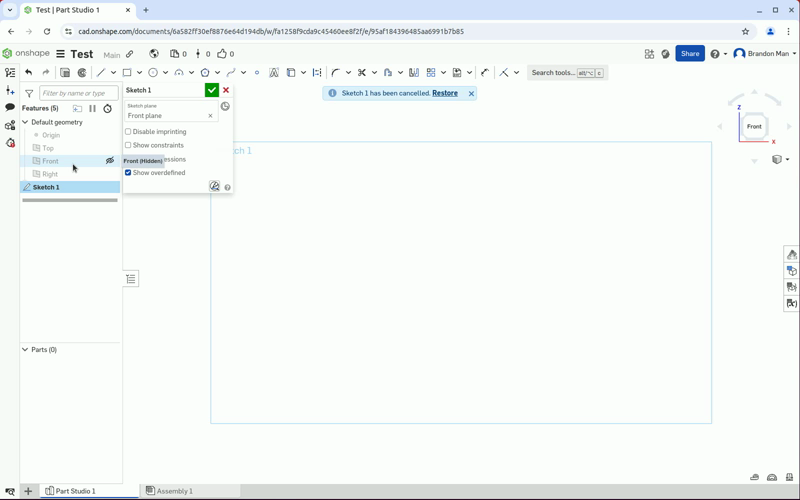
mouse_move(73, 352)
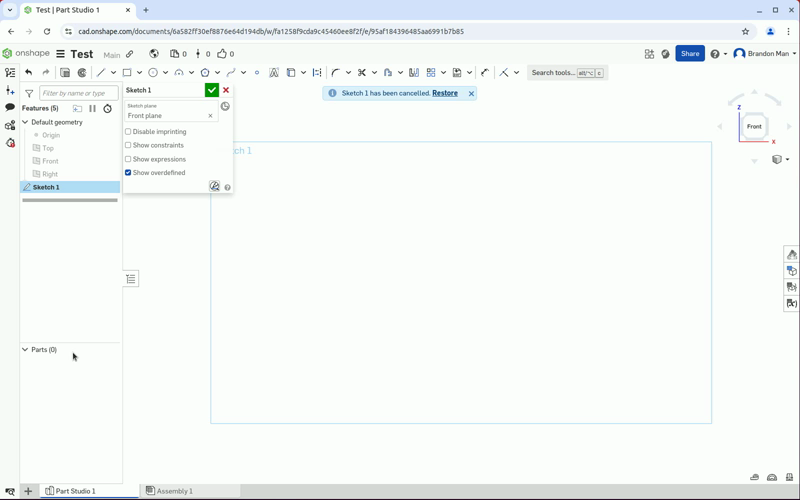
key(y)
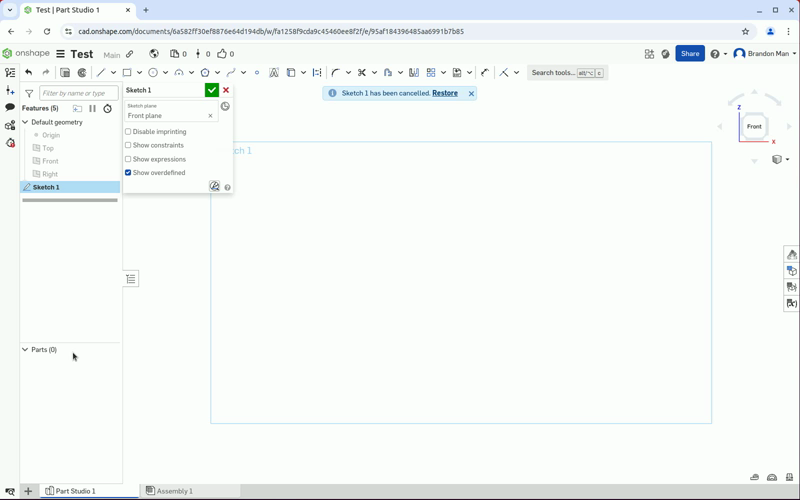
key(l)
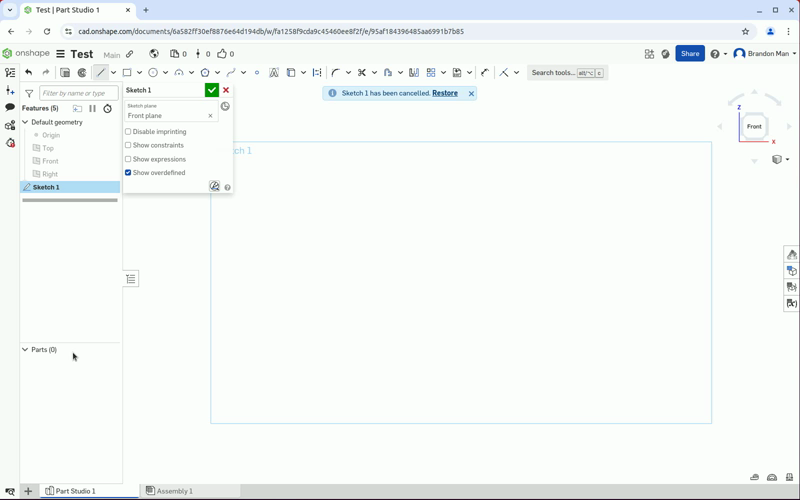
key_down(shift)
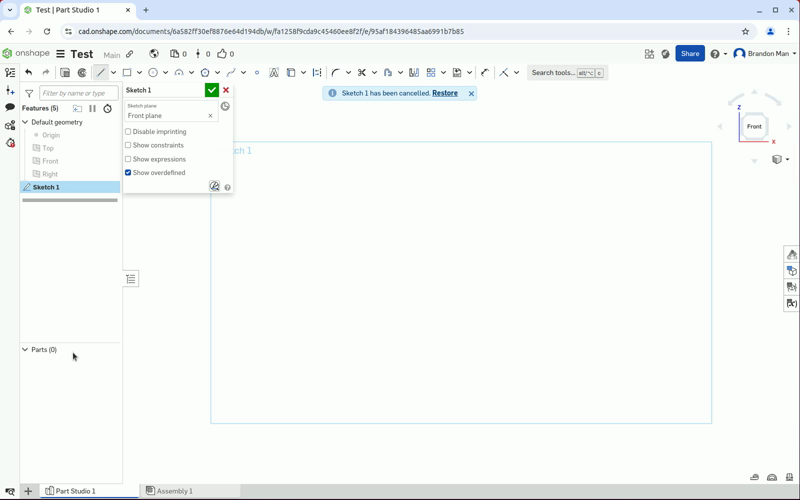
mouse_move(460, 281)
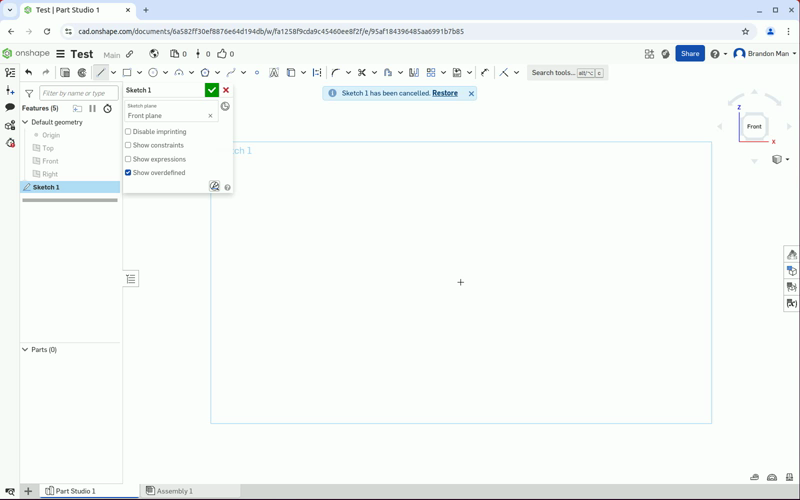
click(460, 281)
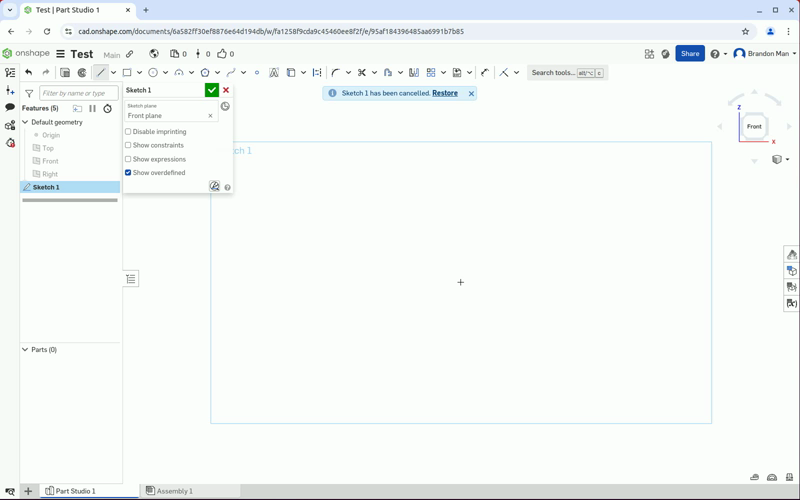
key_up(shift)
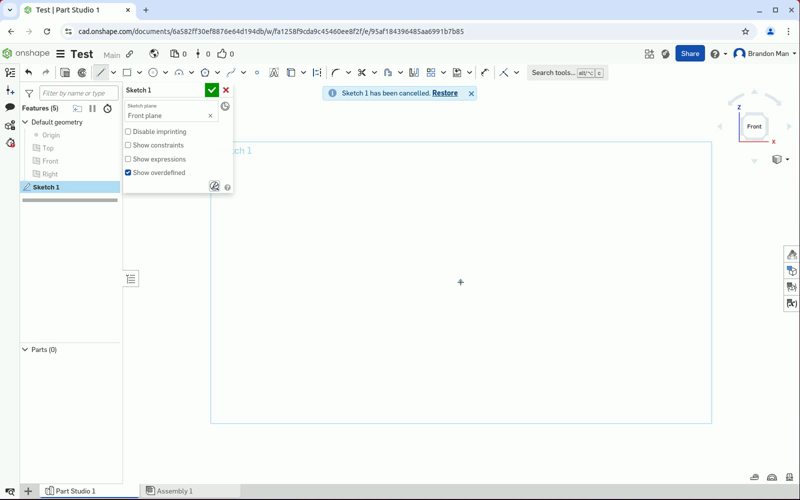
key_down(shift)
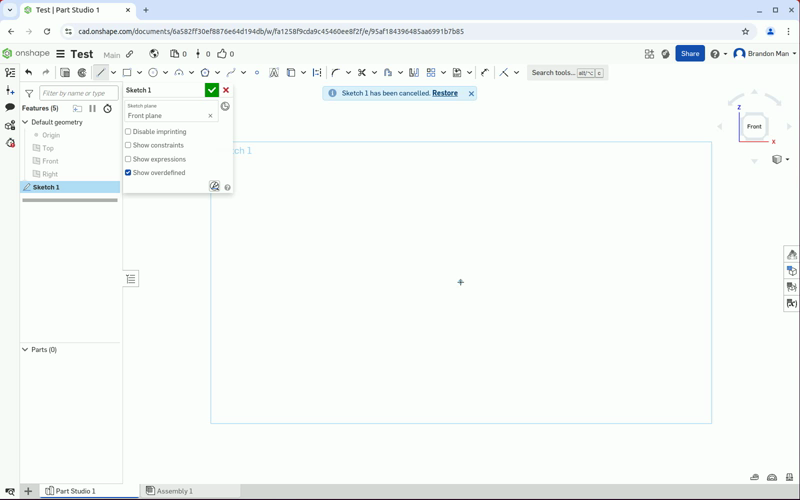
mouse_move(490, 281)
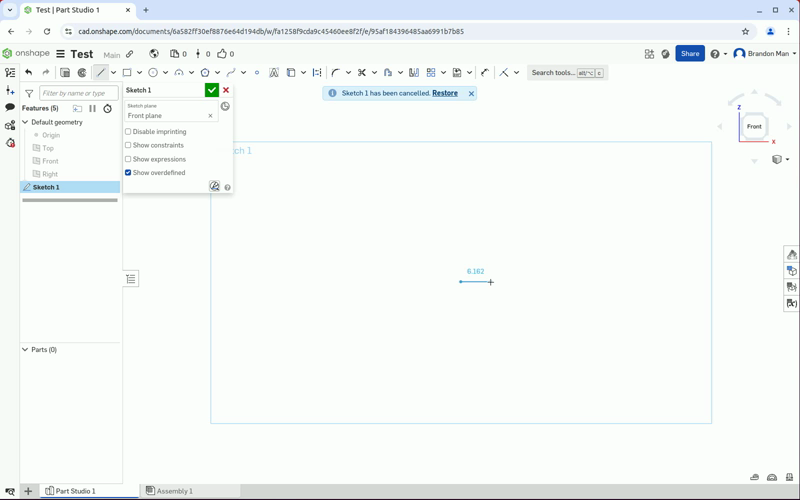
mouse_move(460, 275)
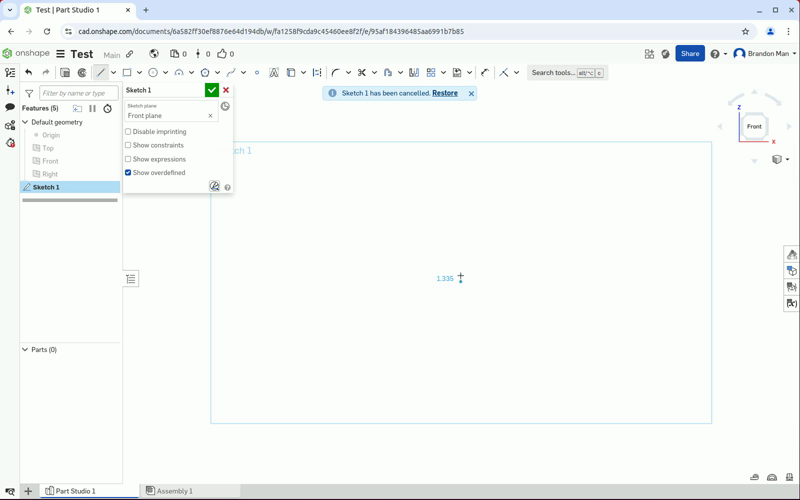
scroll(6)
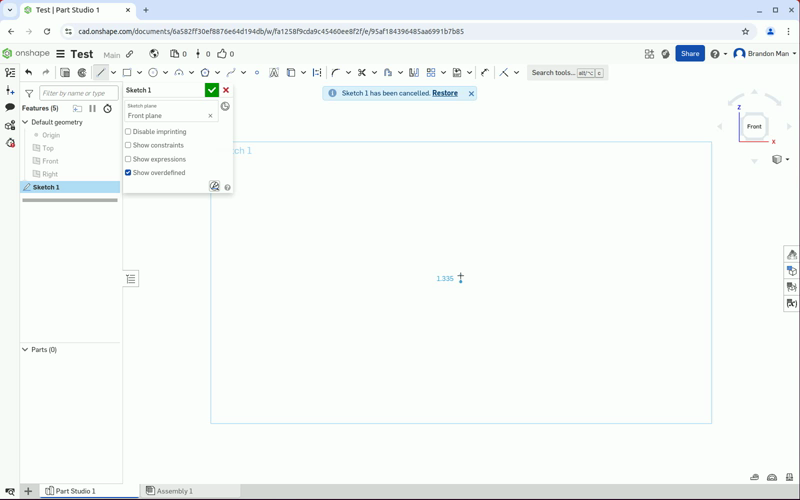
scroll(6)
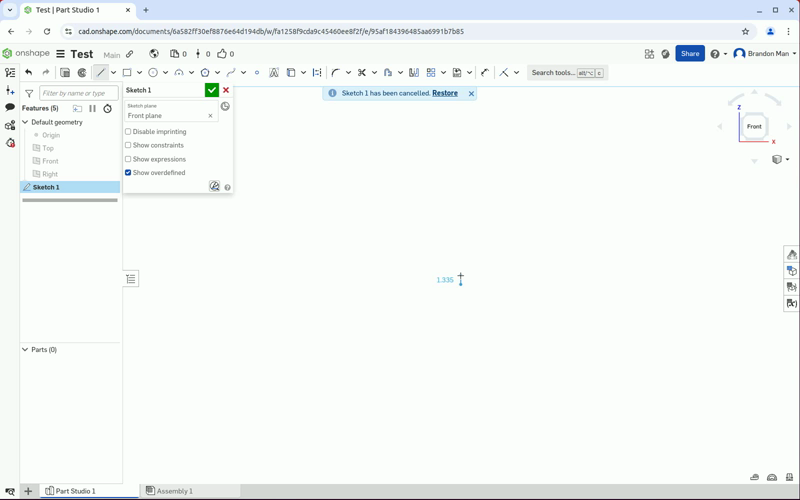
scroll(6)
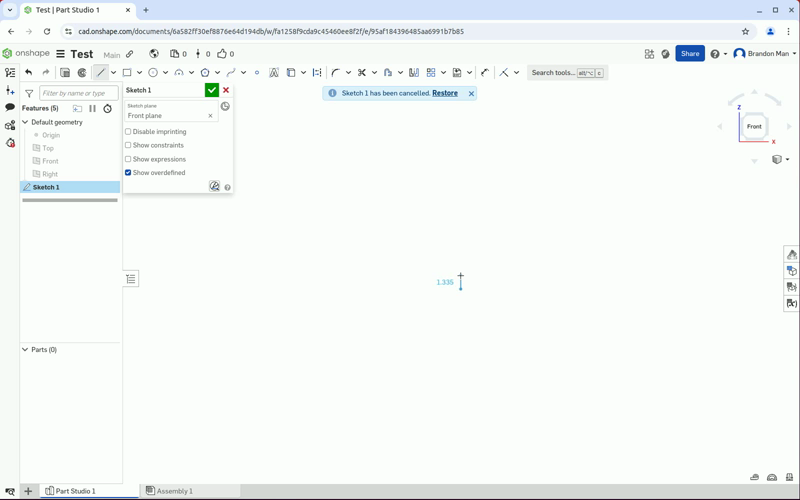
scroll(6)
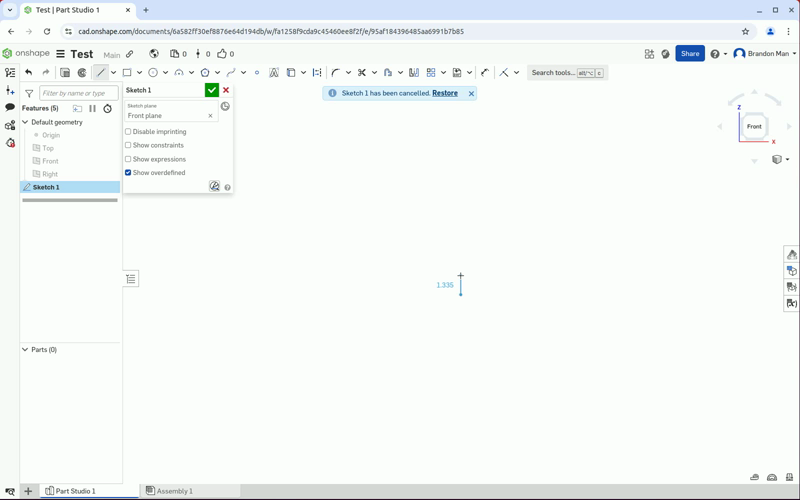
scroll(6)
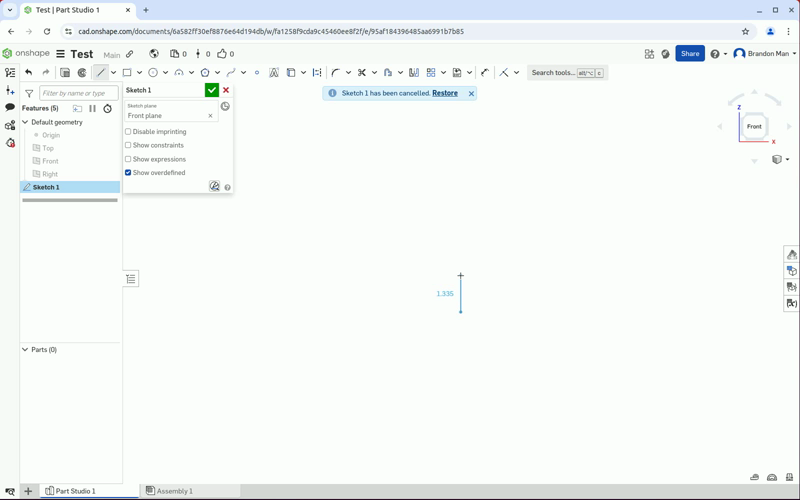
scroll(6)
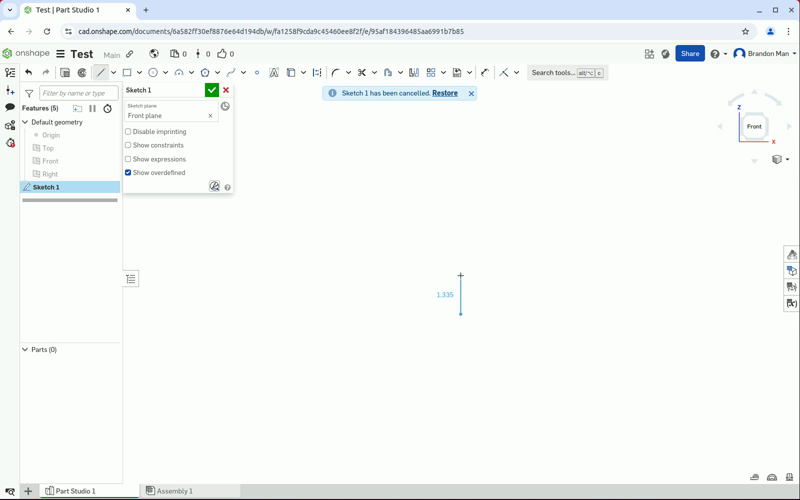
scroll(6)
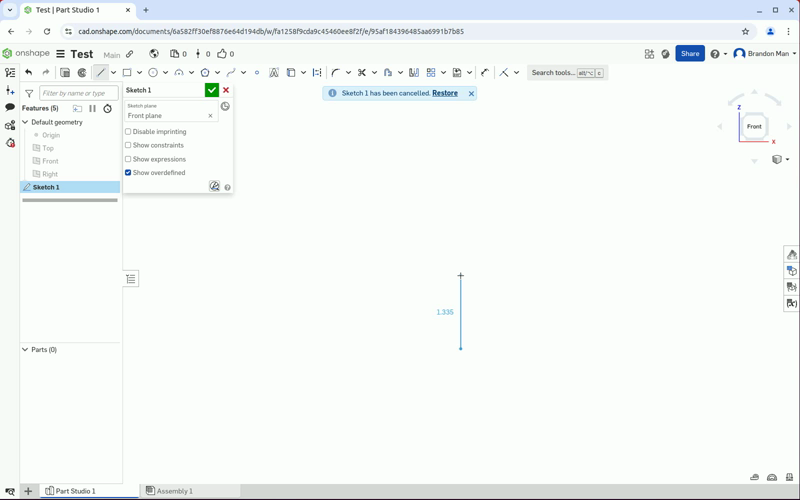
click(460, 275)
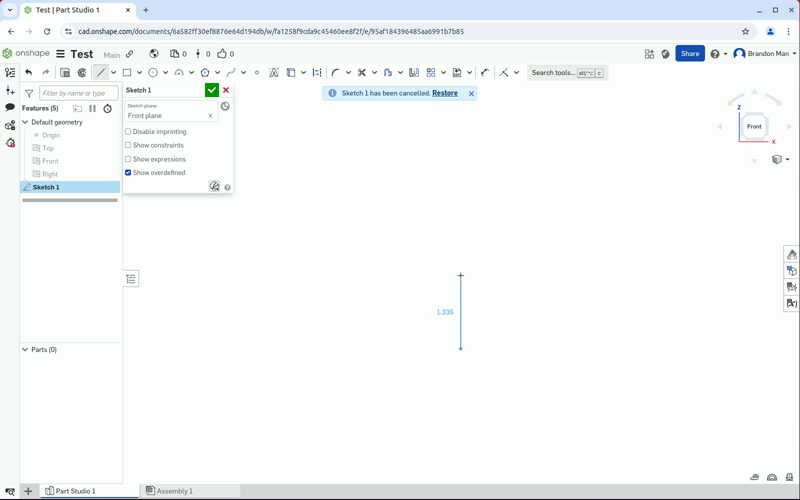
scroll(-6)
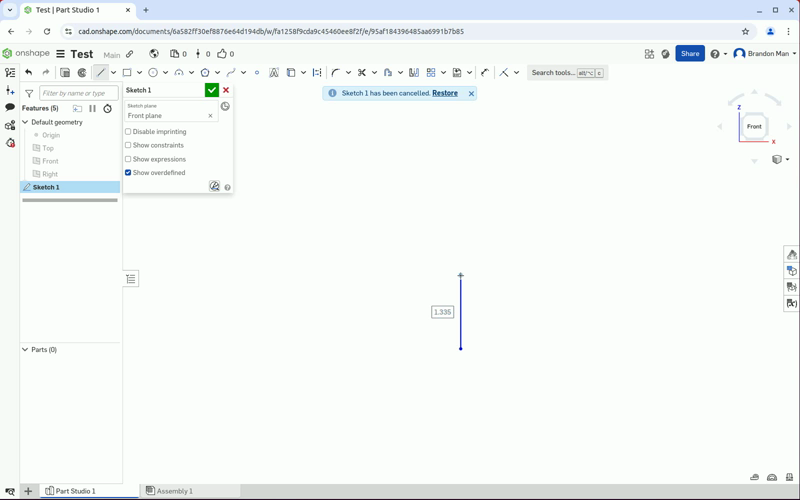
scroll(-6)
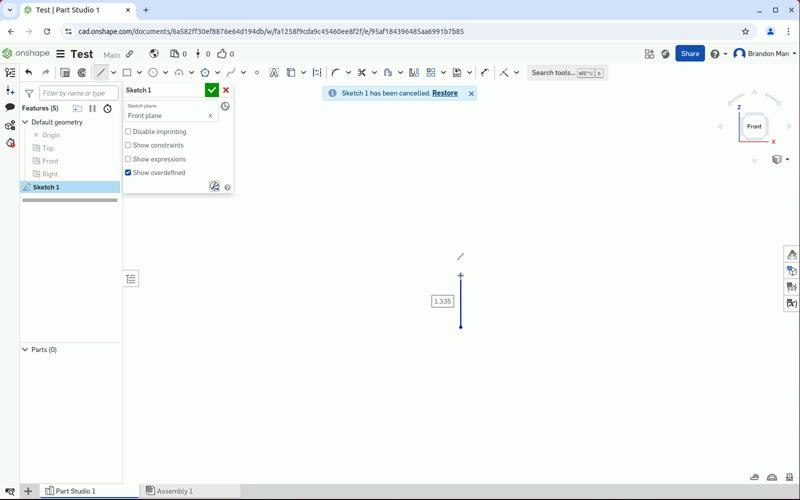
scroll(-6)
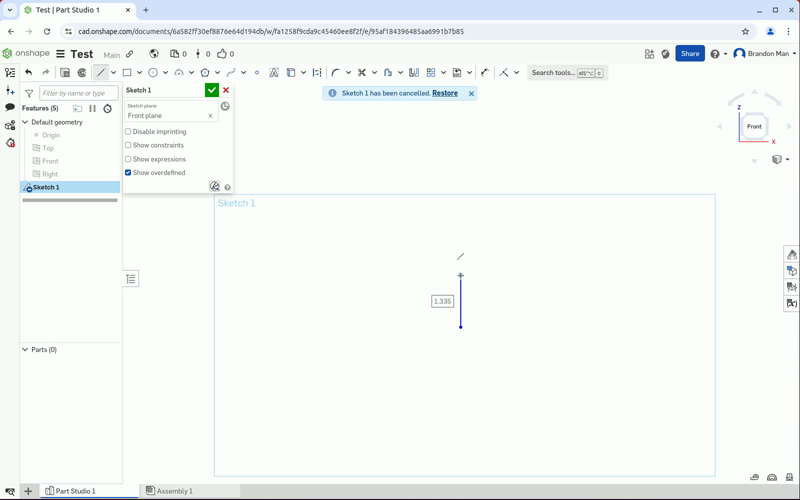
scroll(-6)
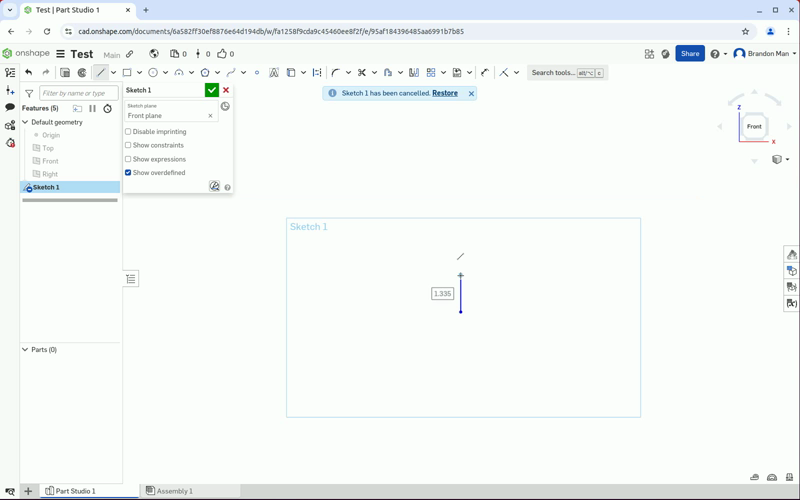
scroll(-6)
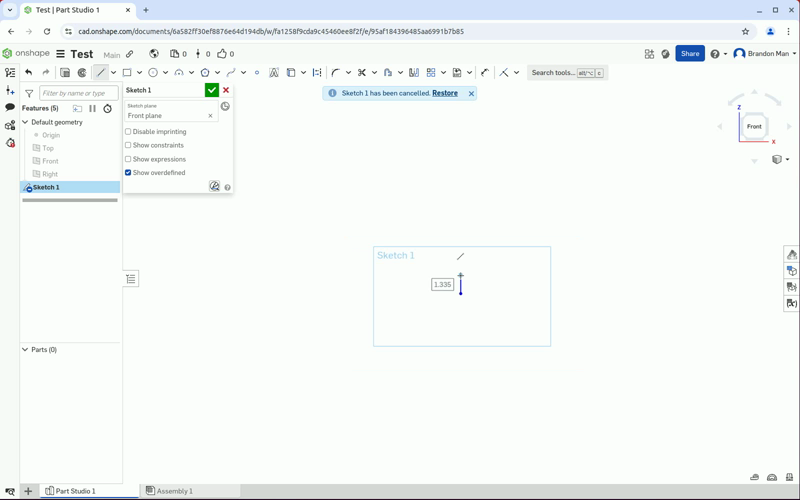
scroll(-6)
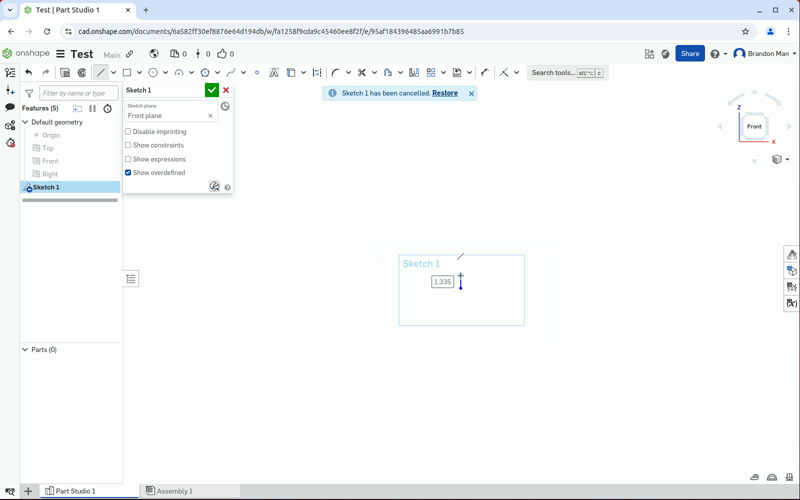
scroll(-6)
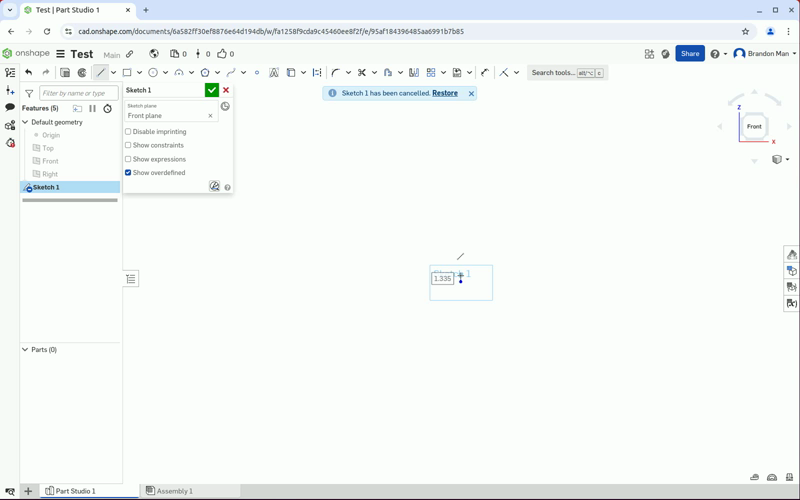
key_up(shift)
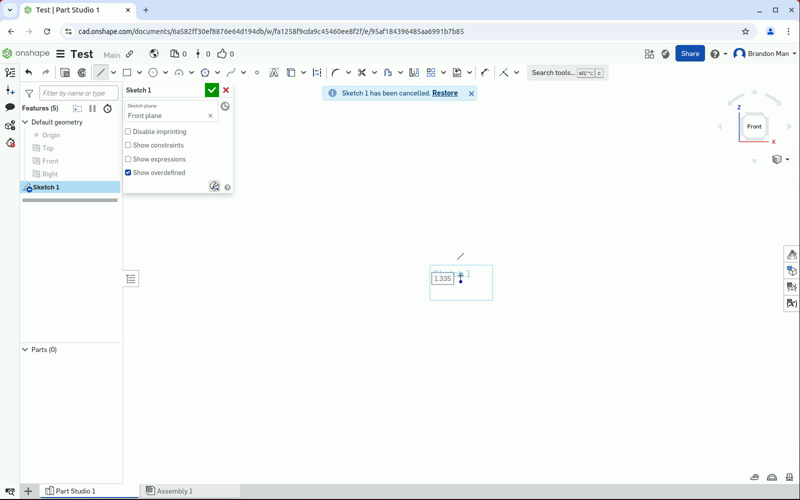
key_down(shift)
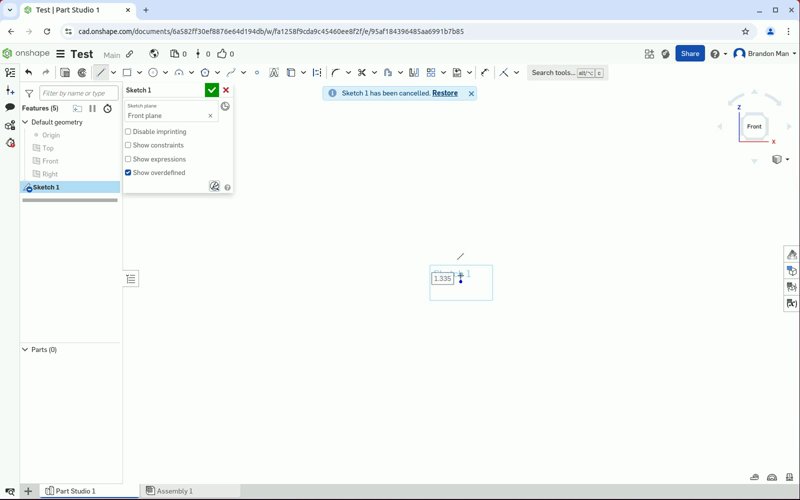
mouse_move(490, 275)
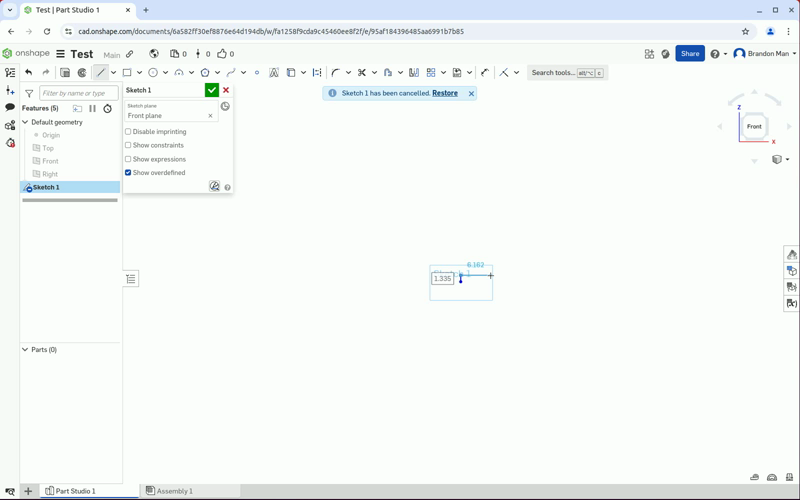
mouse_move(461, 275)
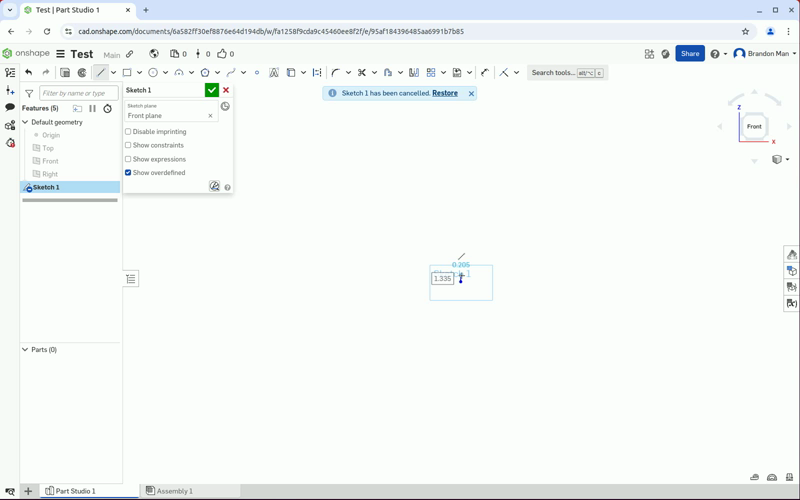
scroll(6)
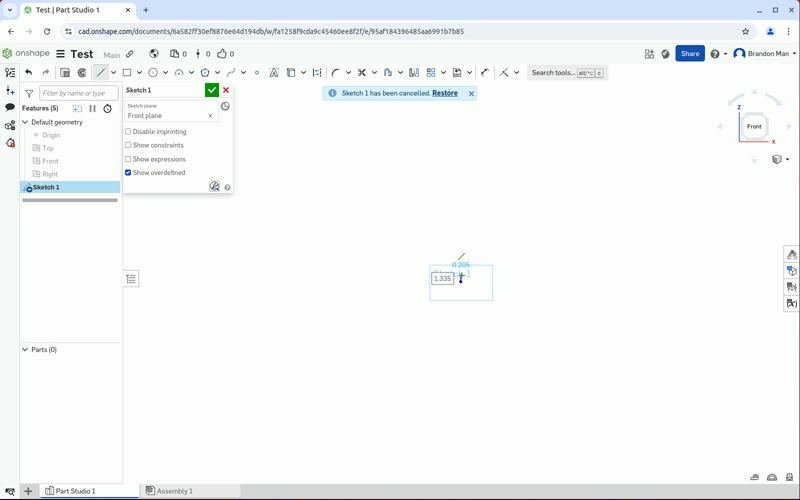
scroll(6)
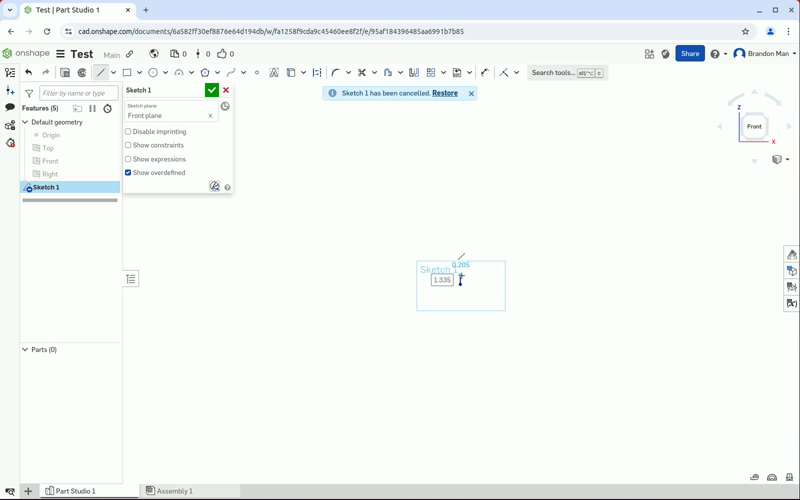
scroll(6)
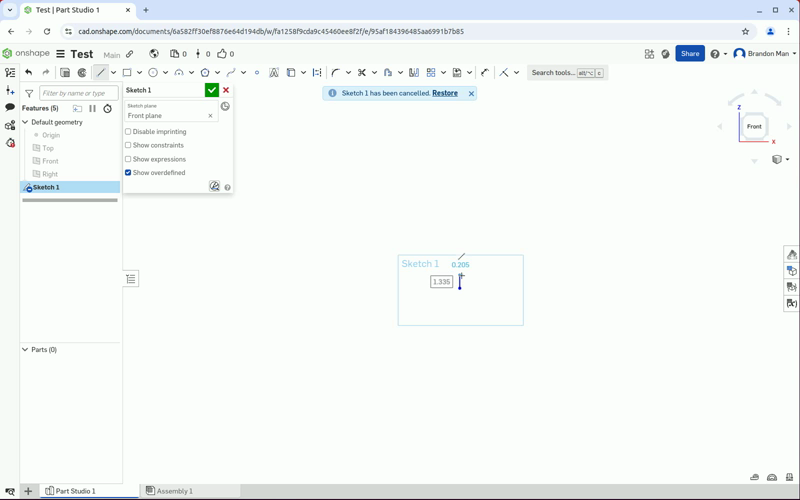
scroll(6)
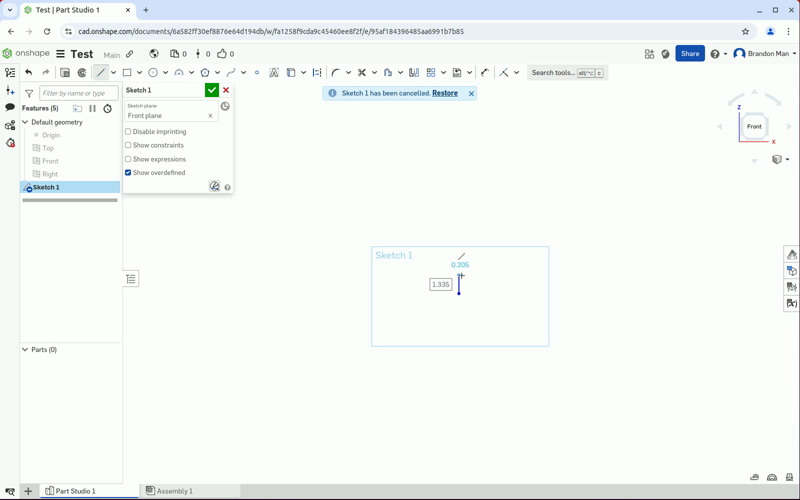
scroll(6)
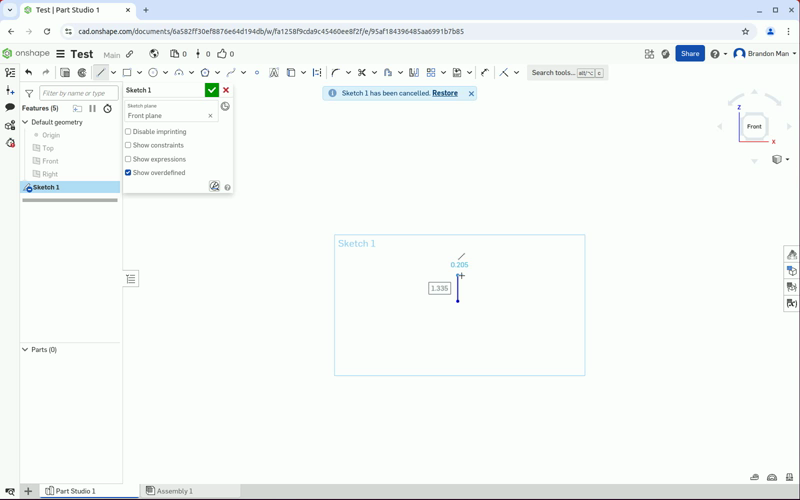
scroll(6)
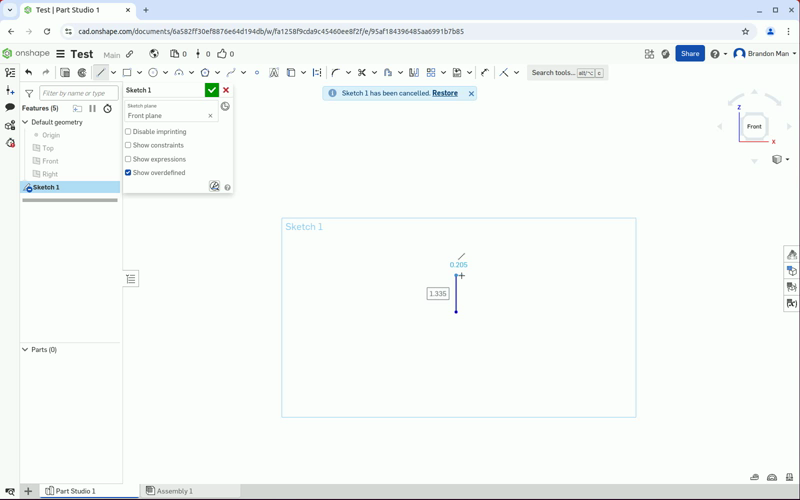
scroll(6)
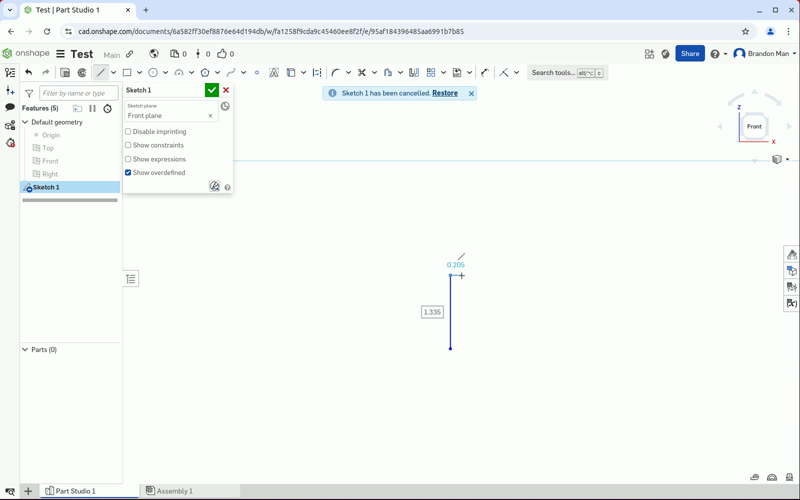
click(461, 275)
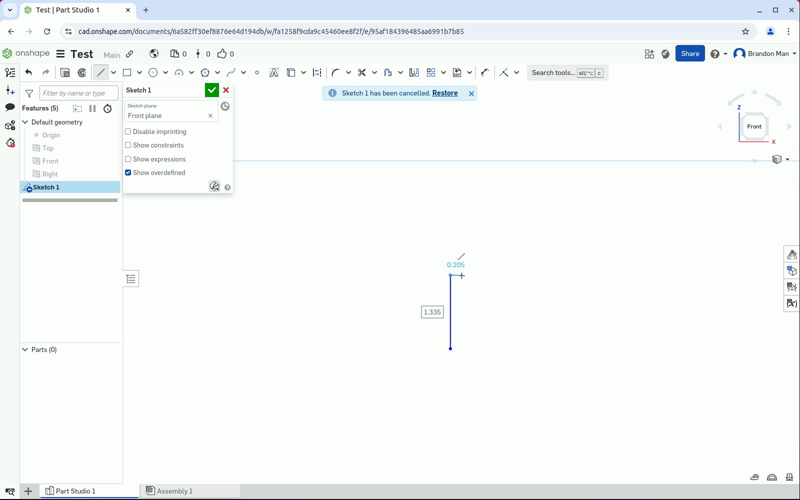
scroll(-6)
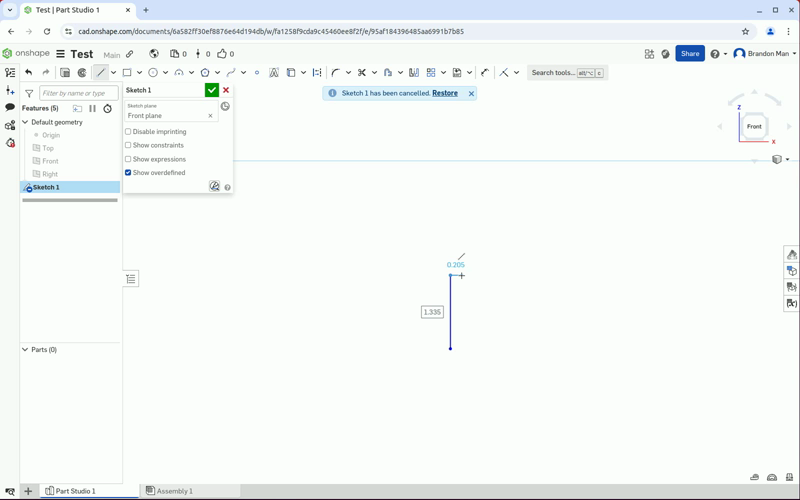
scroll(-6)
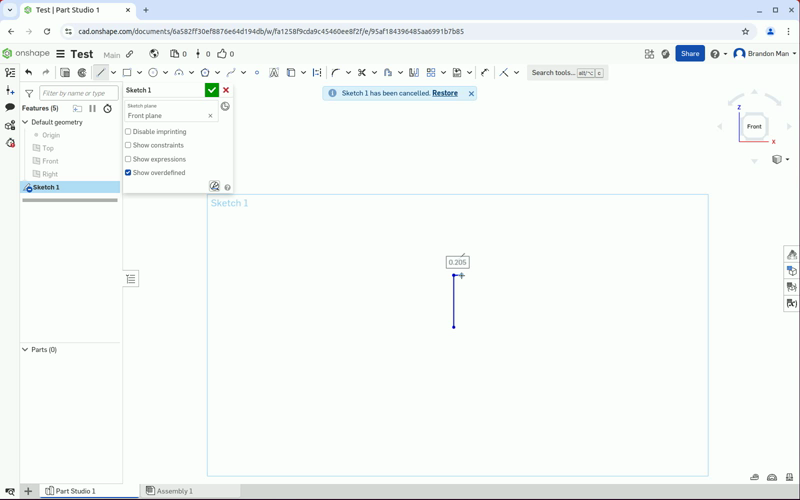
scroll(-6)
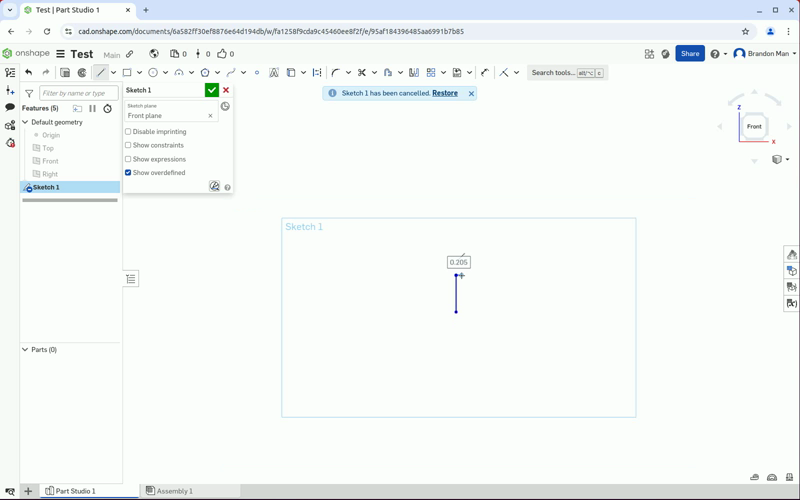
scroll(-6)
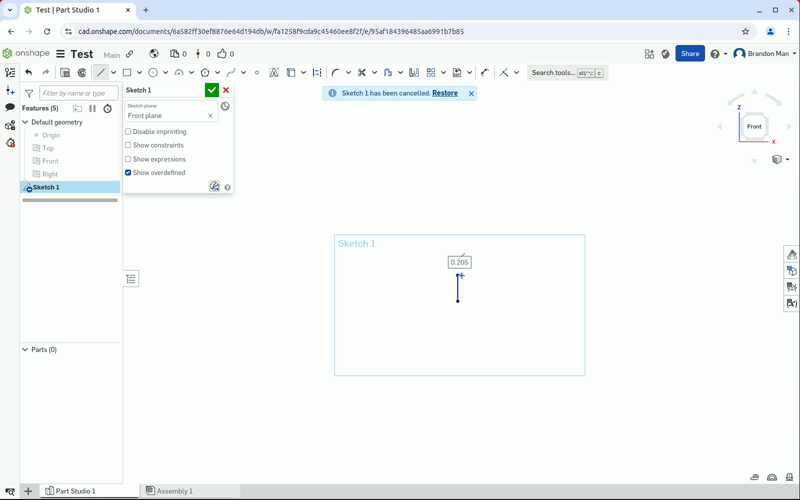
scroll(-6)
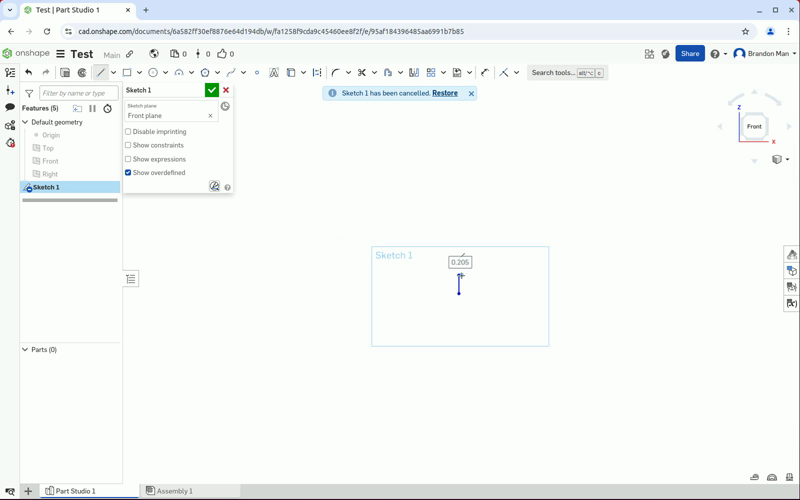
scroll(-6)
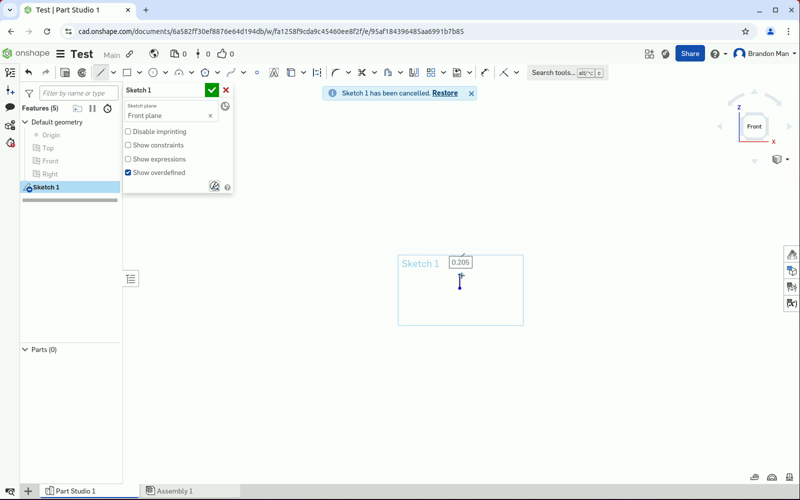
scroll(-6)
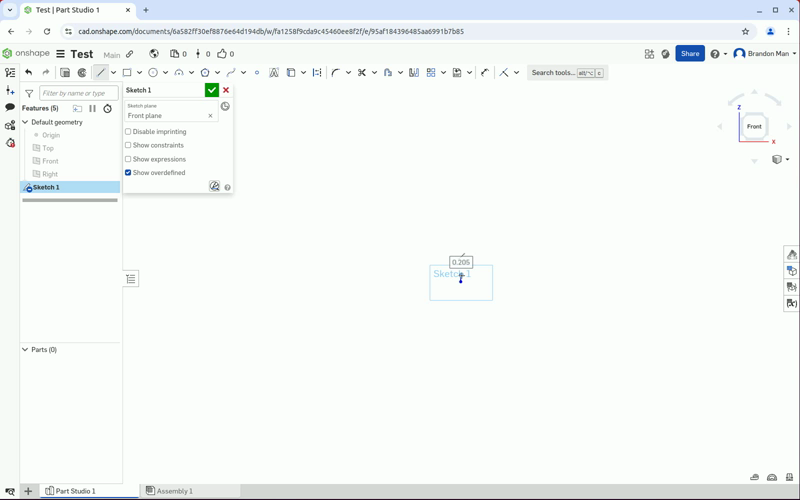
key_up(shift)
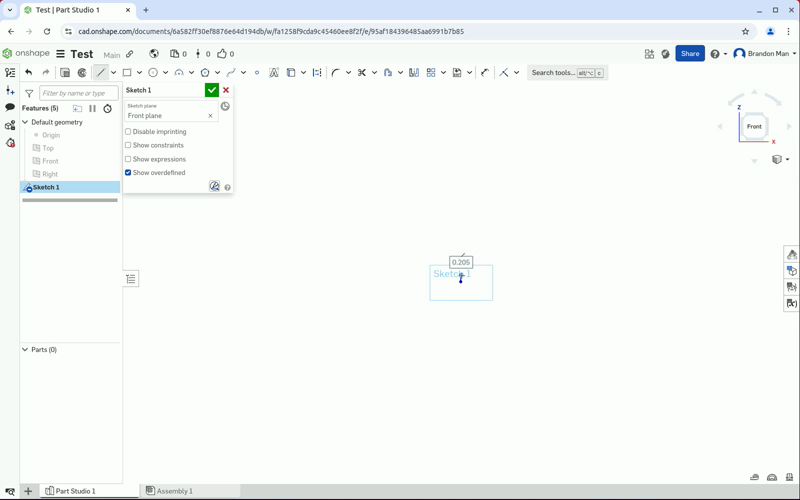
key_down(shift)
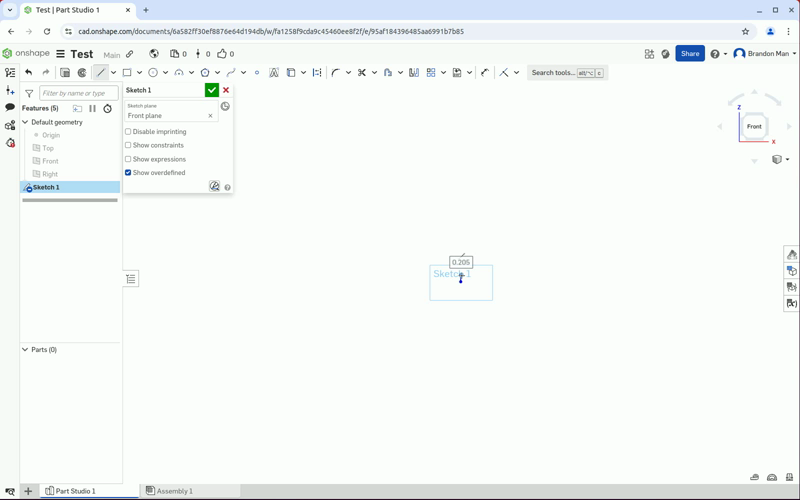
mouse_move(492, 275)
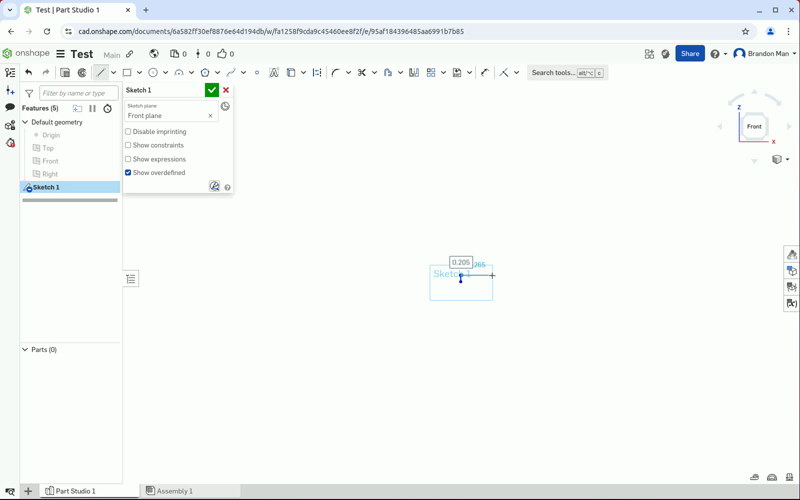
mouse_move(468, 274)
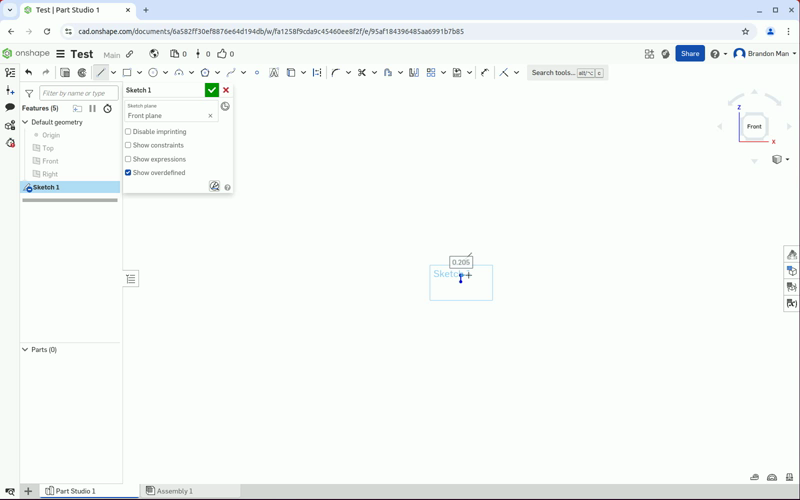
scroll(6)
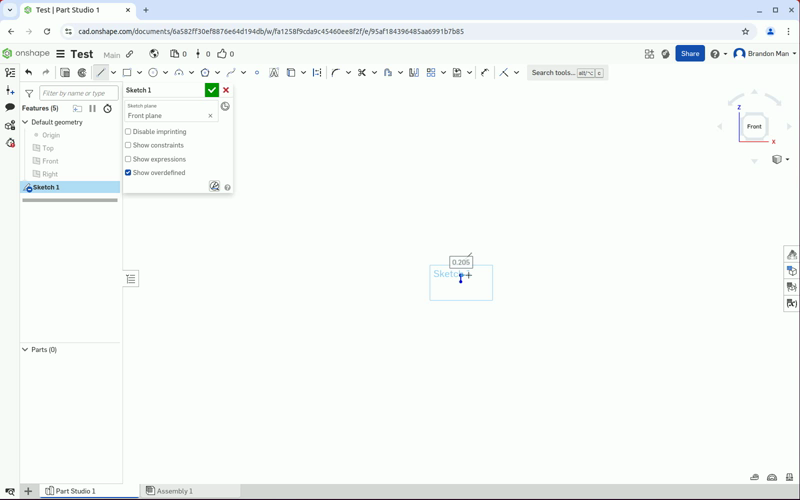
scroll(6)
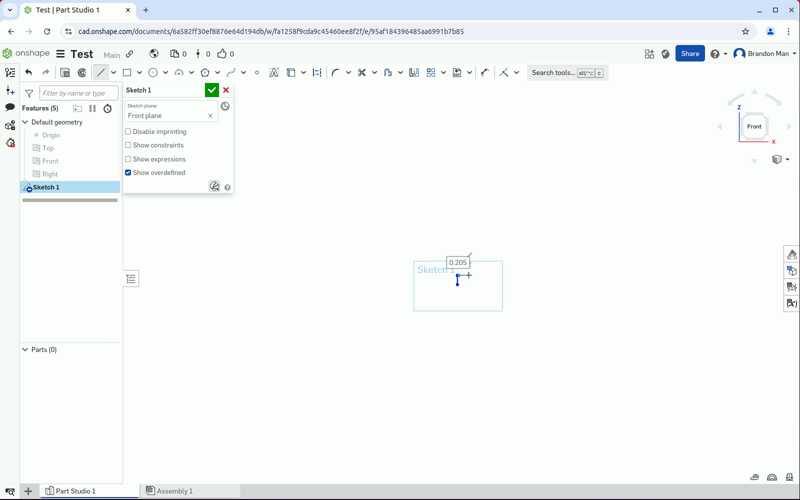
scroll(6)
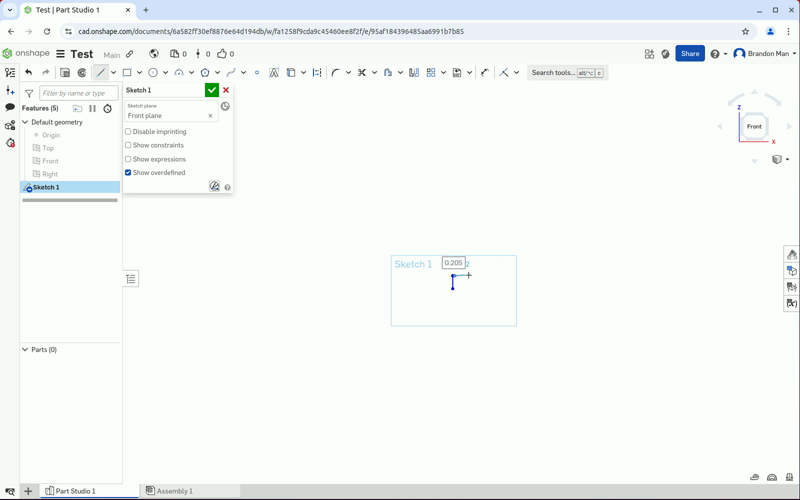
scroll(6)
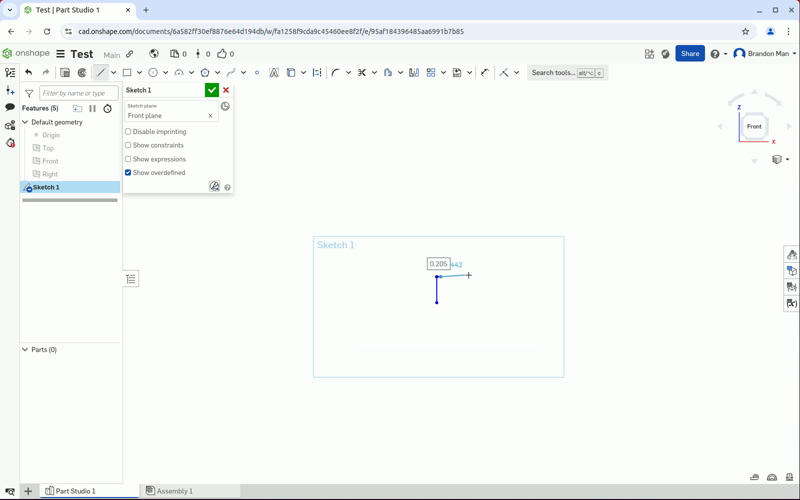
scroll(6)
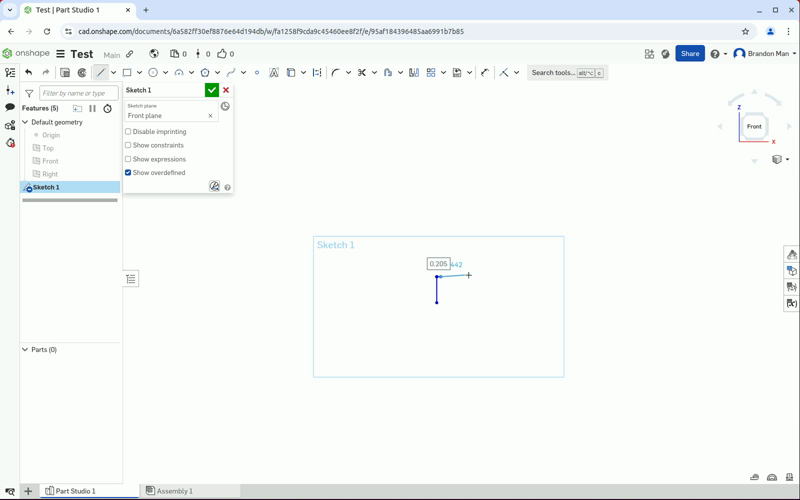
scroll(6)
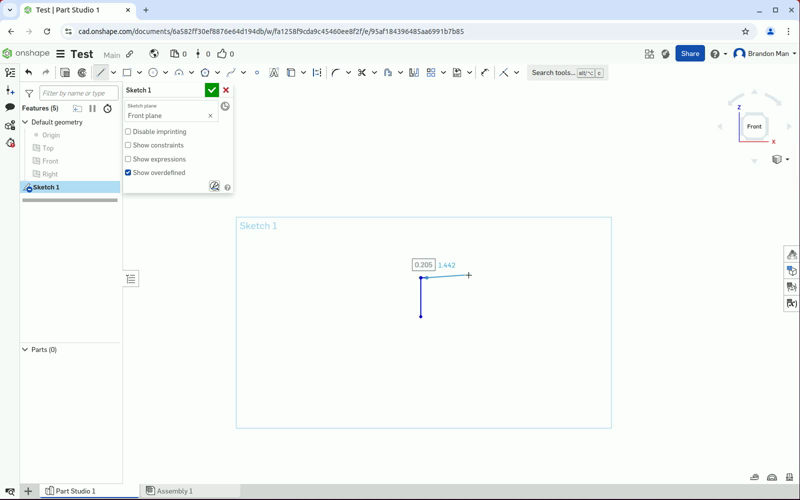
scroll(6)
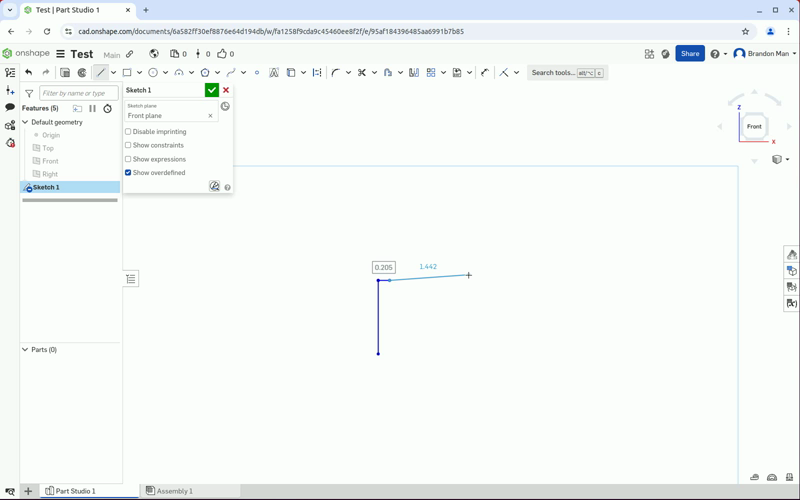
click(468, 274)
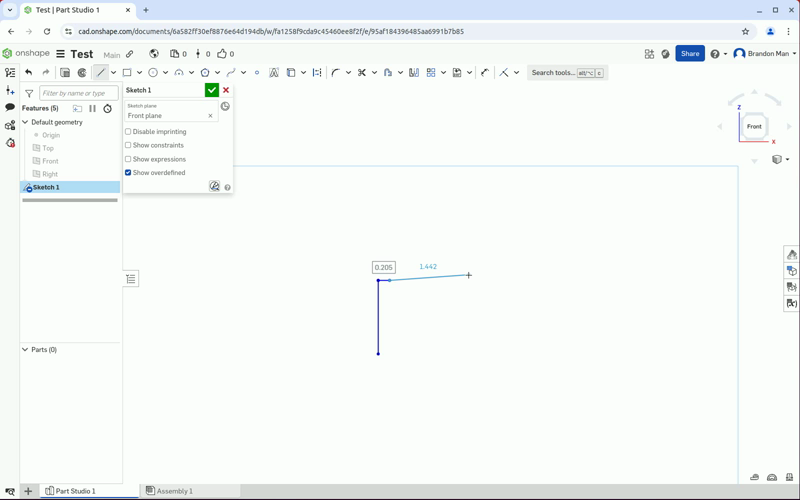
scroll(-6)
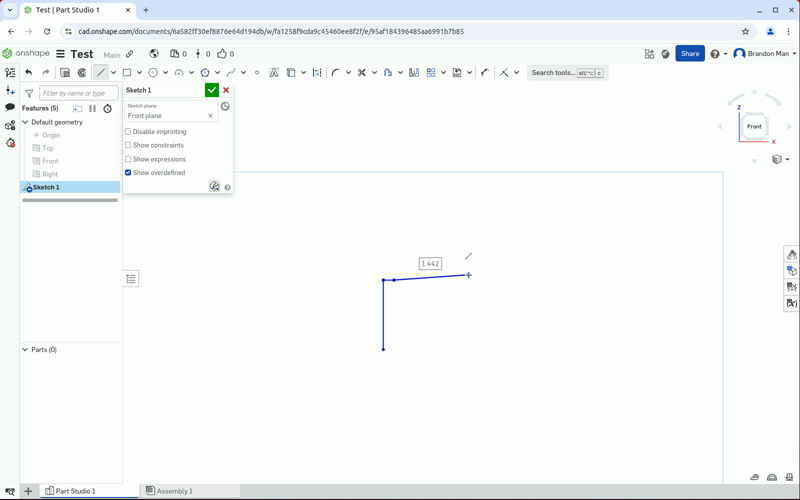
scroll(-6)
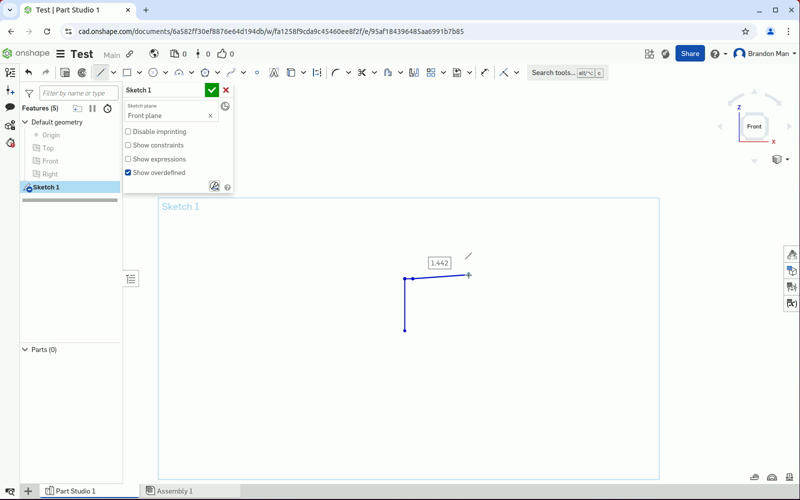
scroll(-6)
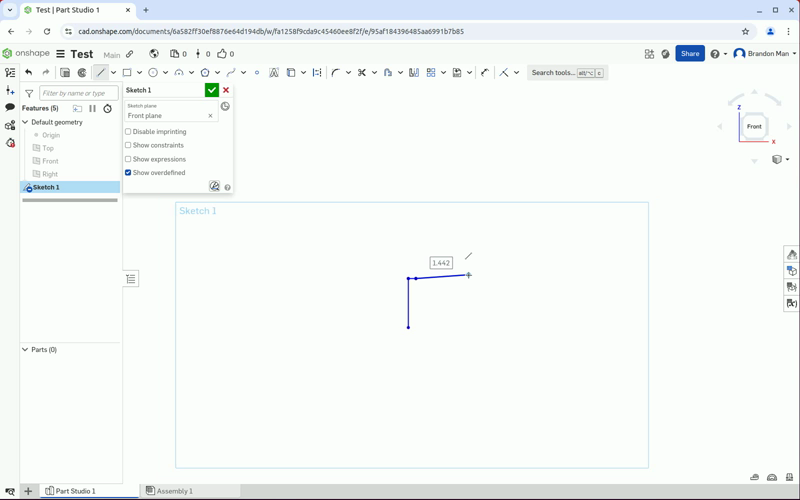
scroll(-6)
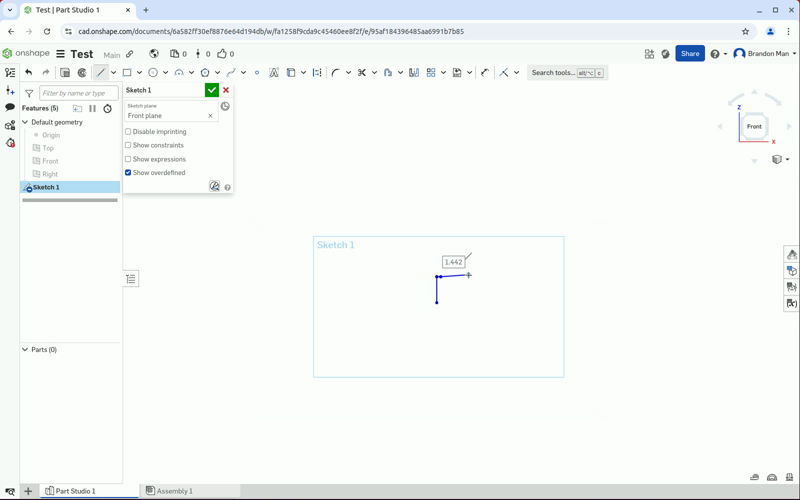
scroll(-6)
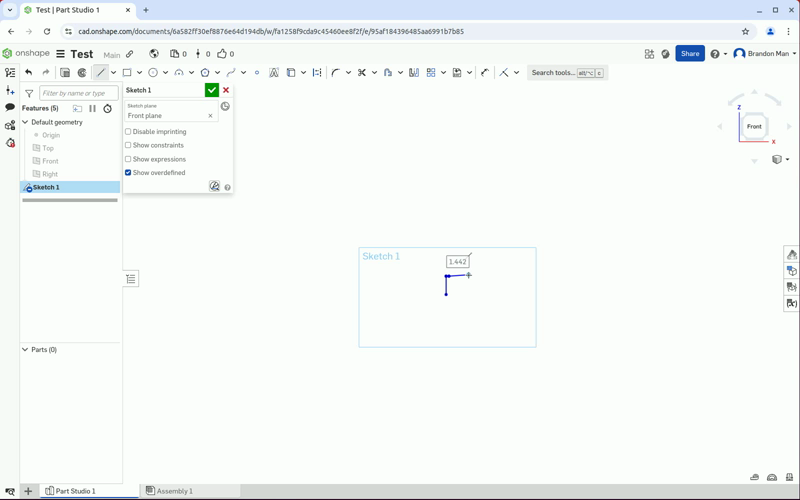
scroll(-6)
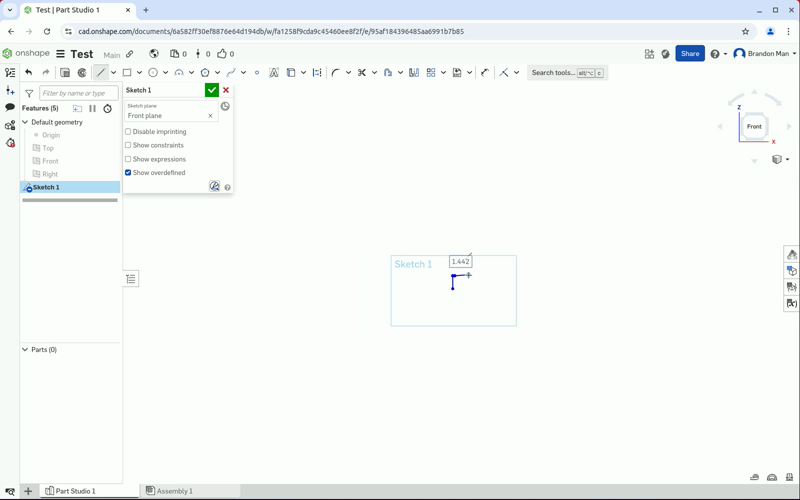
scroll(-6)
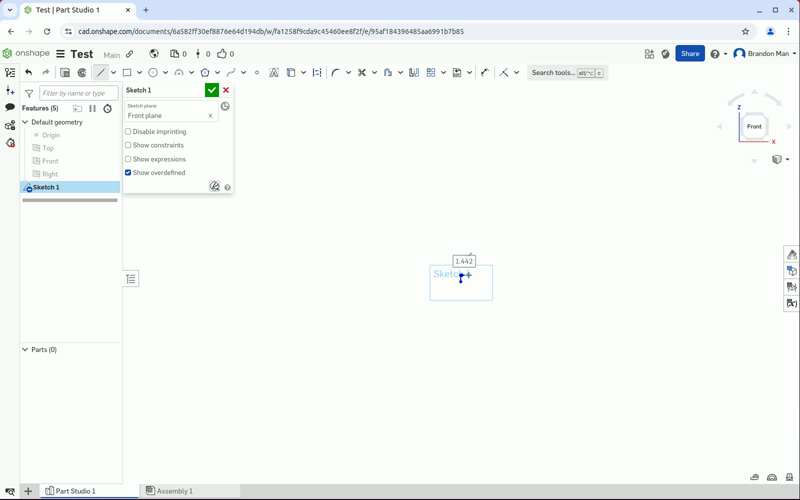
key_up(shift)
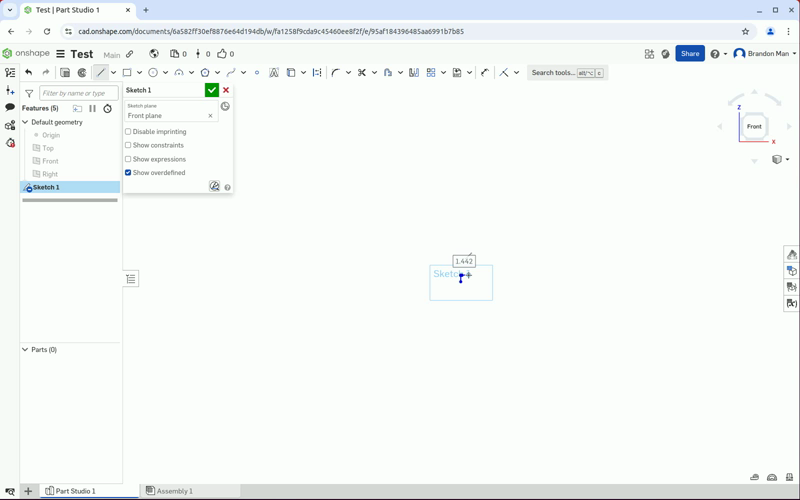
key_down(shift)
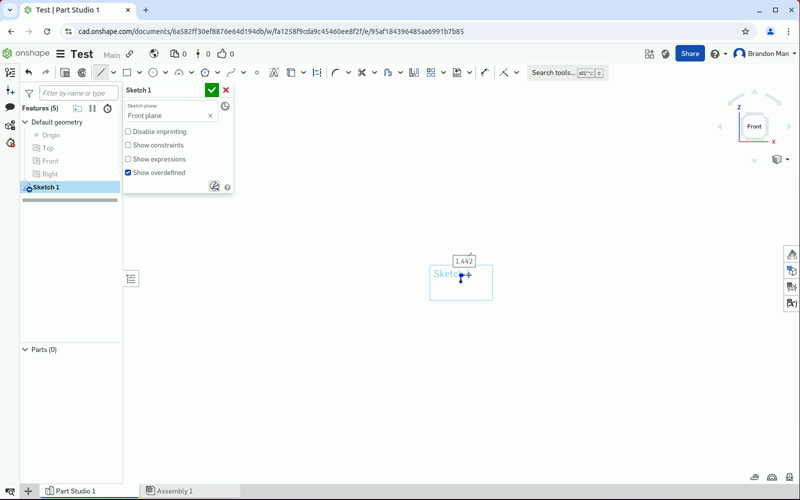
mouse_move(498, 274)
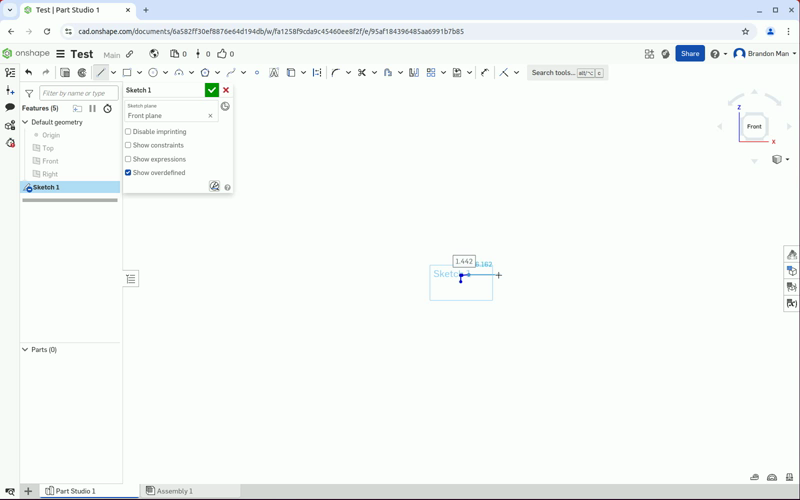
mouse_move(516, 271)
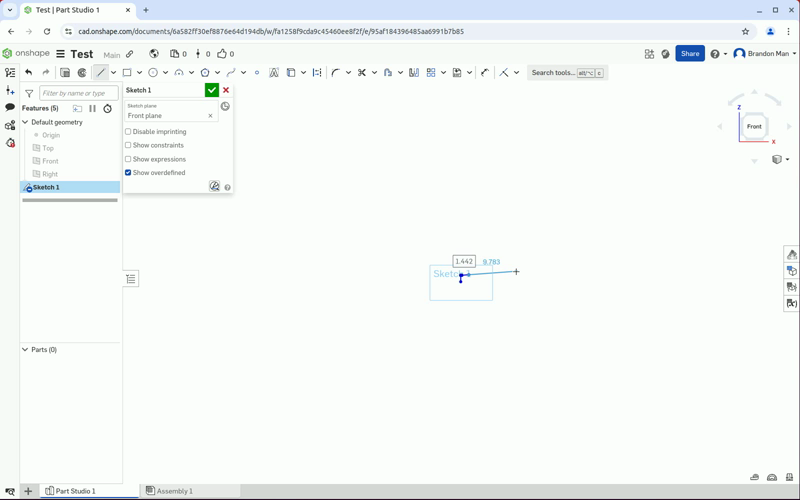
click(516, 271)
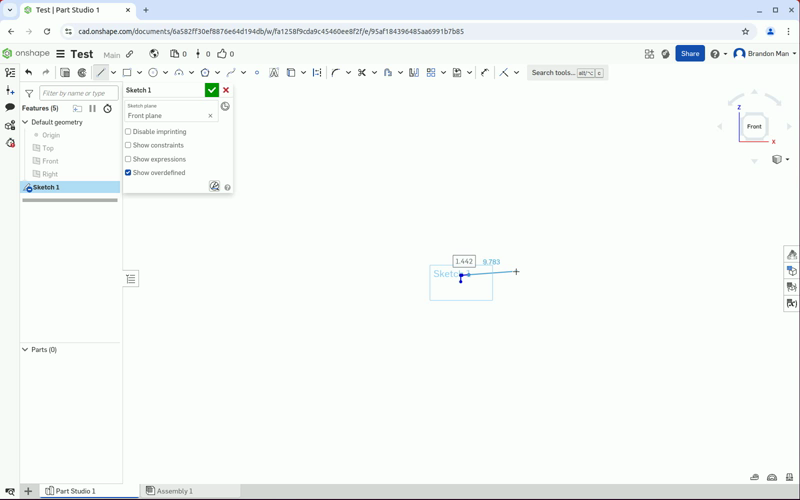
key_up(shift)
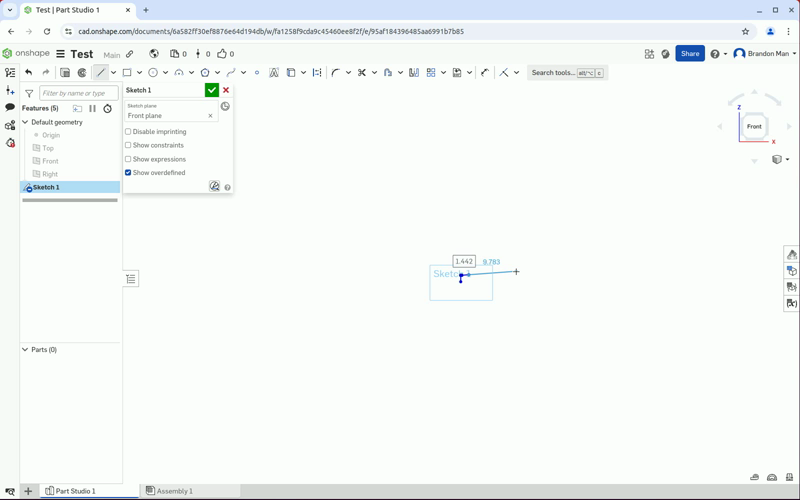
key(esc)
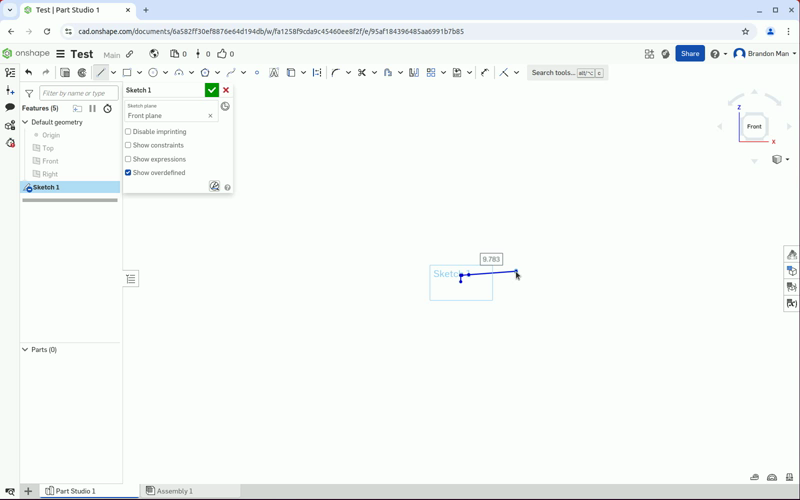
key(a)
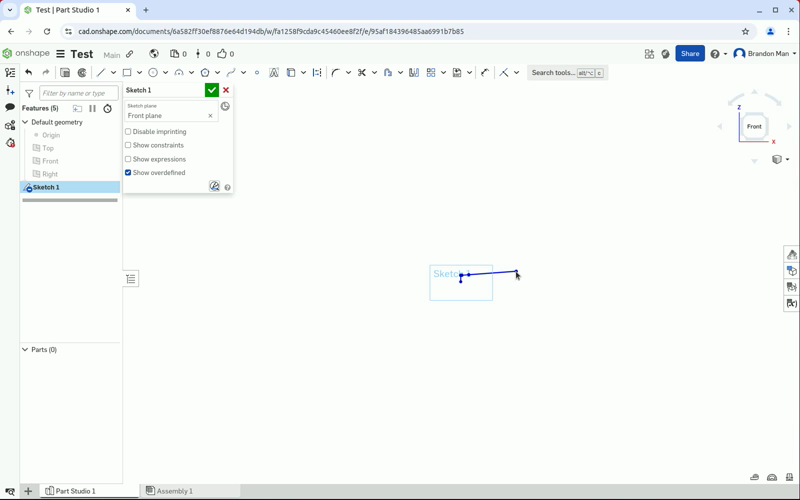
mouse_move(516, 271)
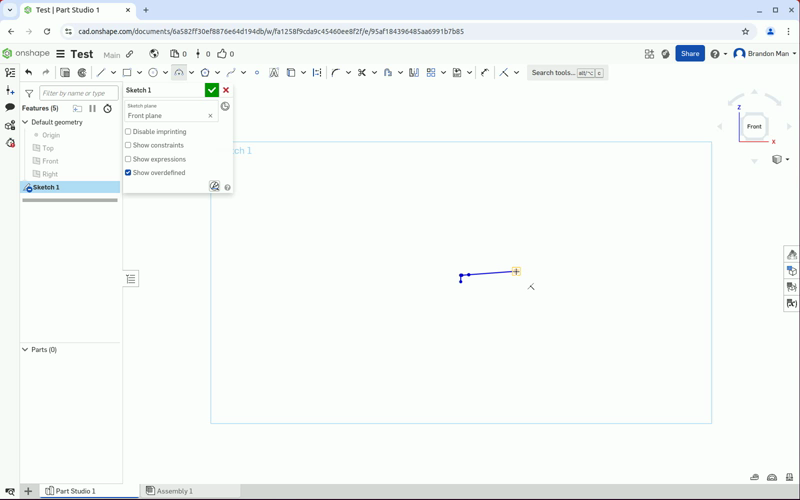
click(516, 271)
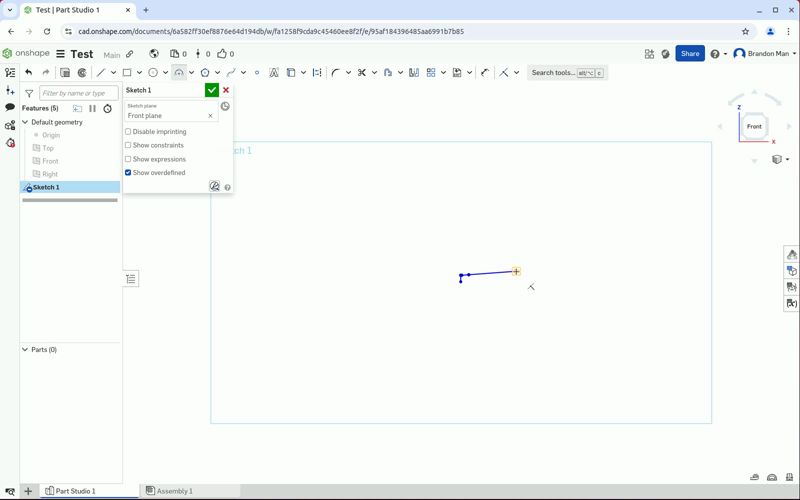
key_down(shift)
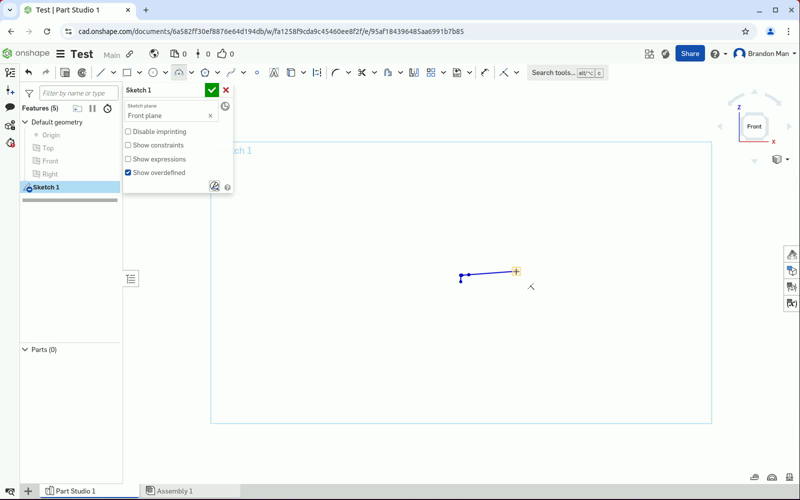
mouse_move(519, 274)
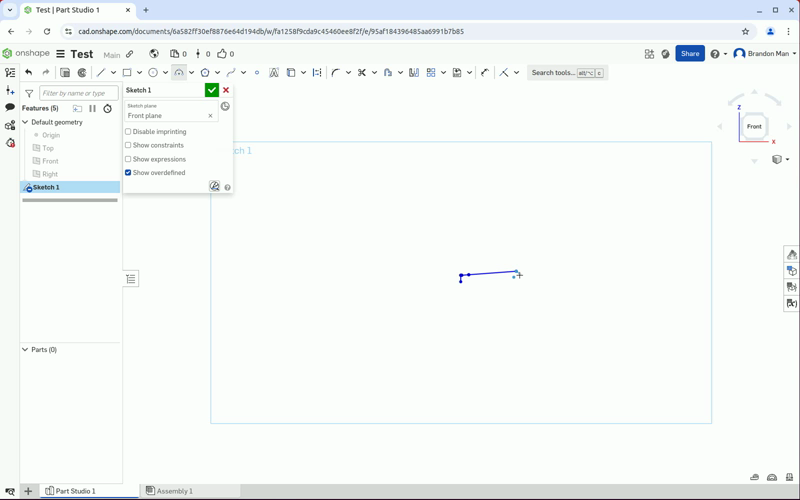
scroll(6)
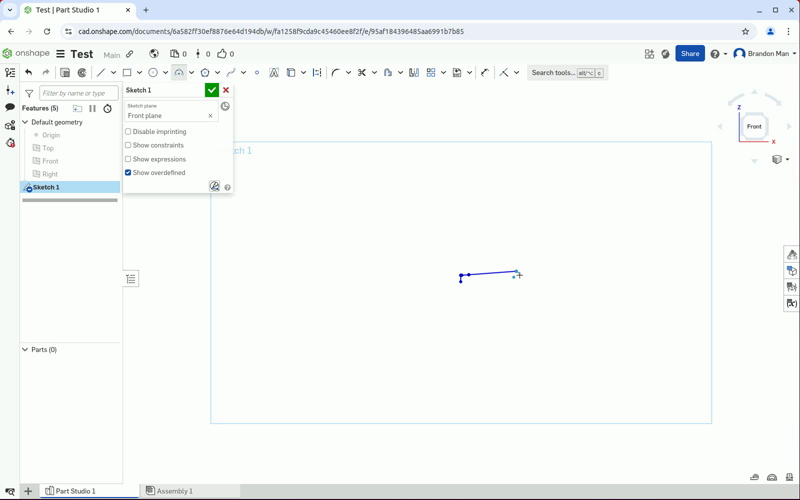
scroll(6)
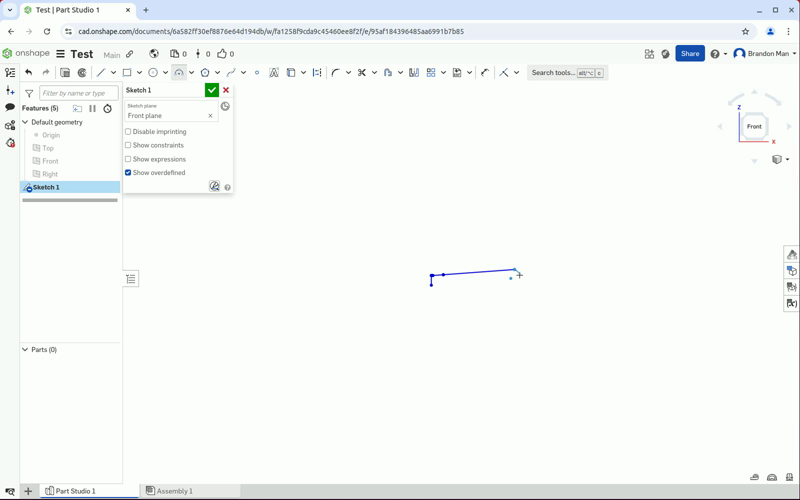
scroll(6)
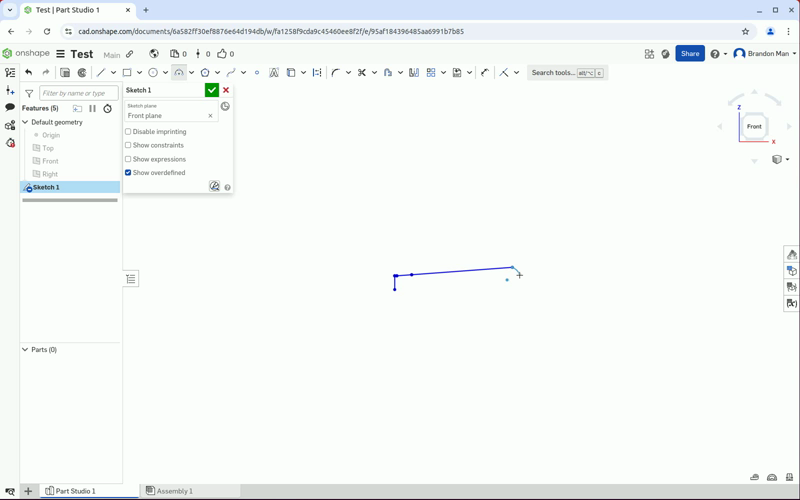
scroll(6)
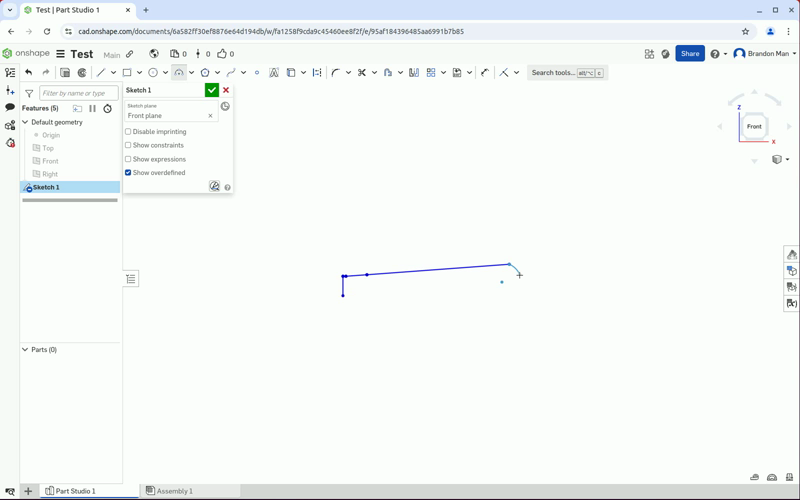
scroll(6)
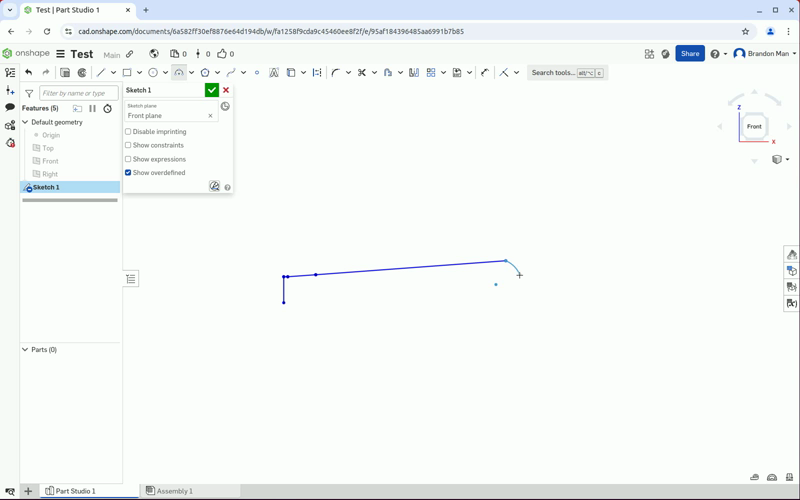
scroll(6)
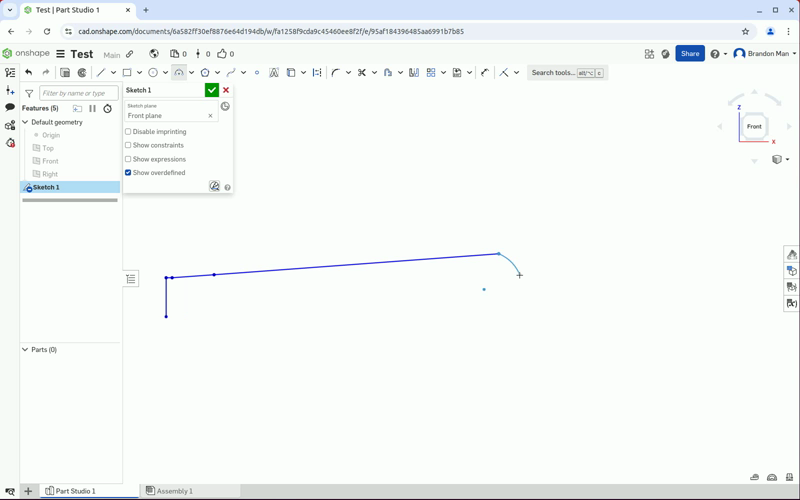
scroll(6)
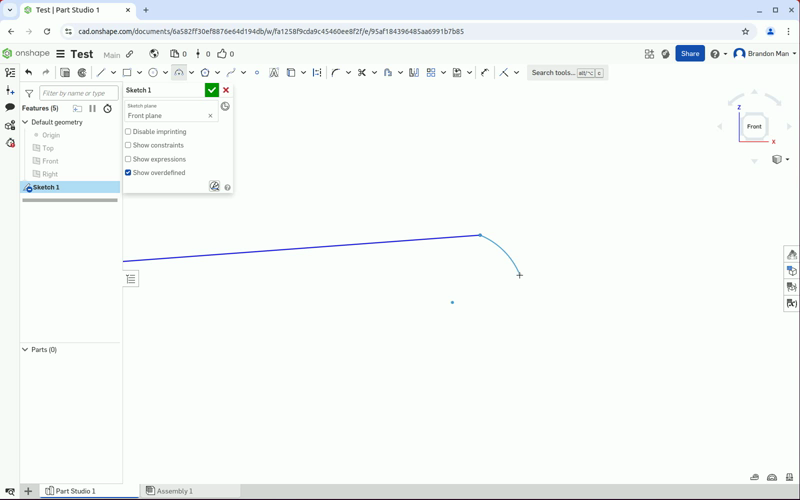
click(519, 274)
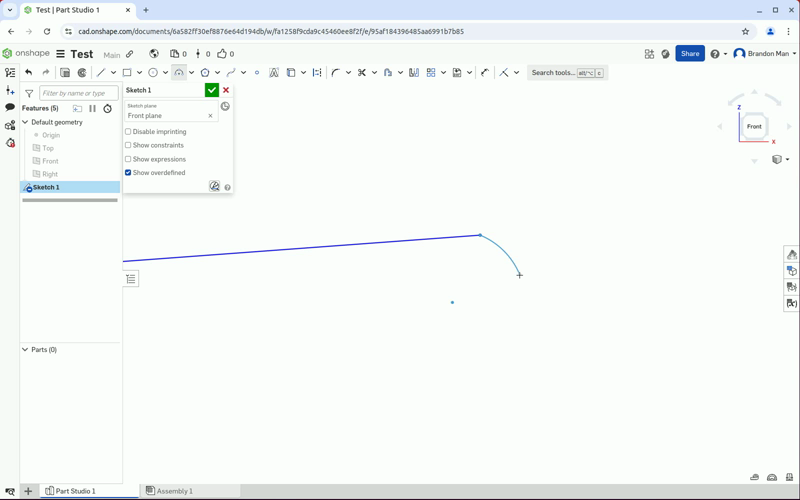
scroll(-6)
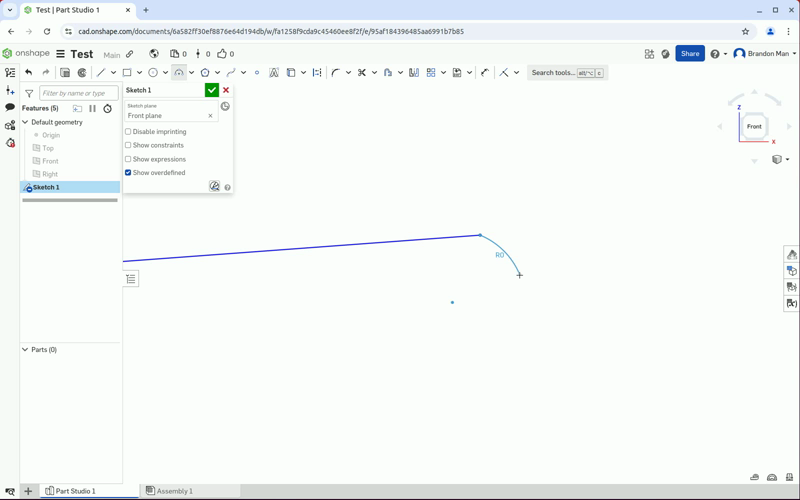
scroll(-6)
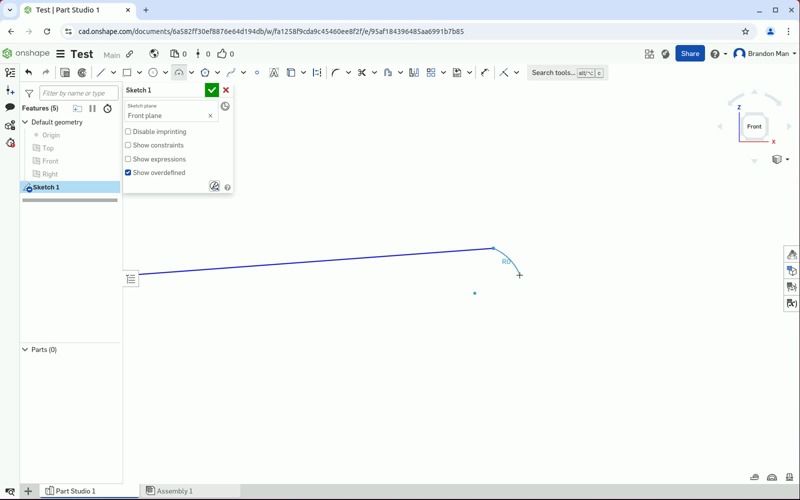
scroll(-6)
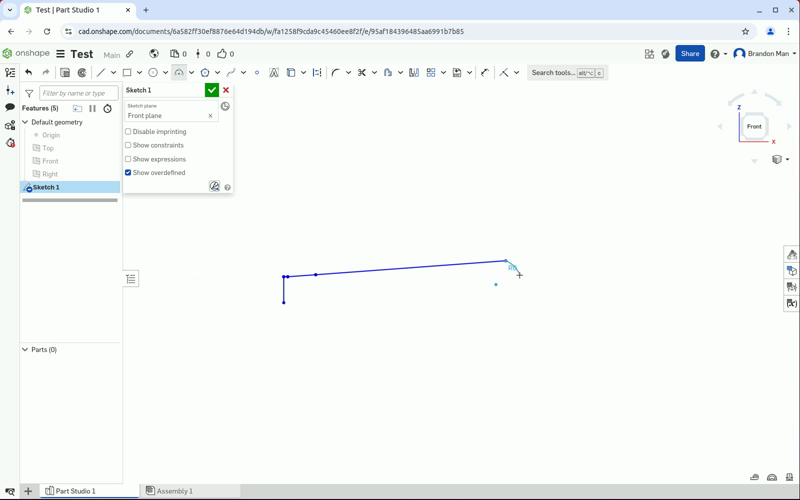
scroll(-6)
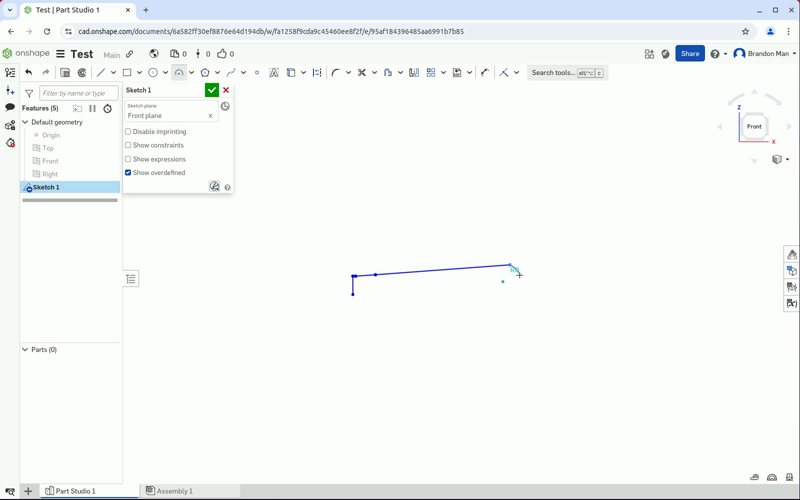
scroll(-6)
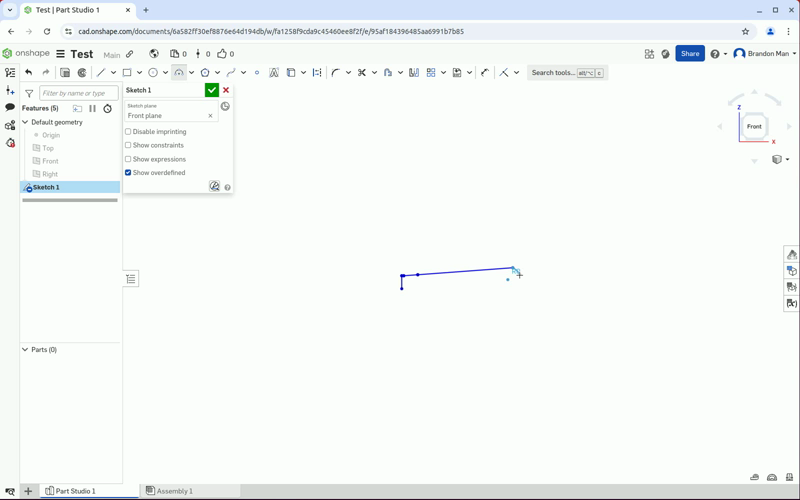
scroll(-6)
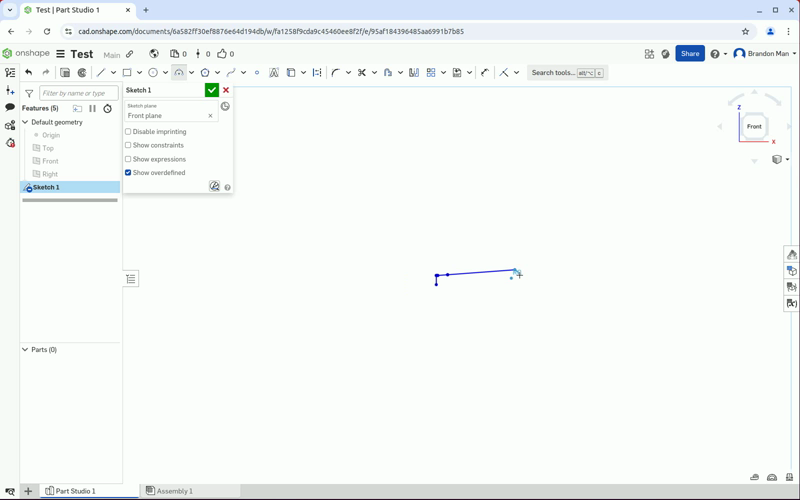
scroll(-6)
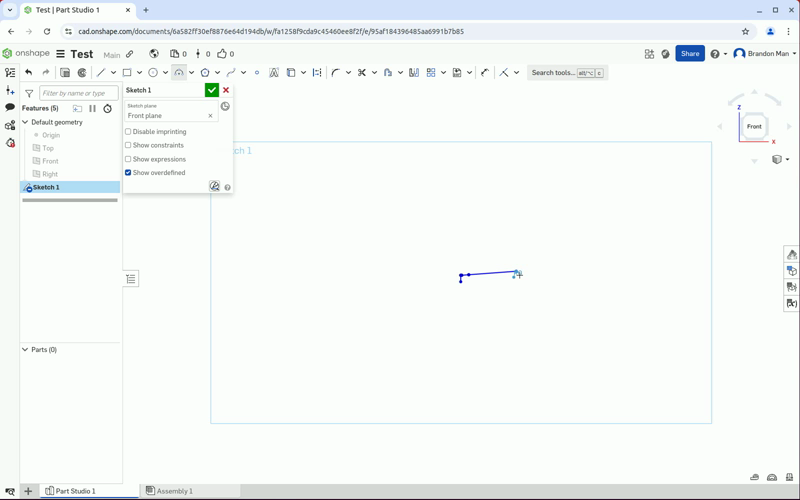
mouse_move(519, 272)
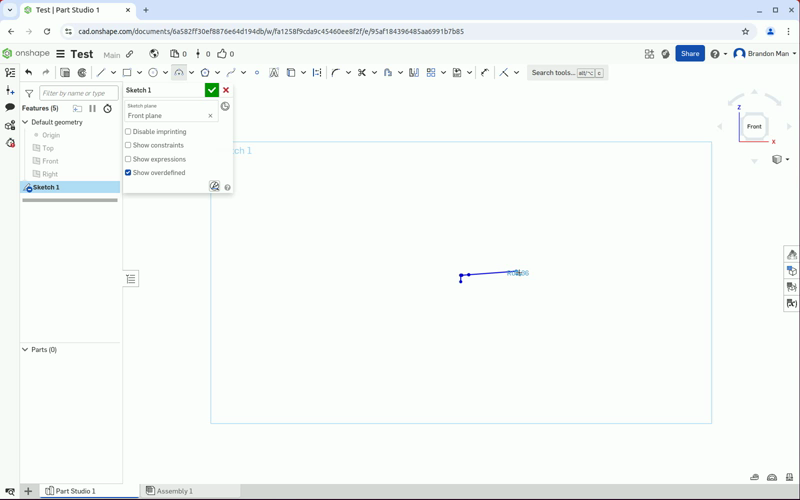
scroll(6)
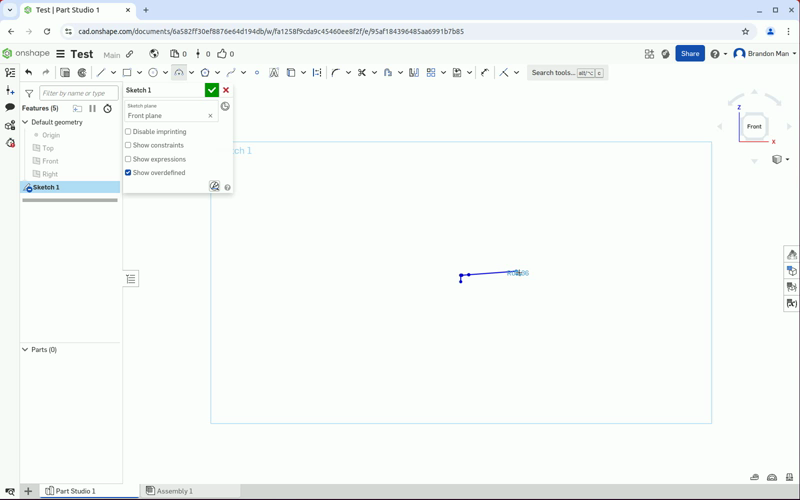
scroll(6)
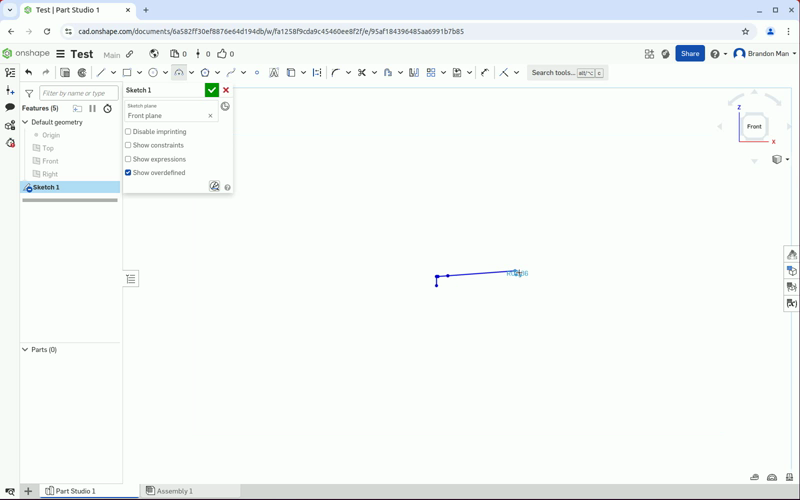
scroll(6)
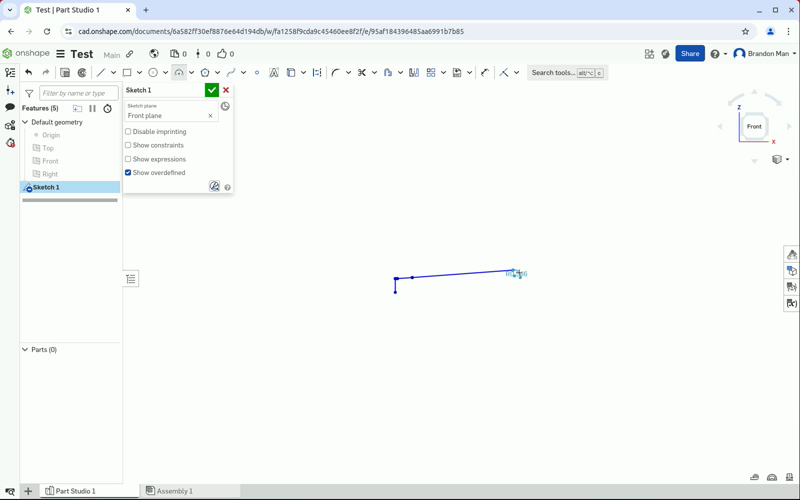
scroll(6)
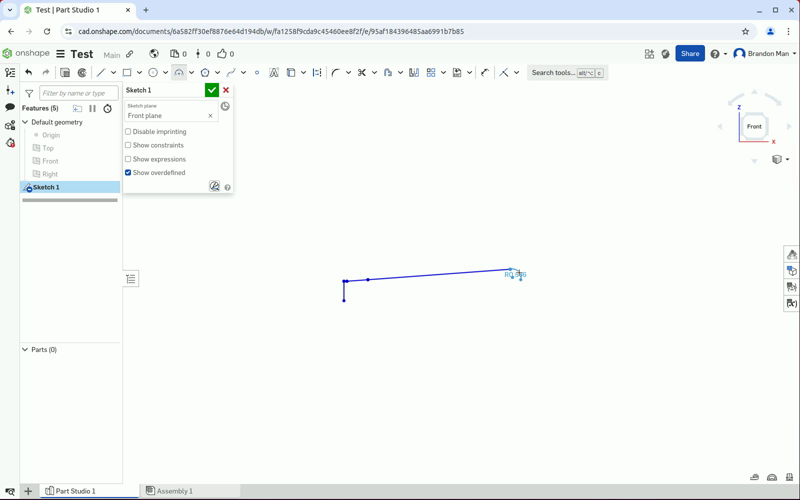
scroll(6)
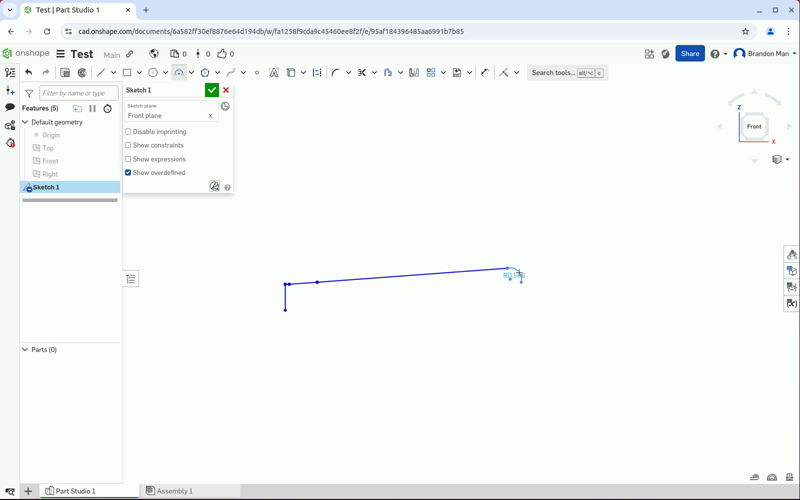
scroll(6)
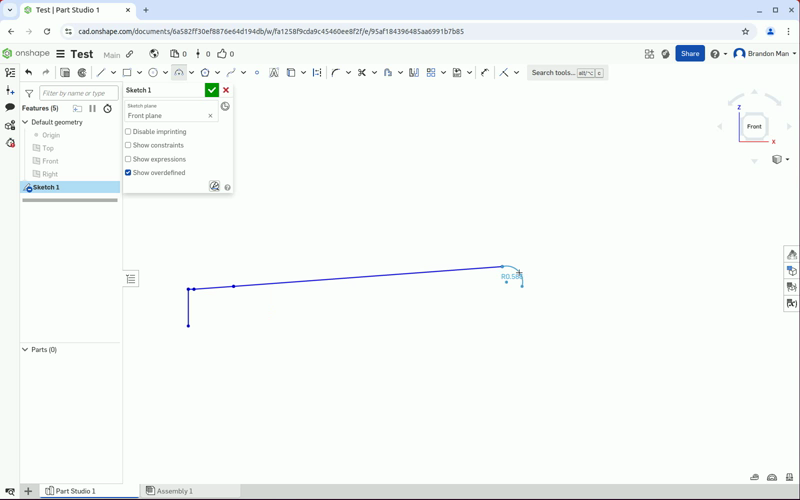
scroll(6)
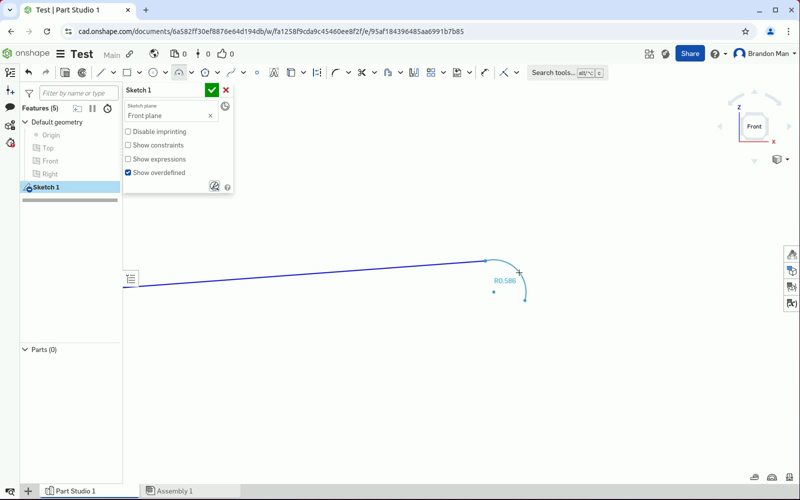
click(519, 272)
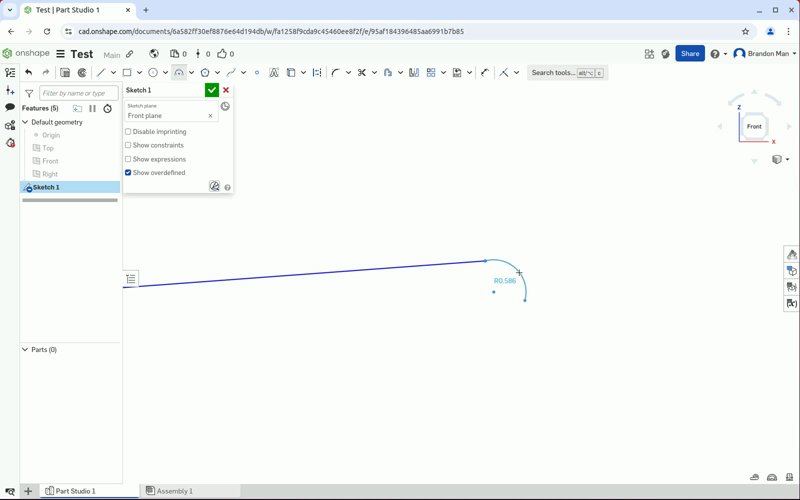
scroll(-6)
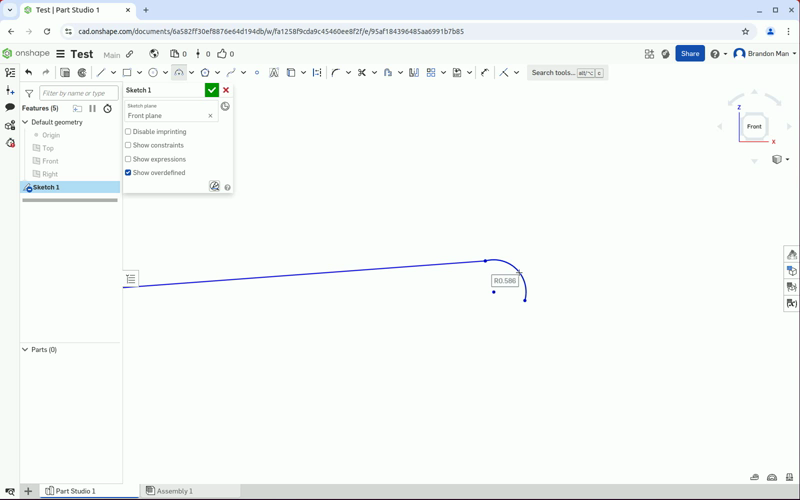
scroll(-6)
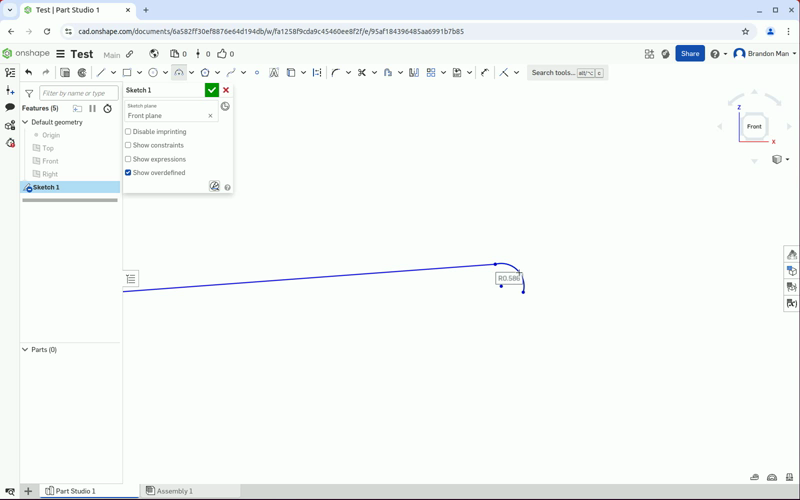
scroll(-6)
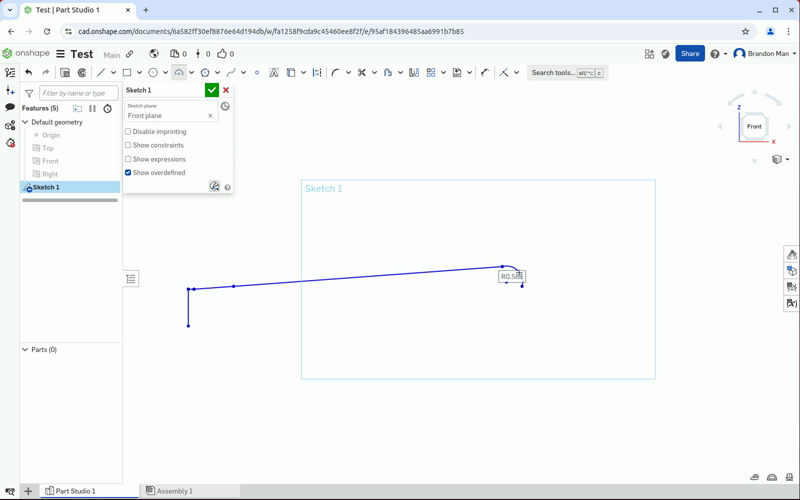
scroll(-6)
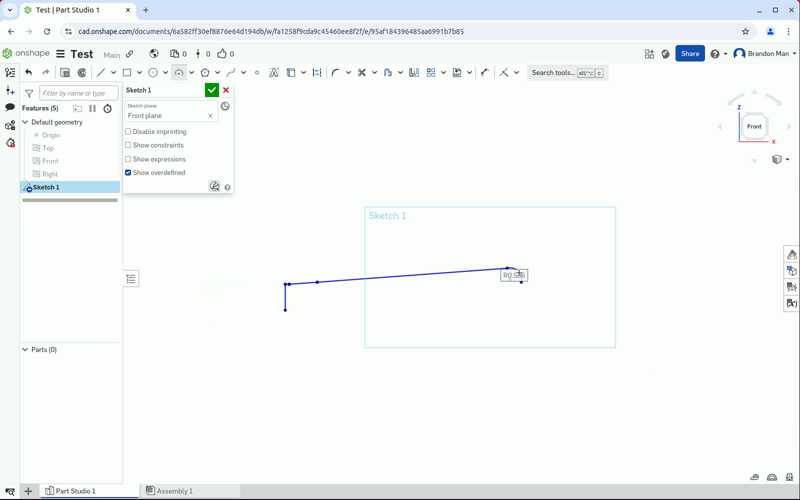
scroll(-6)
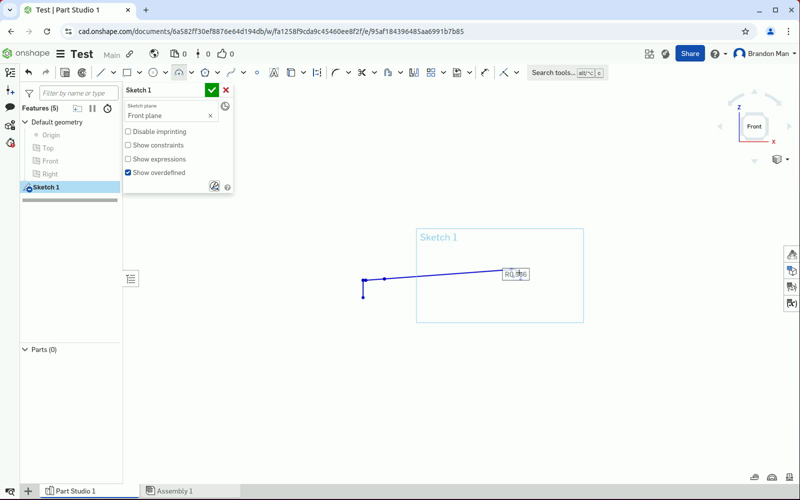
scroll(-6)
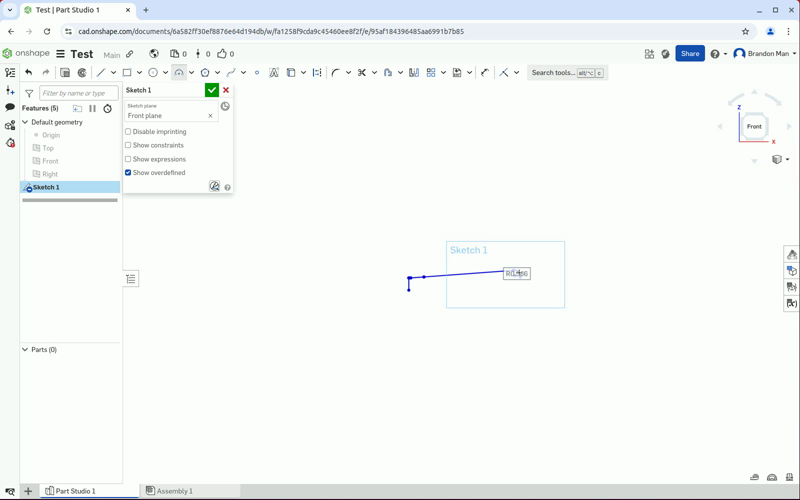
scroll(-6)
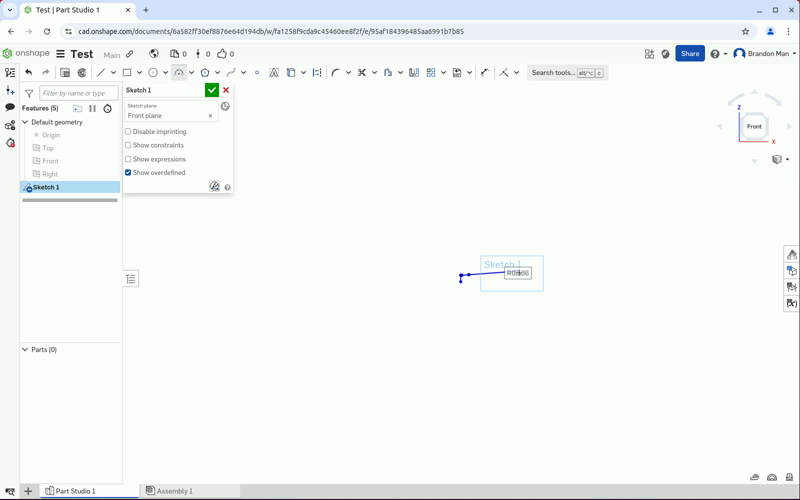
key_up(shift)
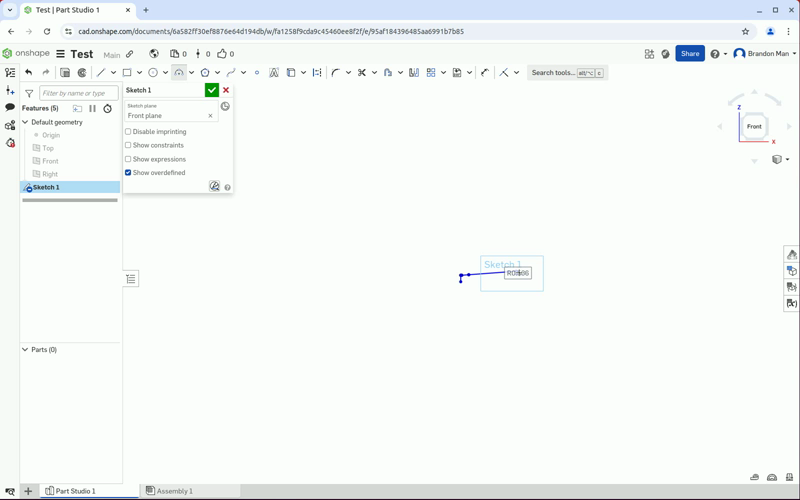
key(esc)
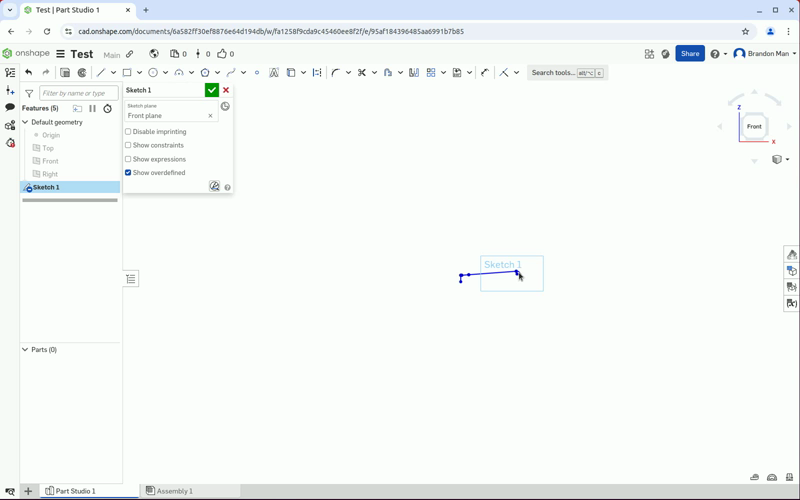
key(l)
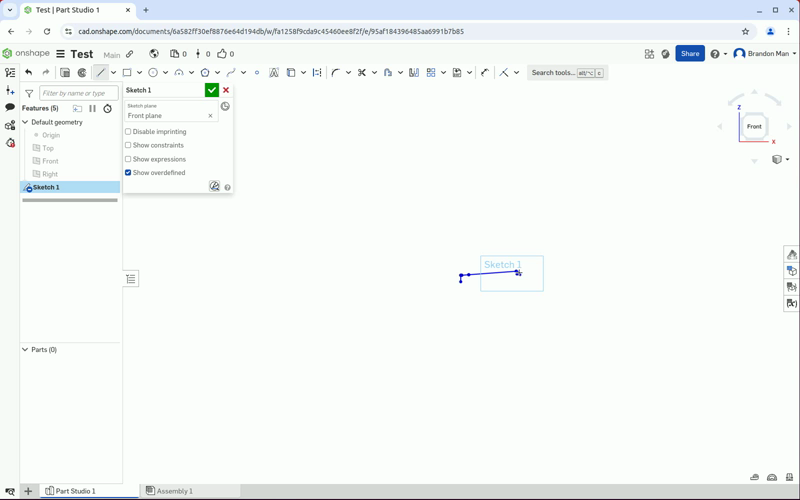
mouse_move(519, 274)
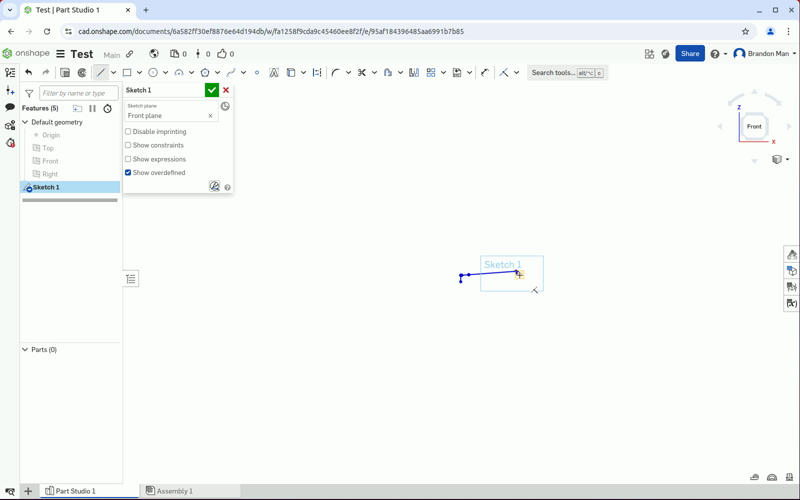
scroll(6)
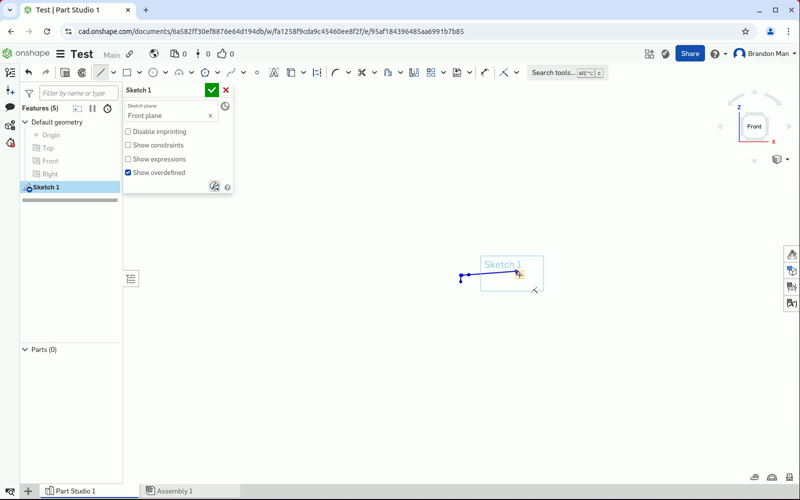
scroll(6)
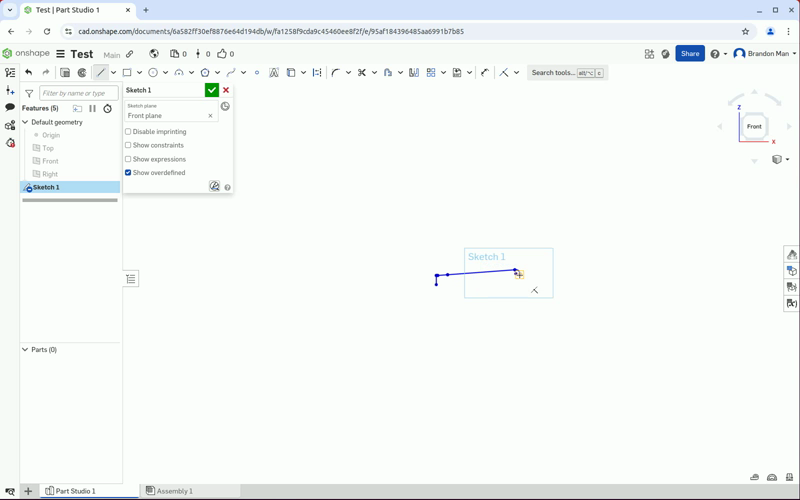
scroll(6)
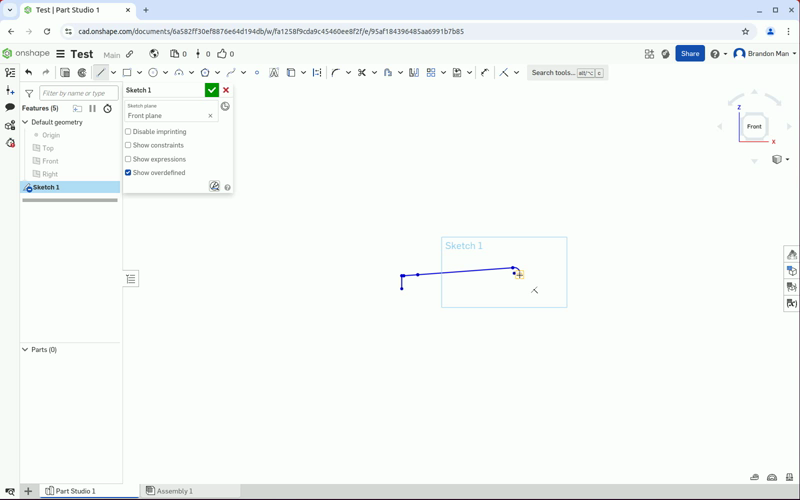
scroll(6)
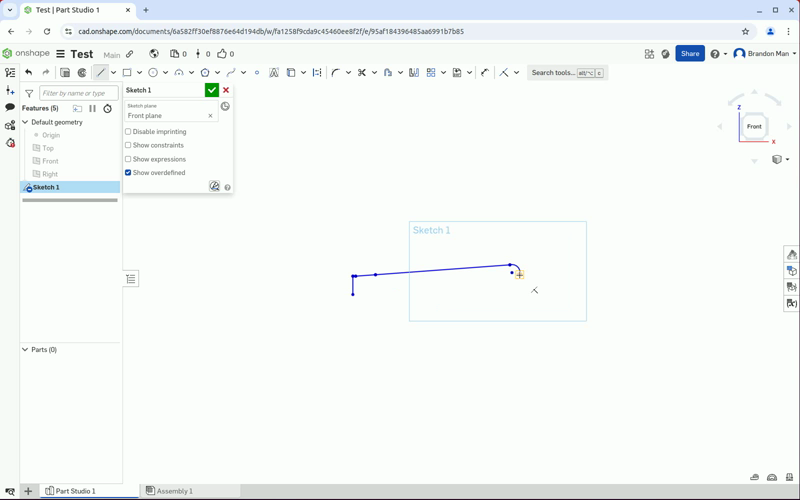
scroll(6)
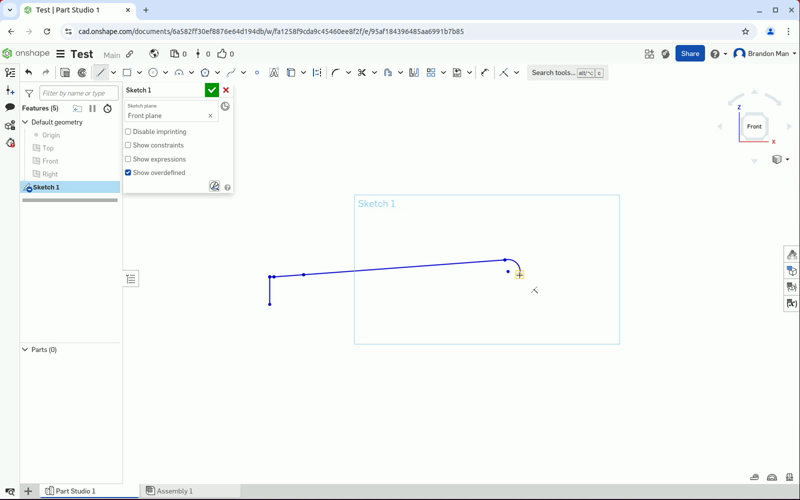
scroll(6)
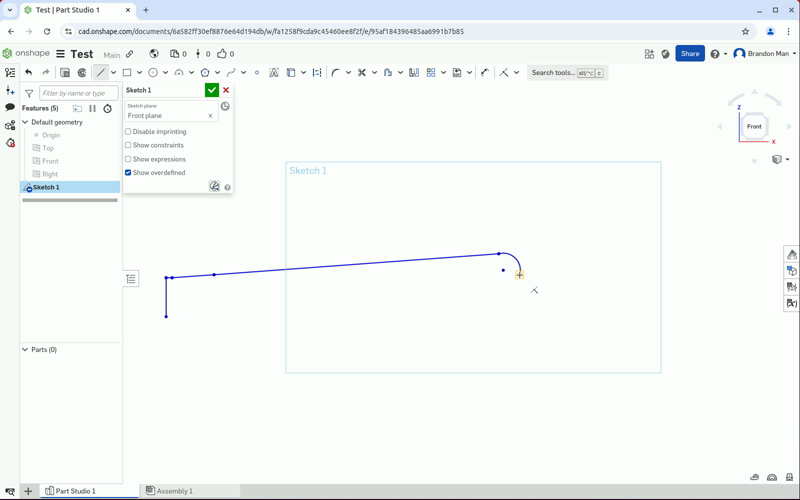
scroll(6)
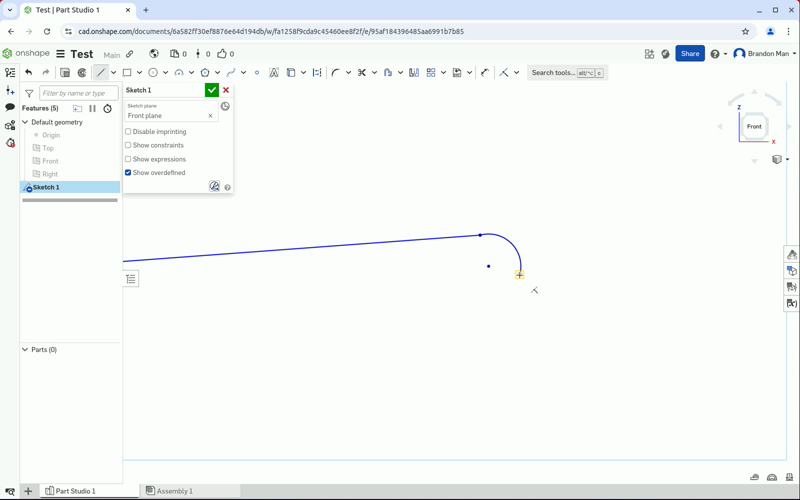
click(519, 274)
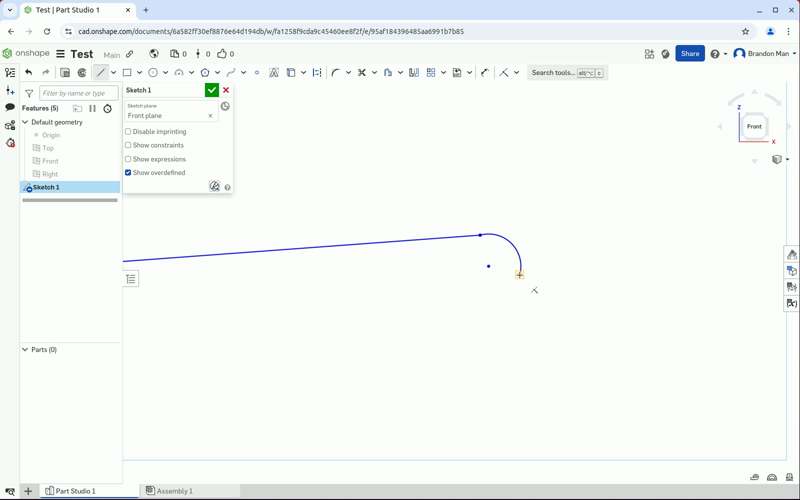
scroll(-6)
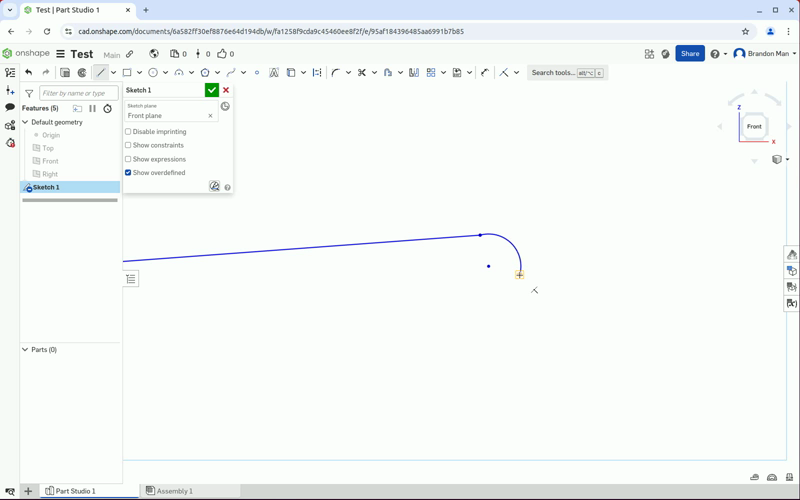
scroll(-6)
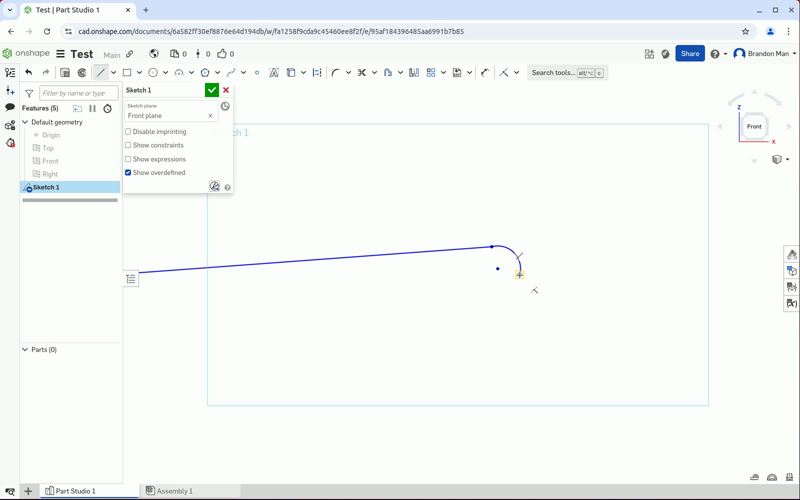
scroll(-6)
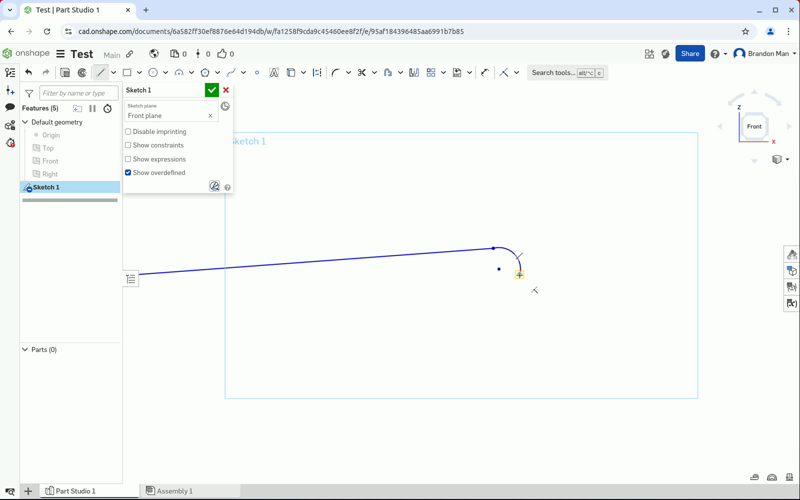
scroll(-6)
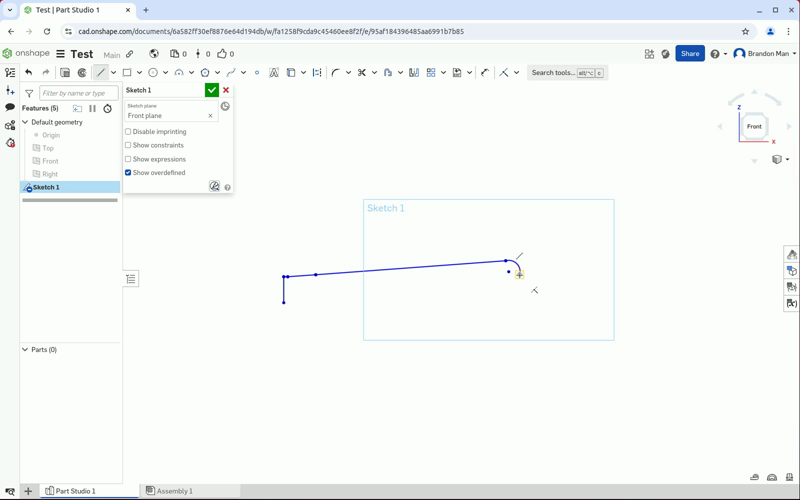
scroll(-6)
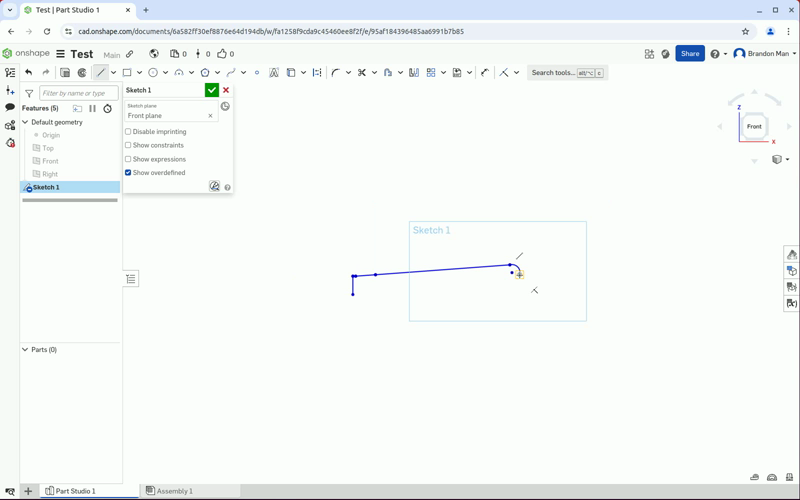
scroll(-6)
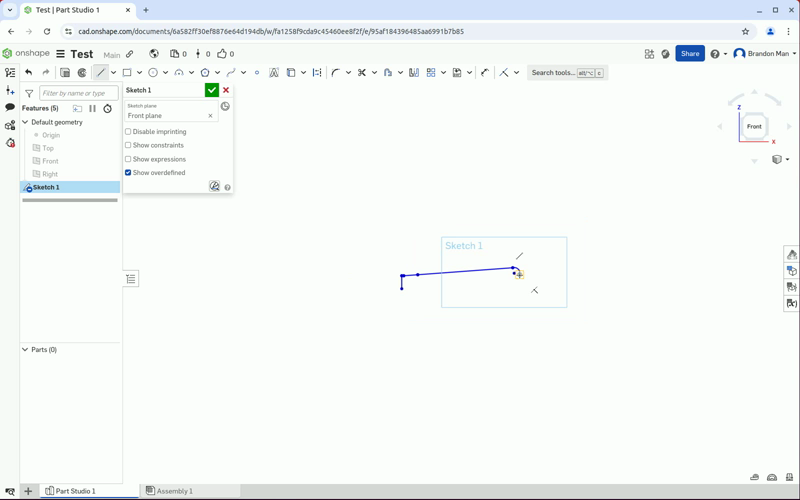
scroll(-6)
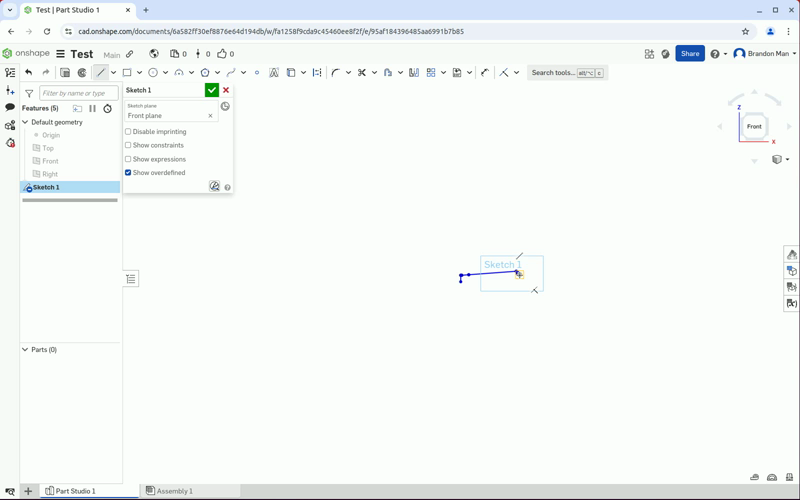
key_down(shift)
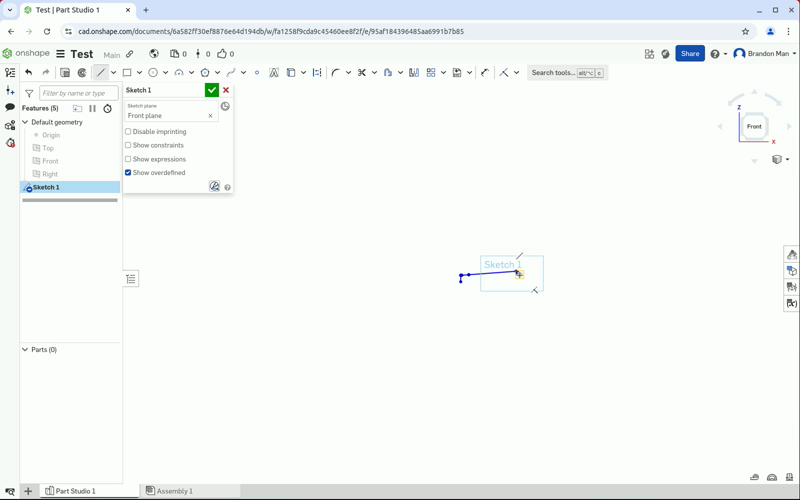
mouse_move(549, 274)
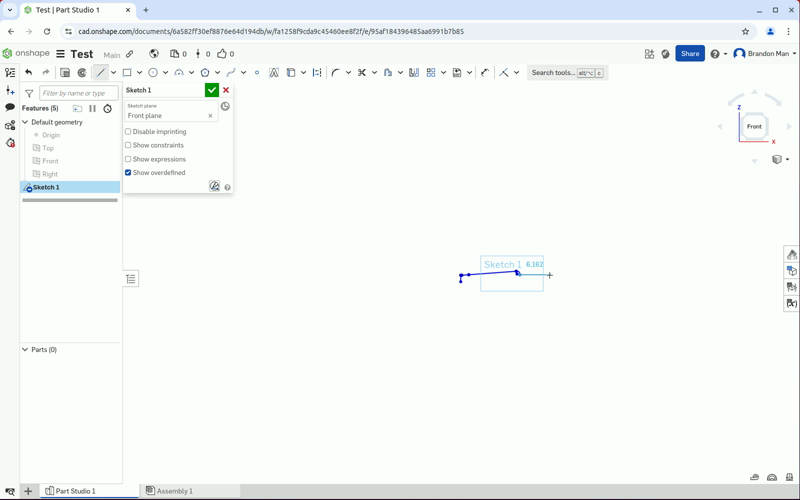
mouse_move(519, 281)
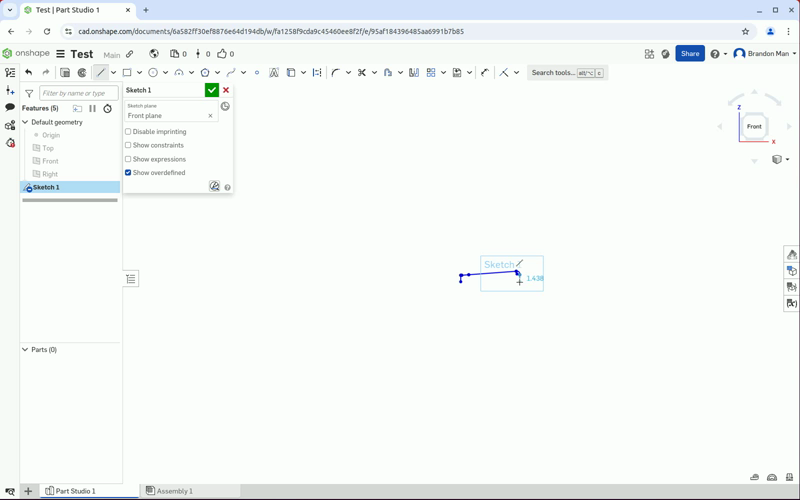
scroll(6)
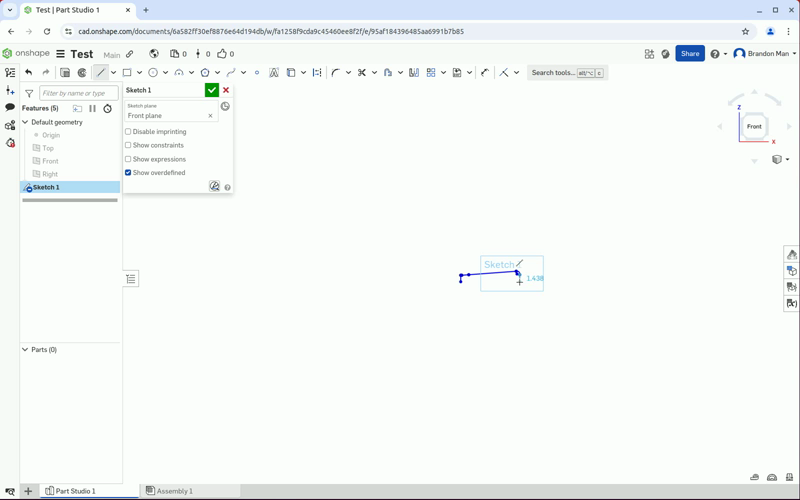
scroll(6)
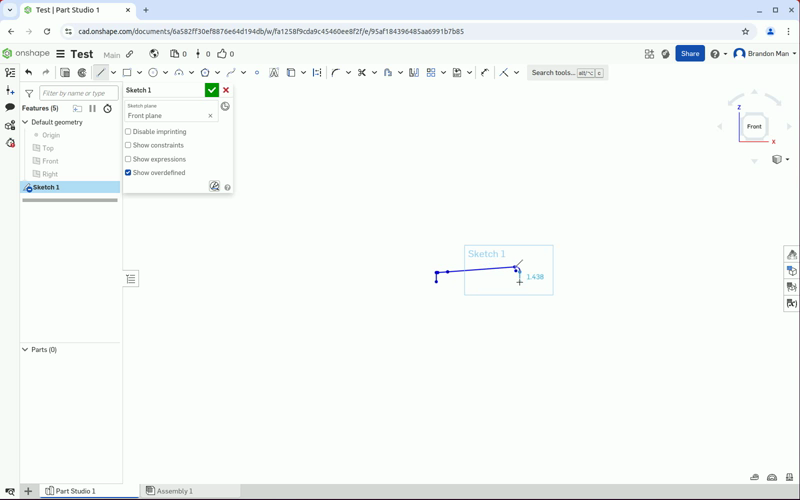
scroll(6)
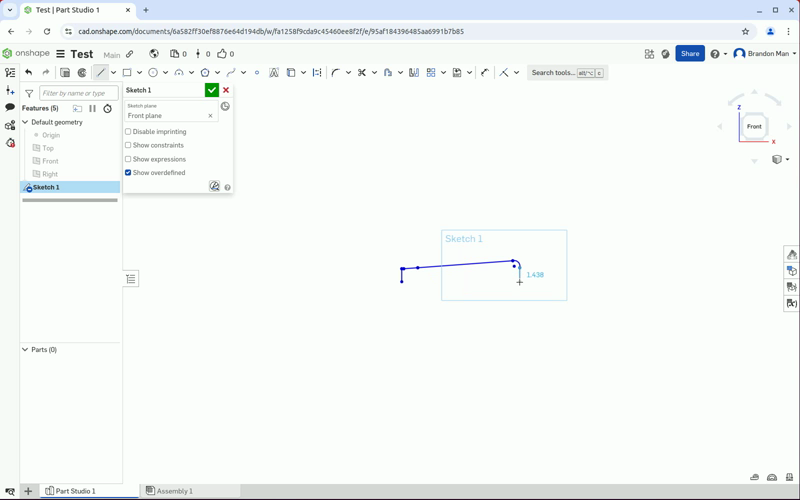
scroll(6)
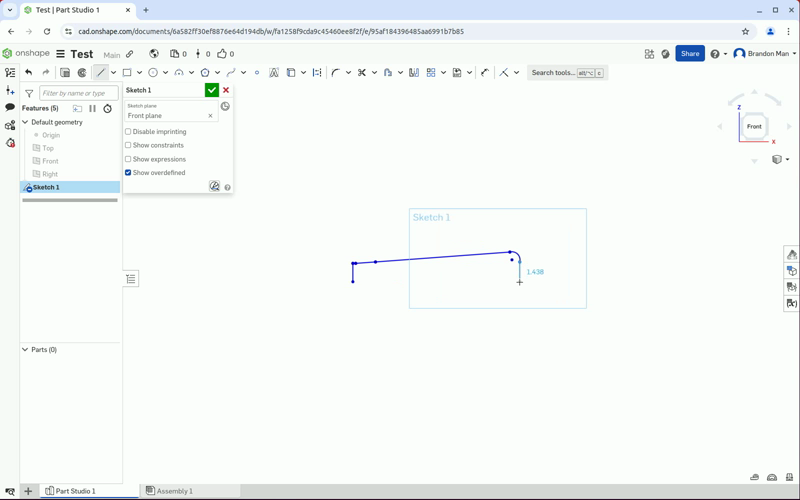
scroll(6)
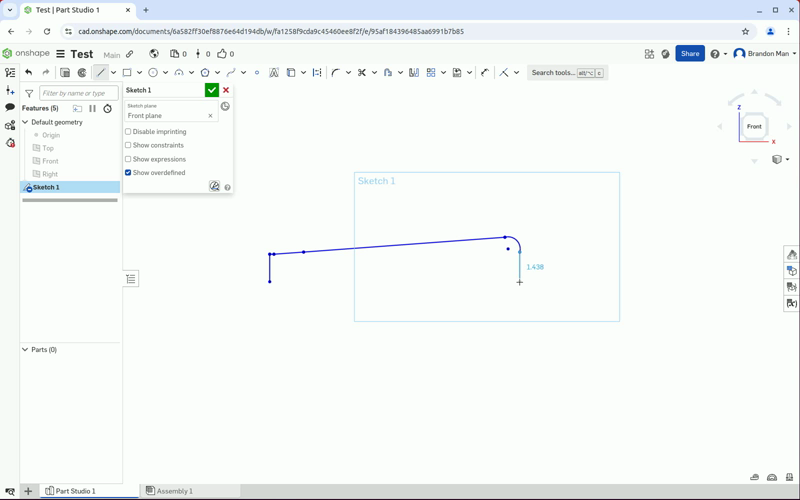
scroll(6)
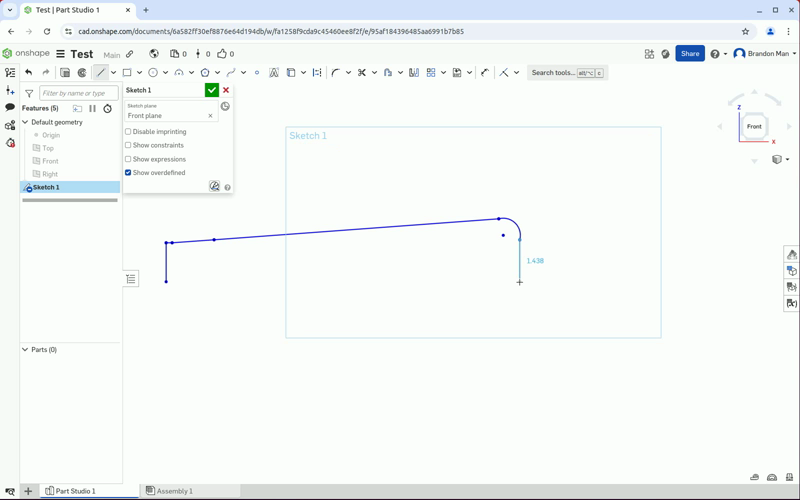
scroll(6)
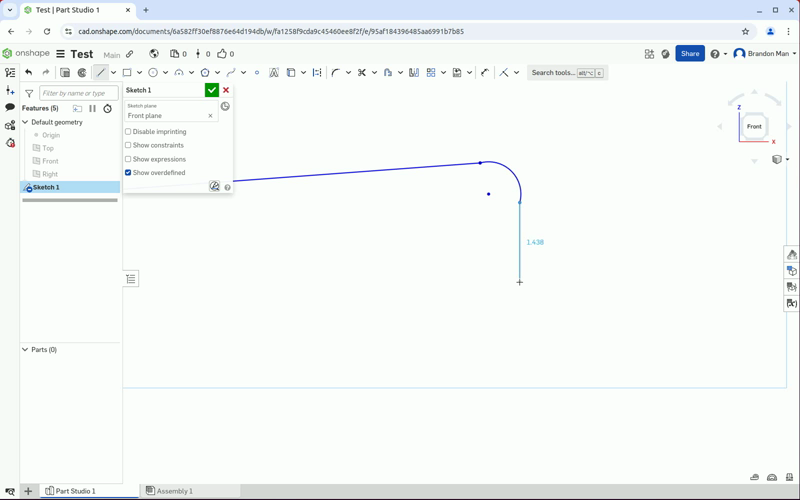
click(519, 281)
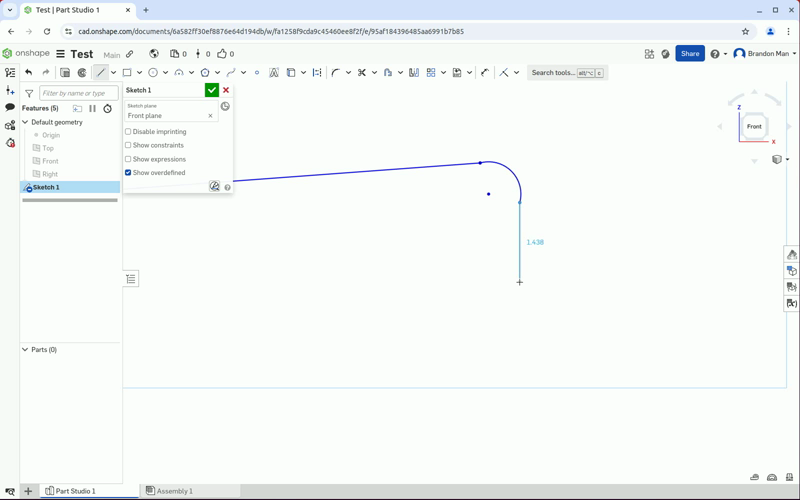
scroll(-6)
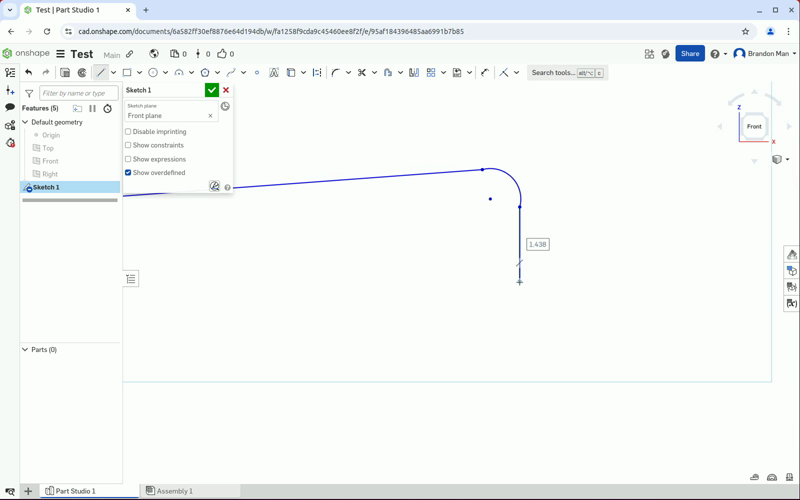
scroll(-6)
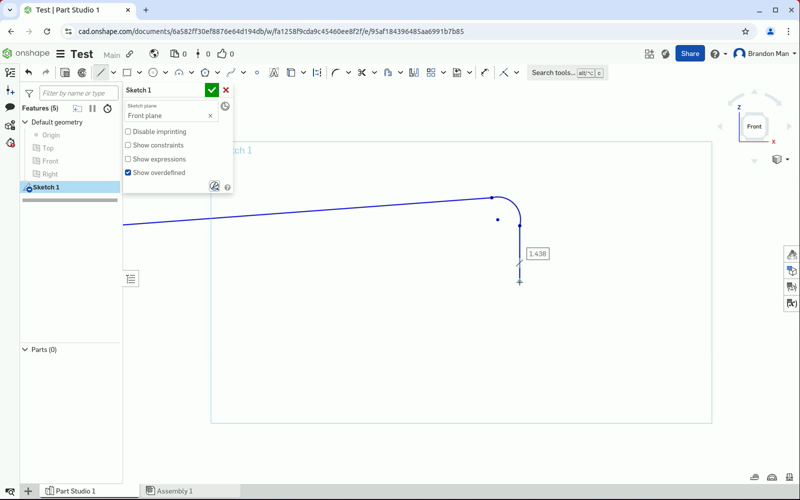
scroll(-6)
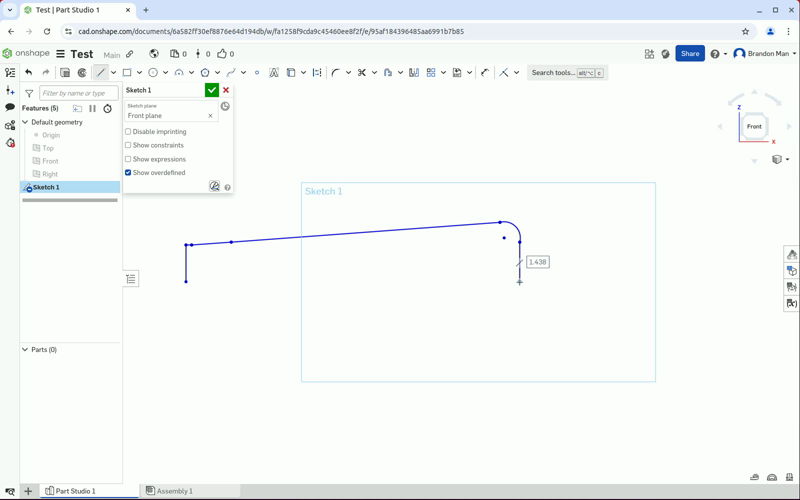
scroll(-6)
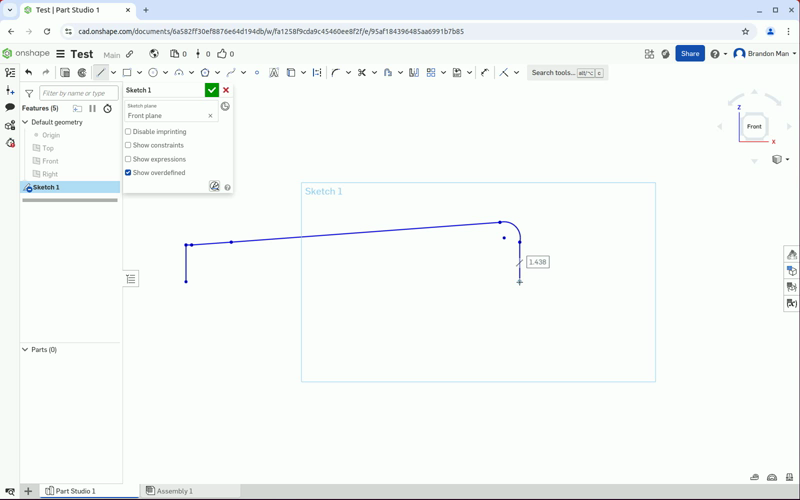
scroll(-6)
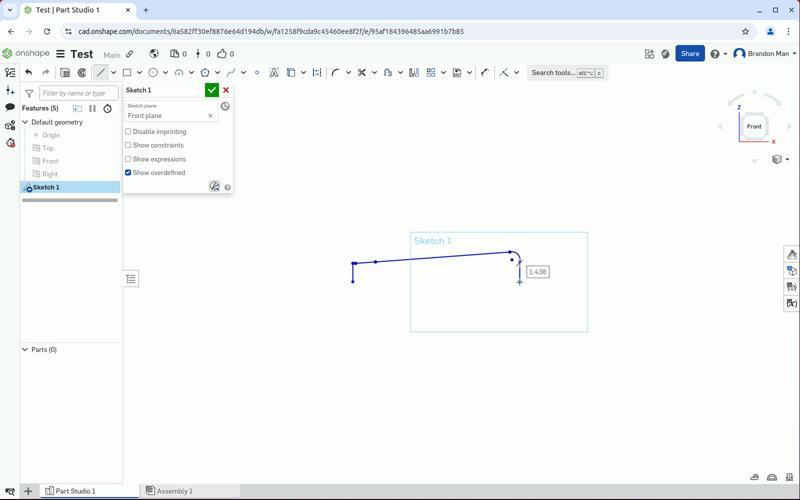
scroll(-6)
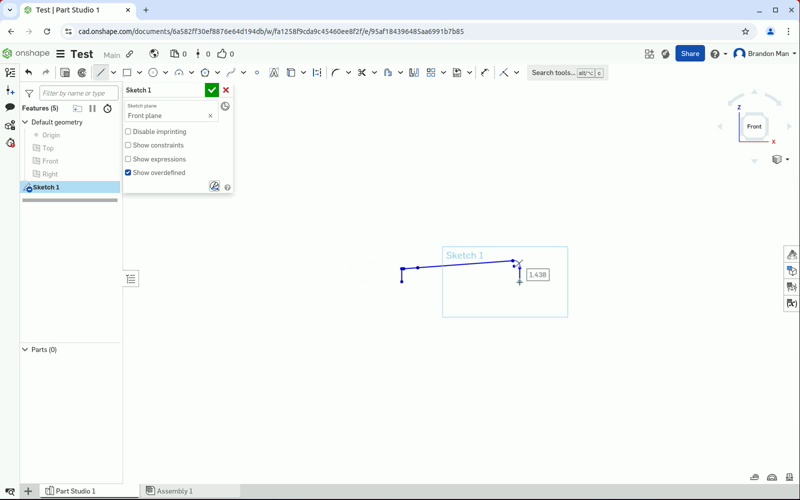
scroll(-6)
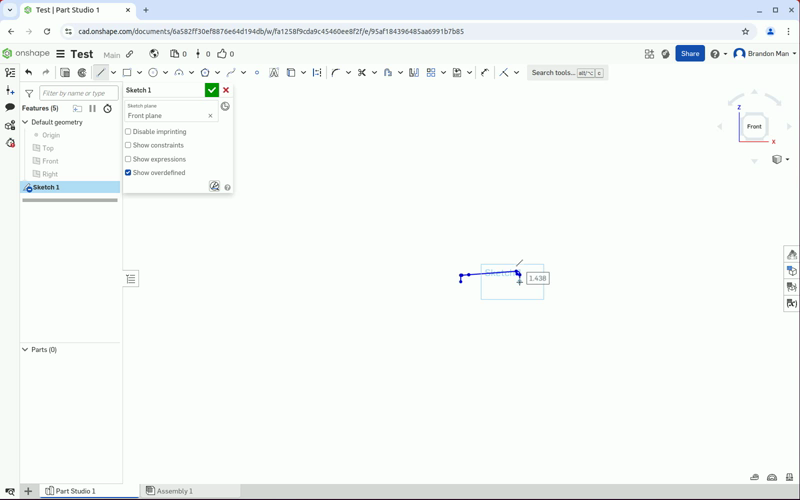
key_up(shift)
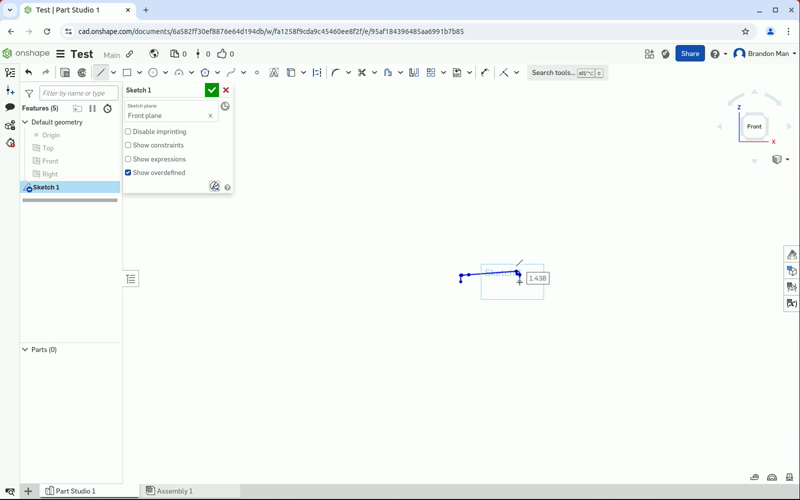
key_down(shift)
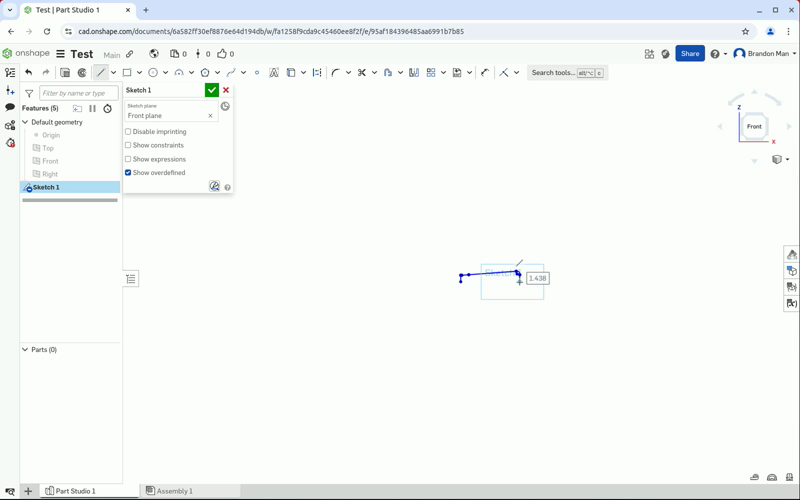
mouse_move(549, 281)
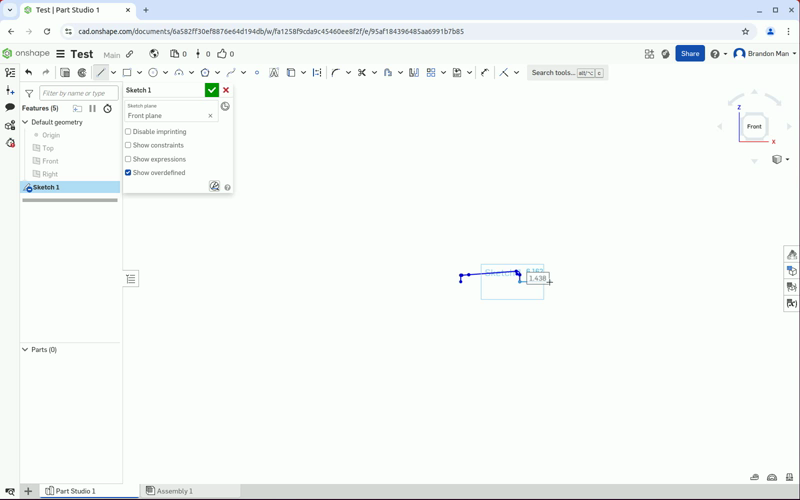
mouse_move(518, 281)
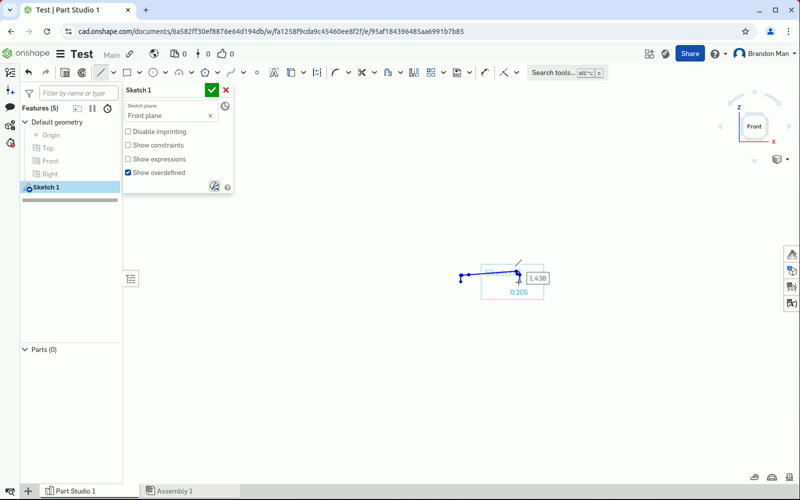
scroll(6)
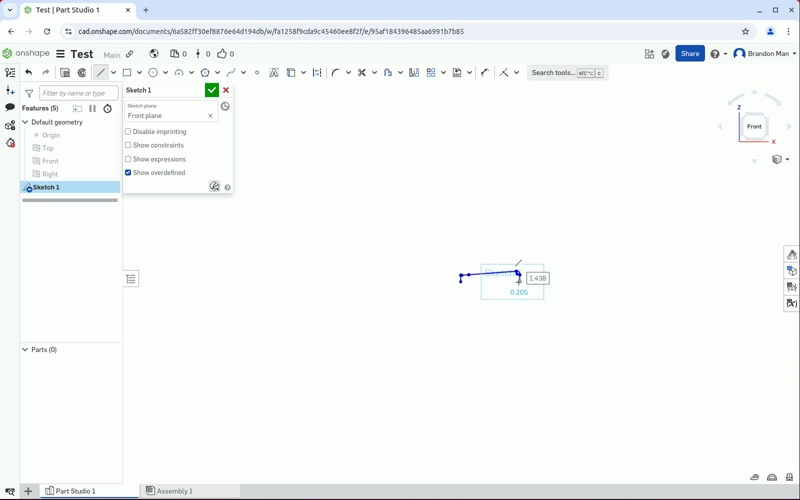
scroll(6)
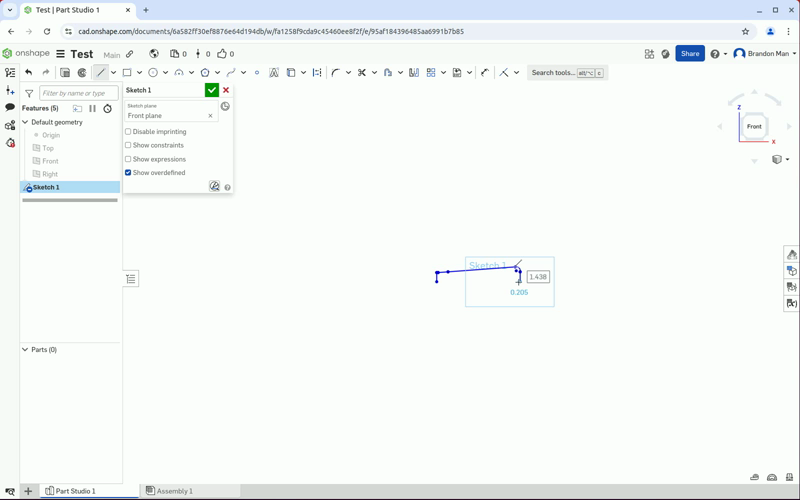
scroll(6)
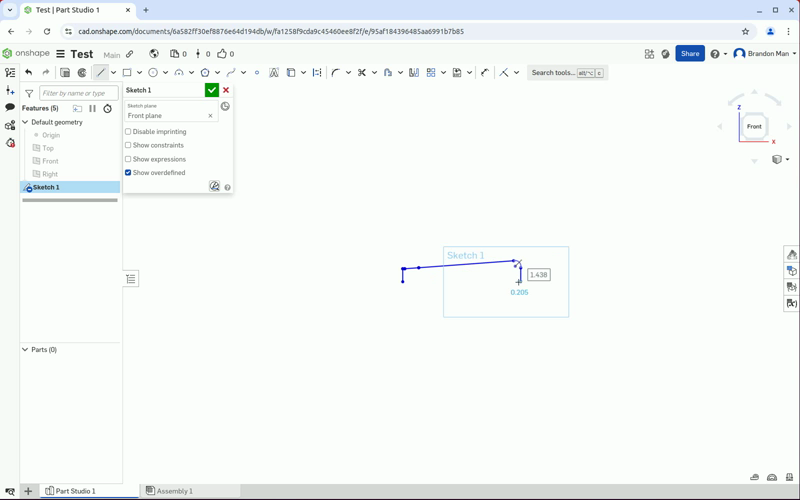
scroll(6)
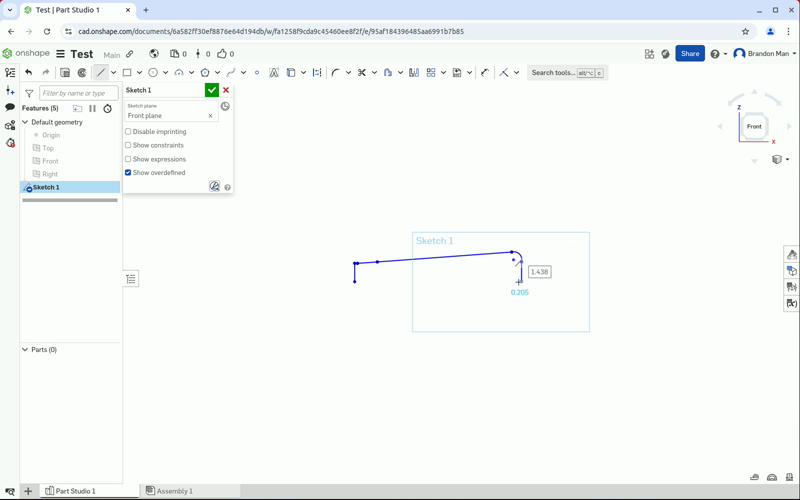
scroll(6)
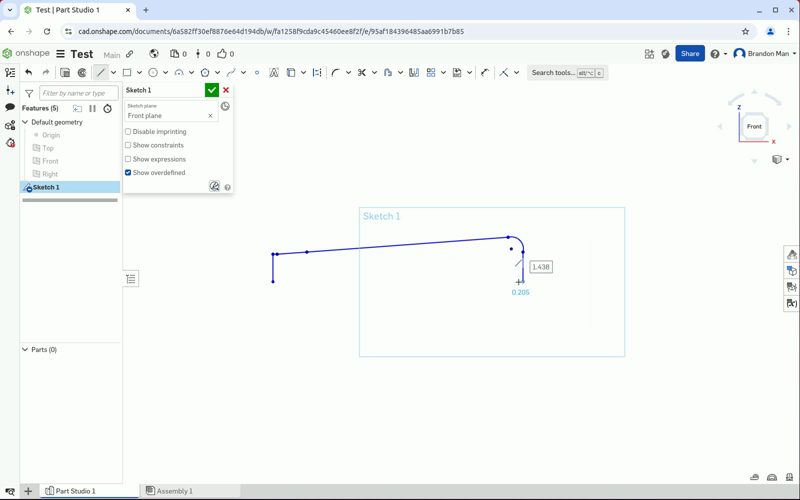
scroll(6)
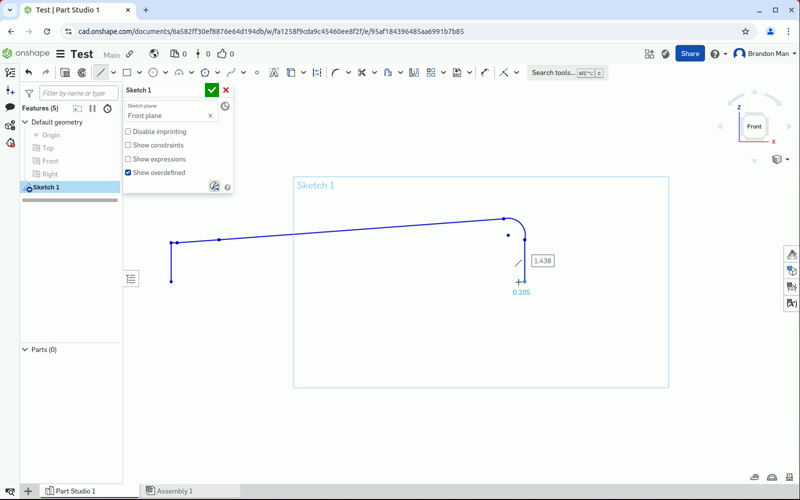
scroll(6)
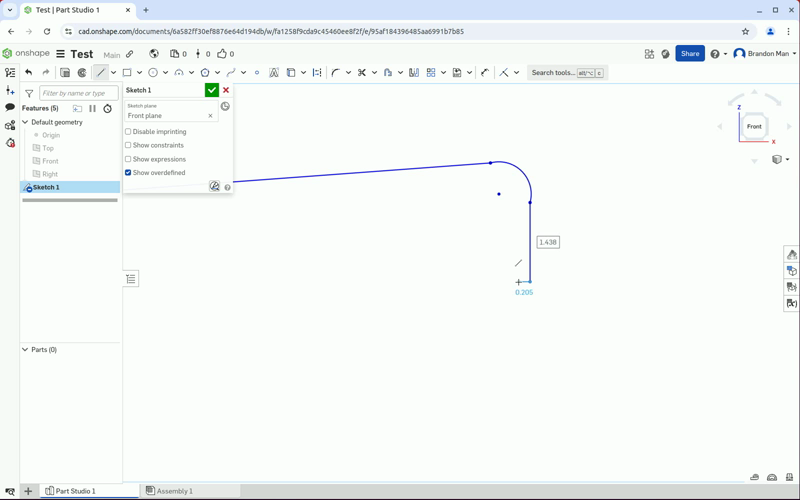
click(518, 281)
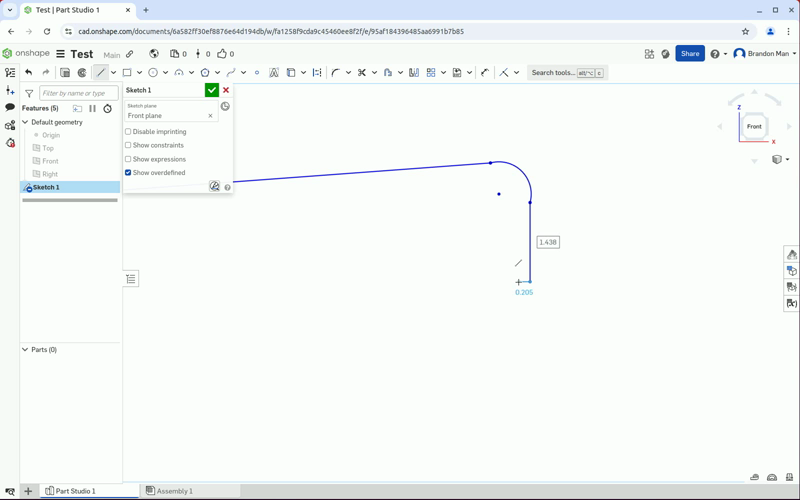
scroll(-6)
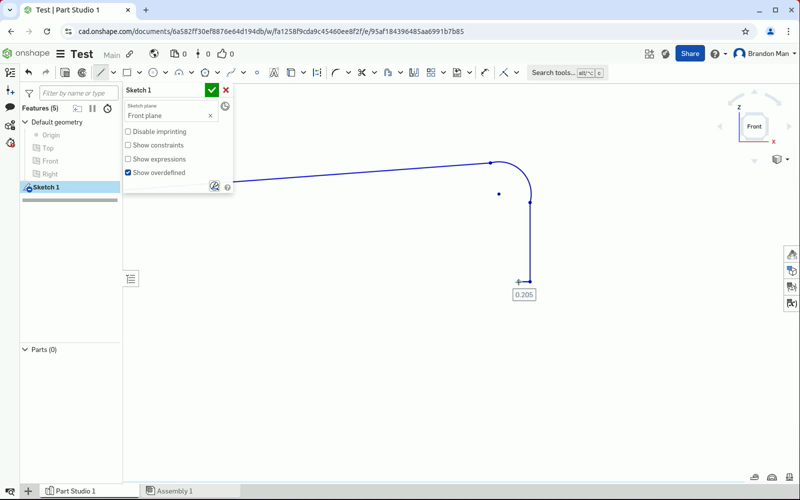
scroll(-6)
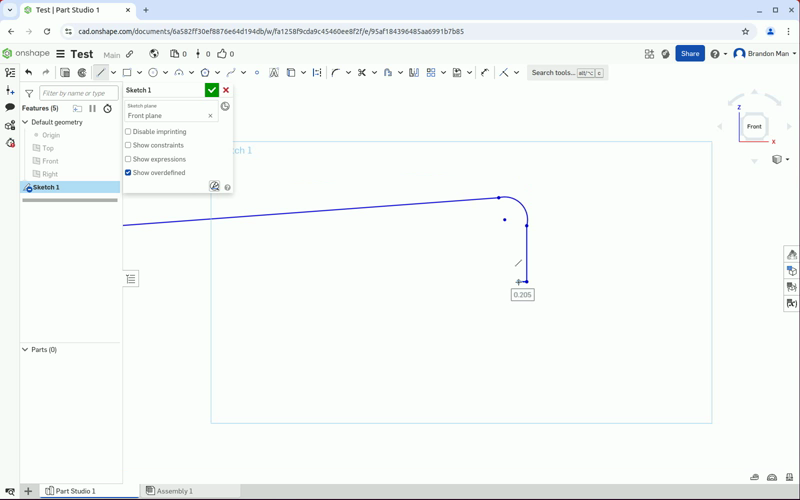
scroll(-6)
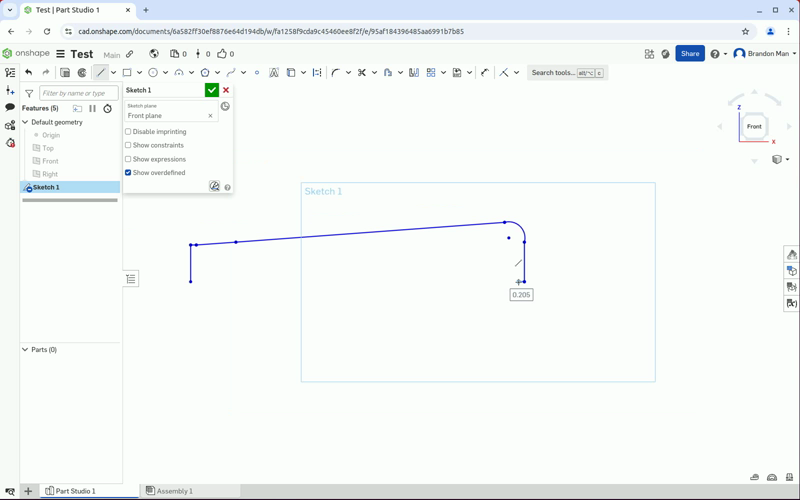
scroll(-6)
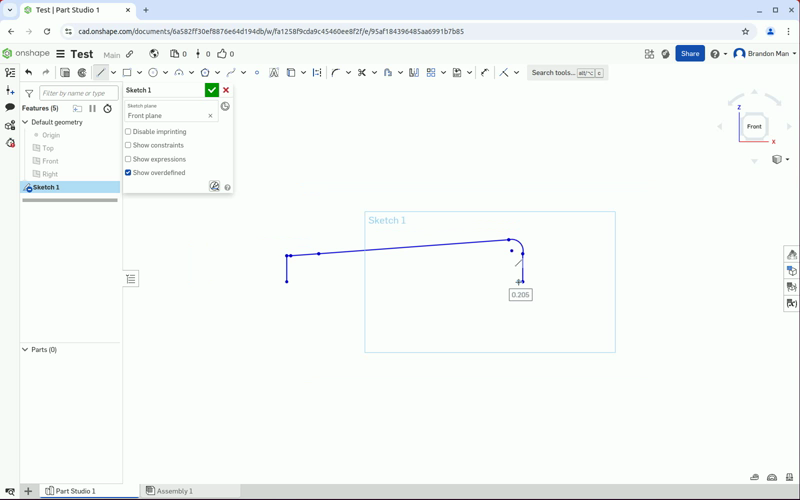
scroll(-6)
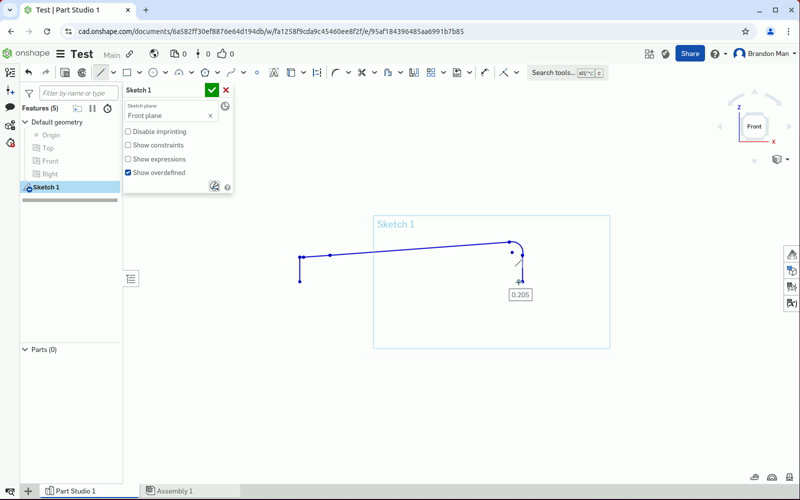
scroll(-6)
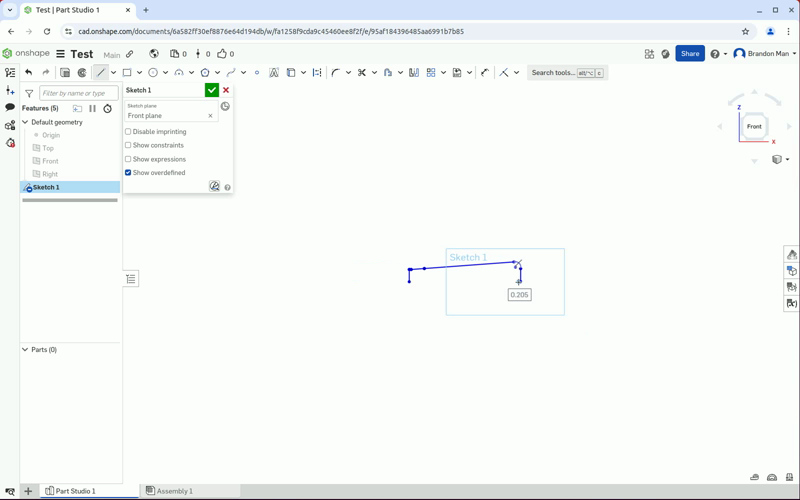
scroll(-6)
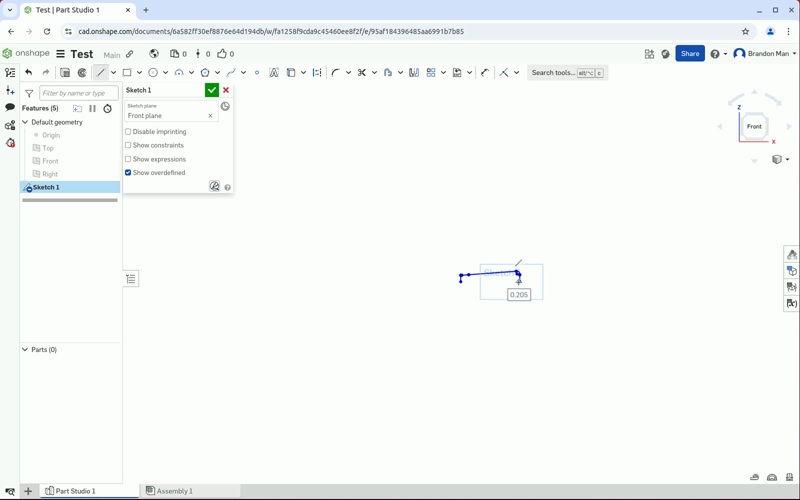
key_up(shift)
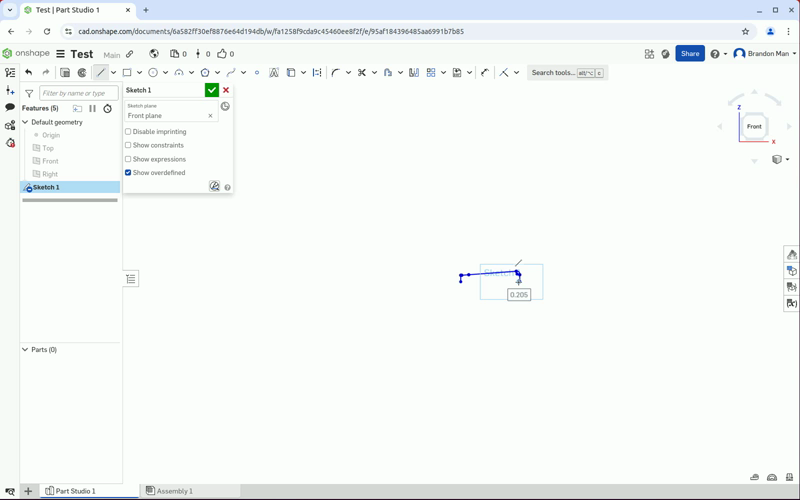
key_down(shift)
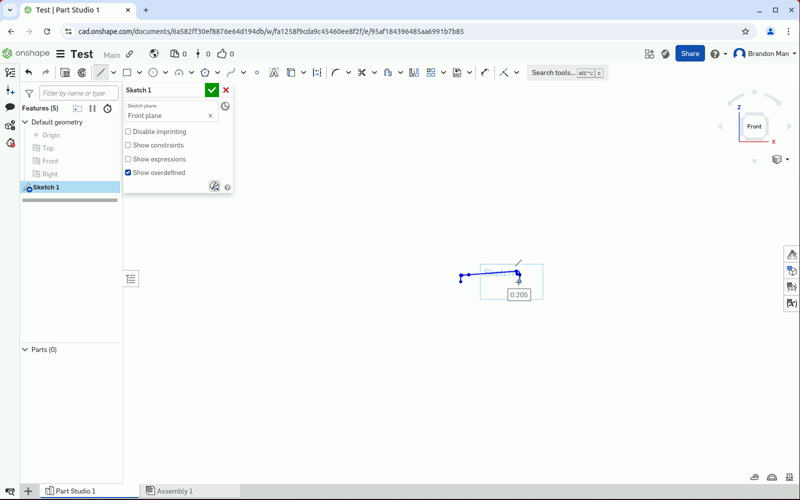
mouse_move(548, 281)
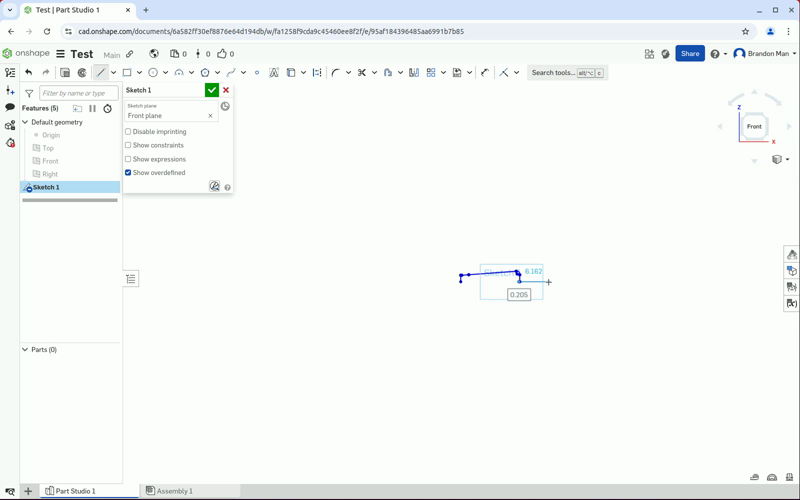
mouse_move(460, 281)
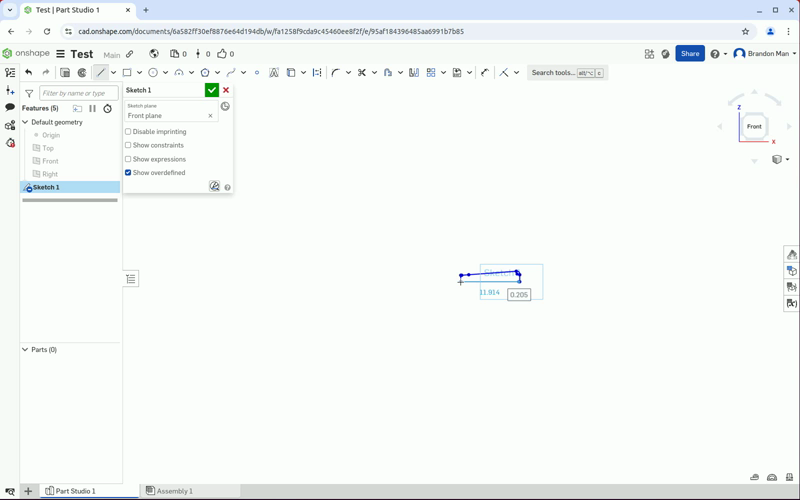
click(460, 281)
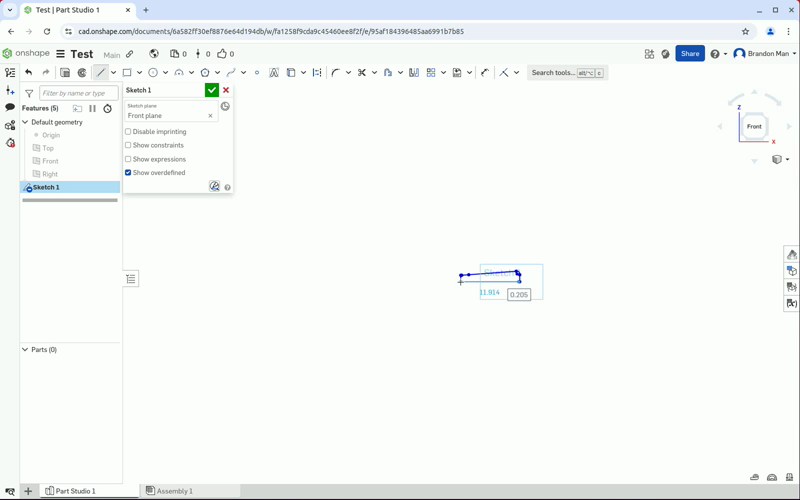
key_up(shift)
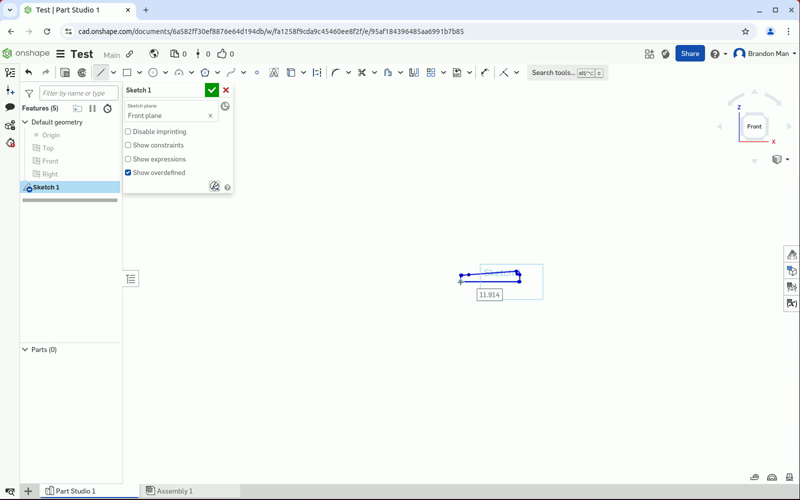
key(esc)
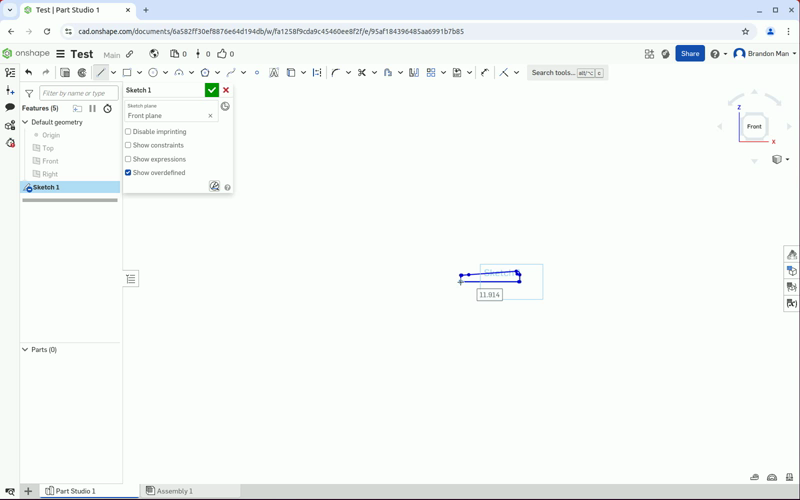
mouse_move(504, 273)
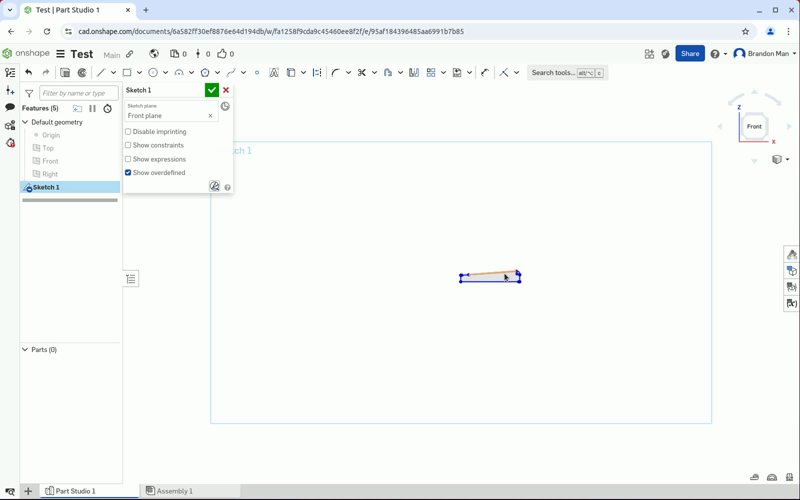
scroll(6)
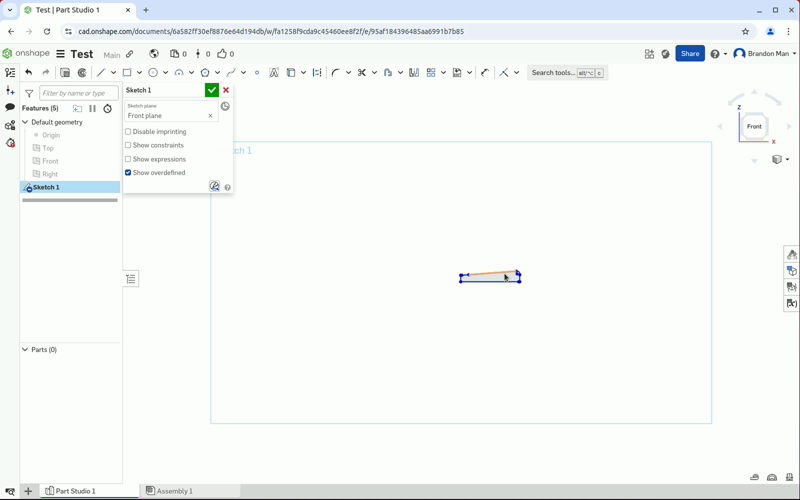
scroll(6)
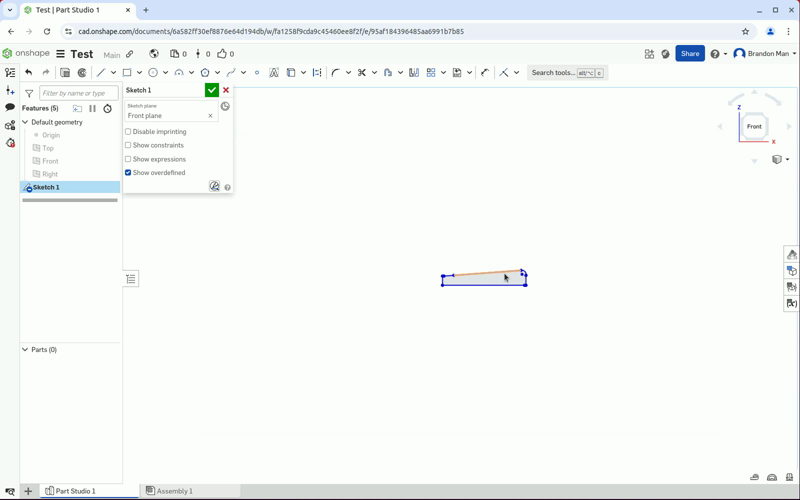
scroll(6)
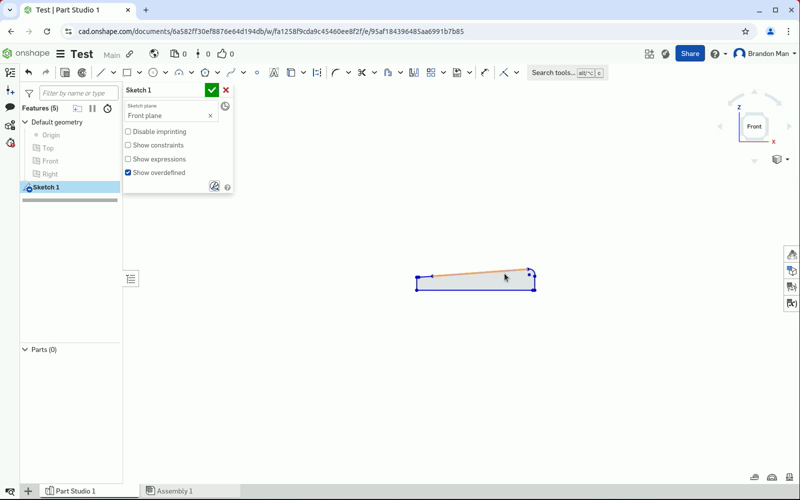
scroll(6)
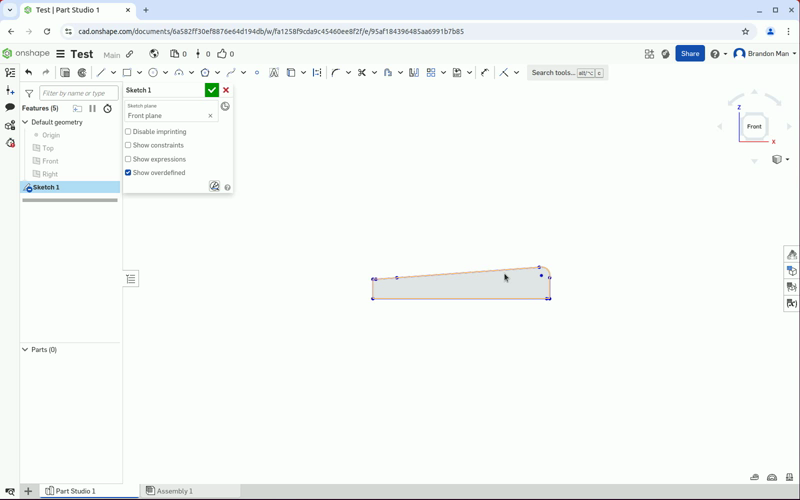
scroll(6)
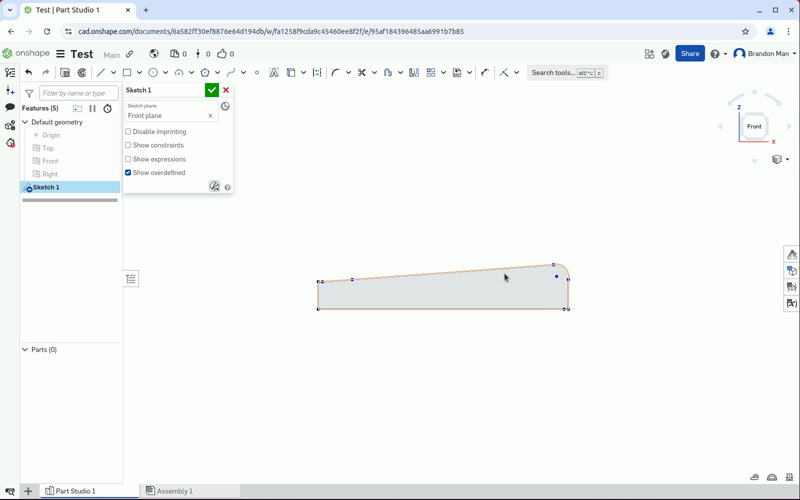
scroll(6)
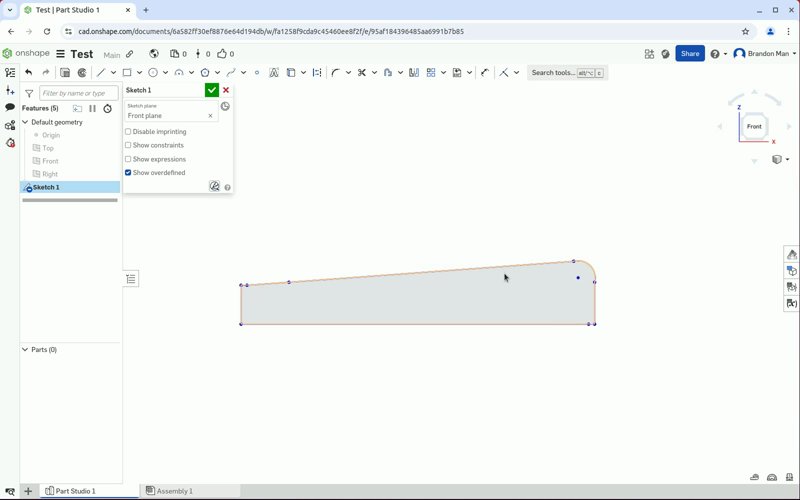
scroll(6)
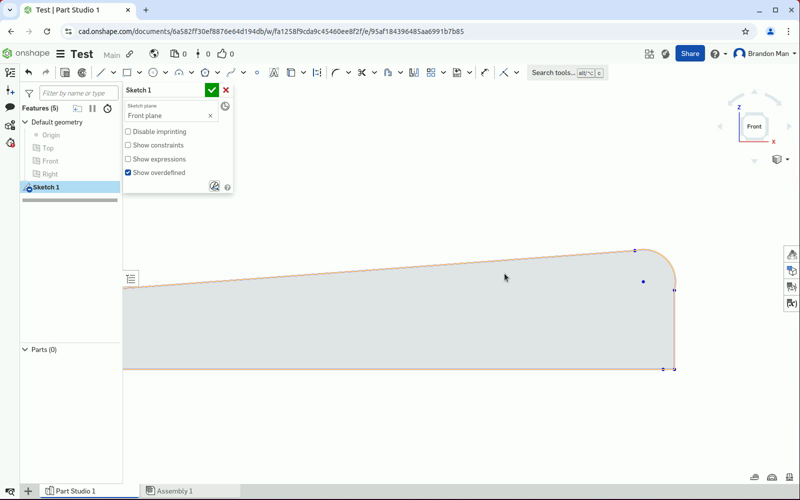
click(504, 273)
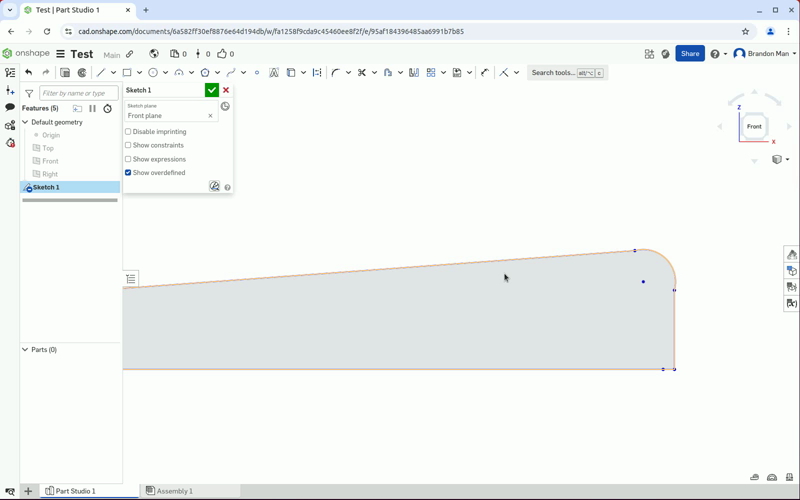
scroll(-6)
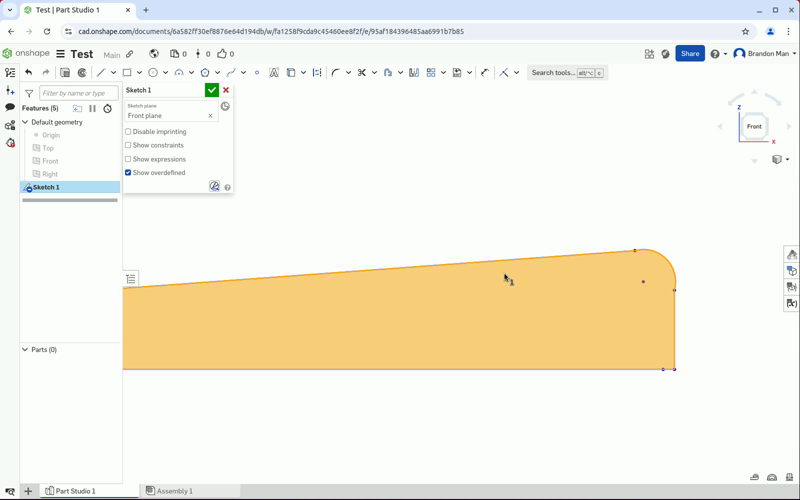
scroll(-6)
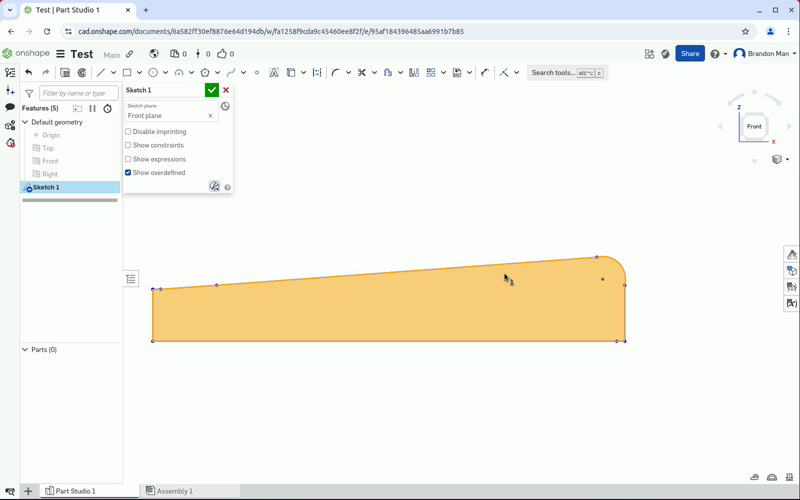
scroll(-6)
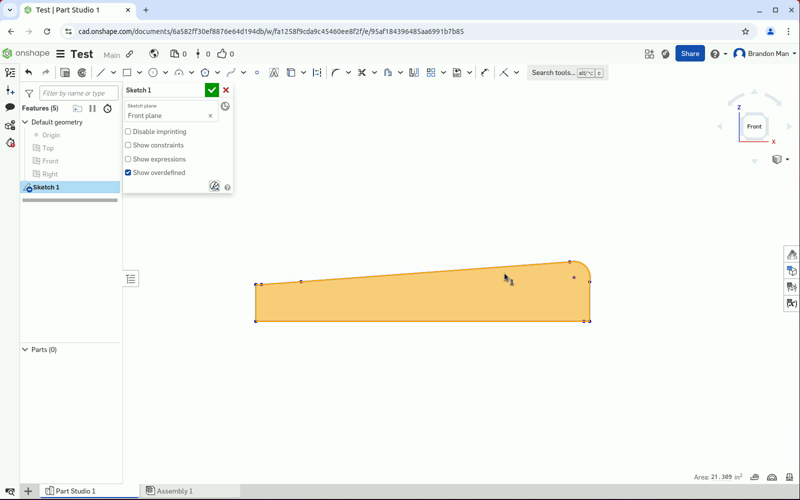
scroll(-6)
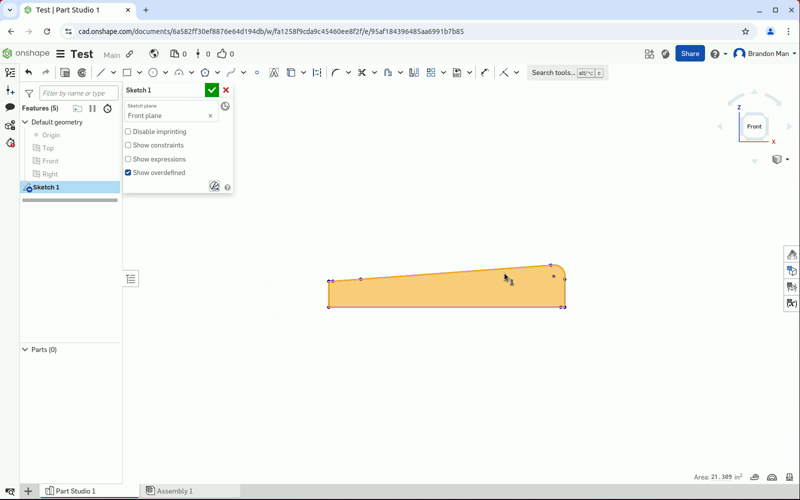
scroll(-6)
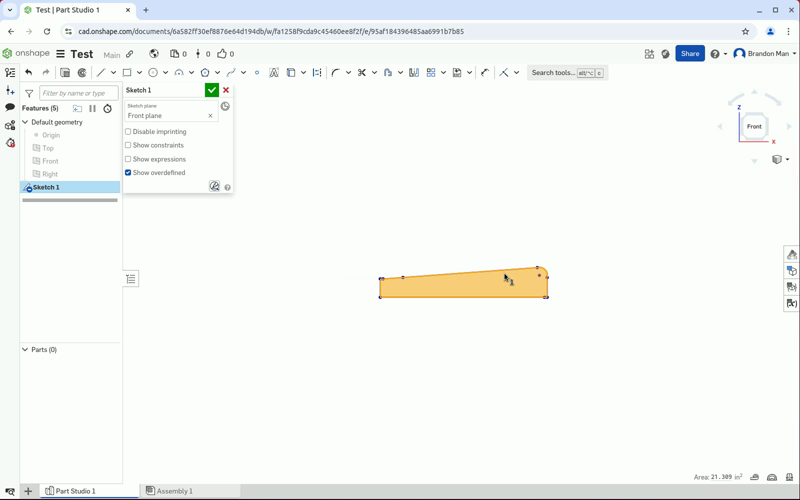
scroll(-6)
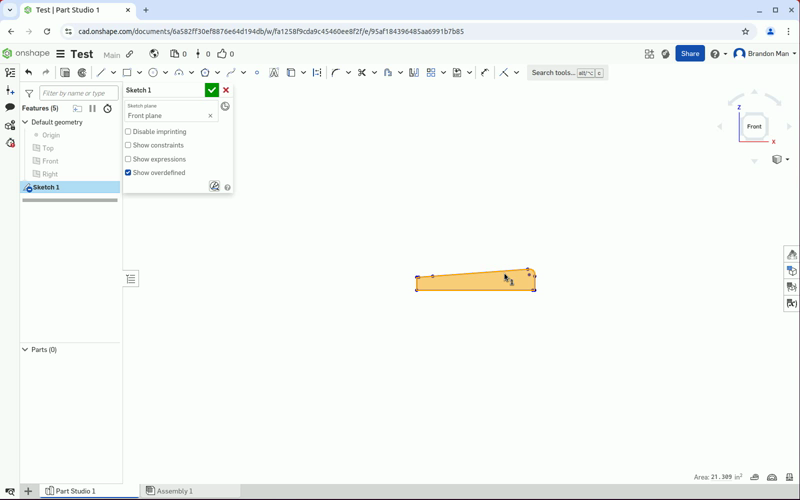
scroll(-6)
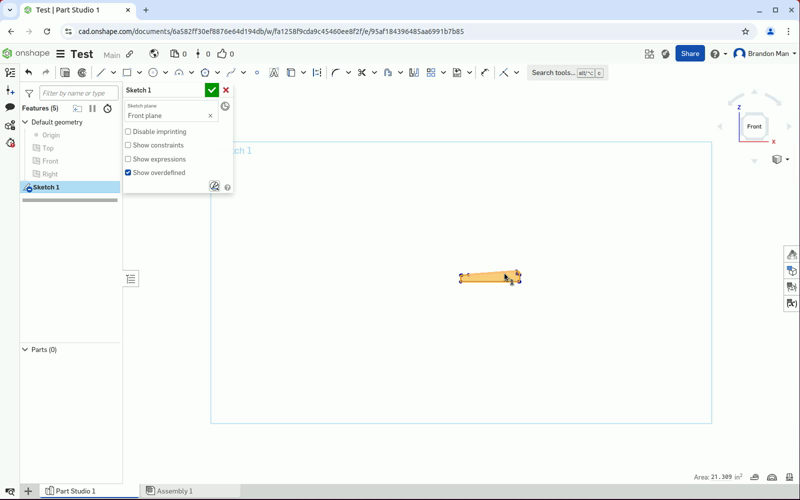
mouse_move(73, 352)
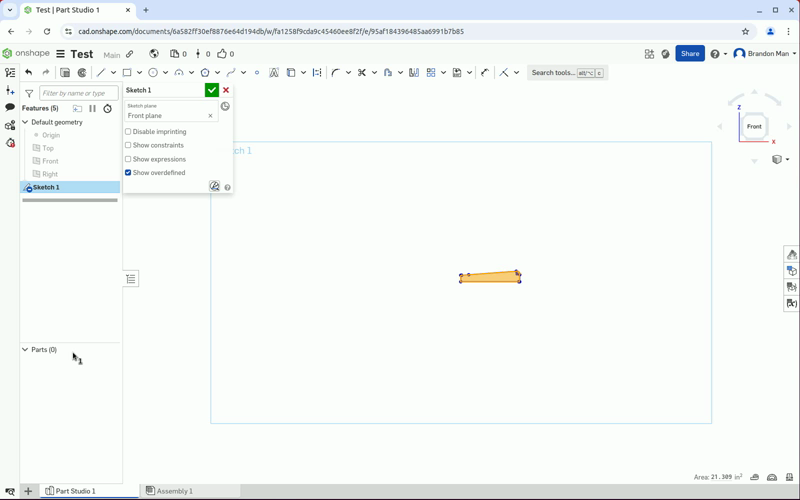
key(shift+y)
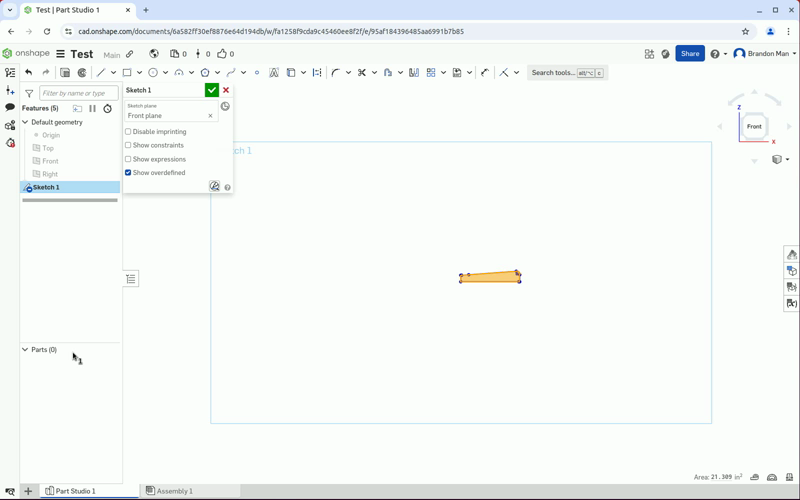
key(shift+e)
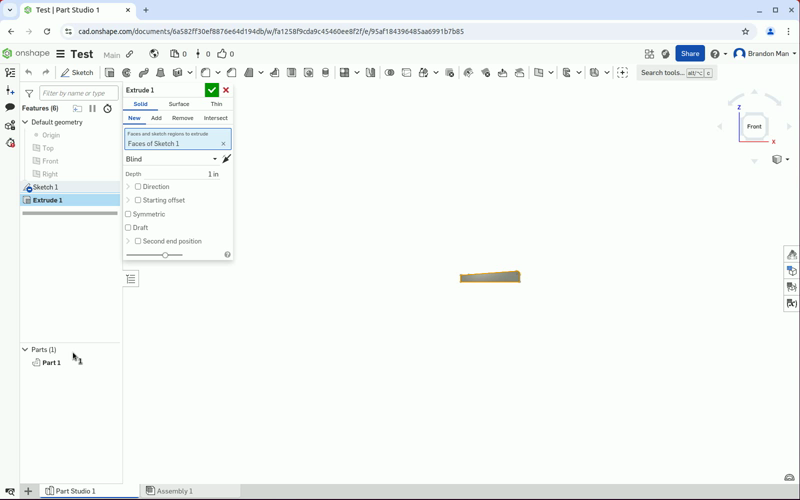
mouse_move(143, 106)
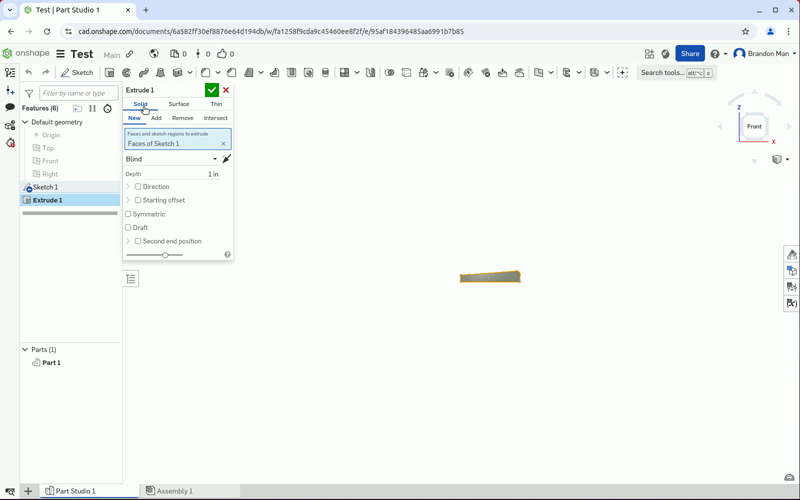
click(143, 106)
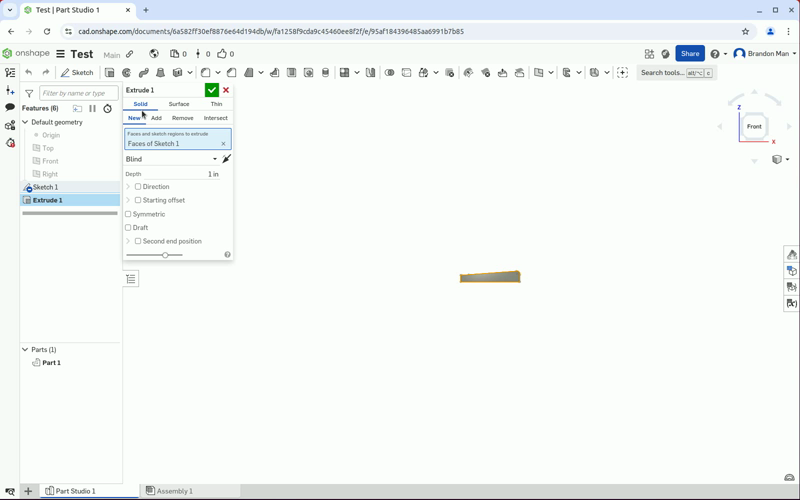
mouse_move(137, 120)
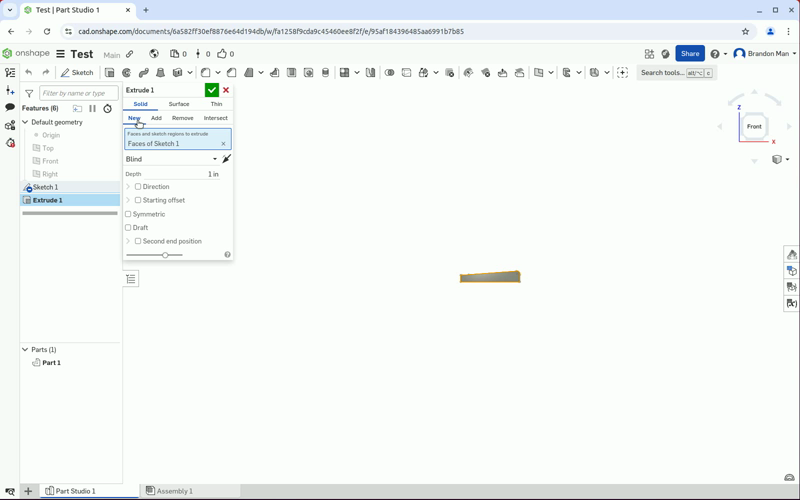
click(137, 120)
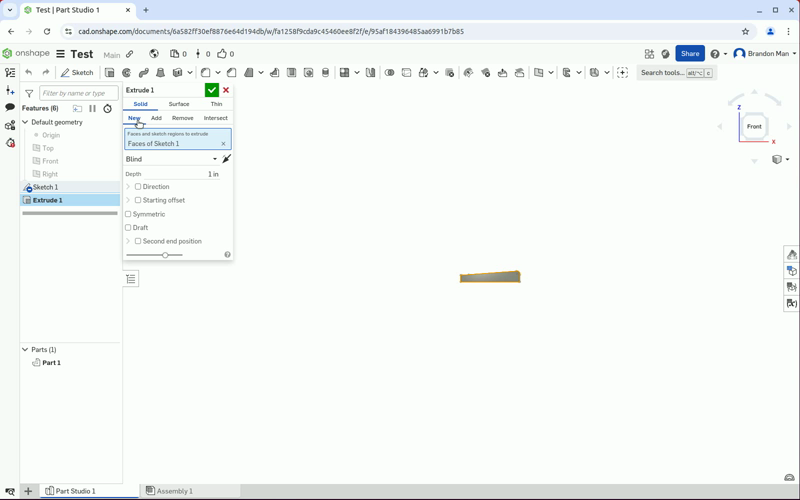
key(tab, 4)
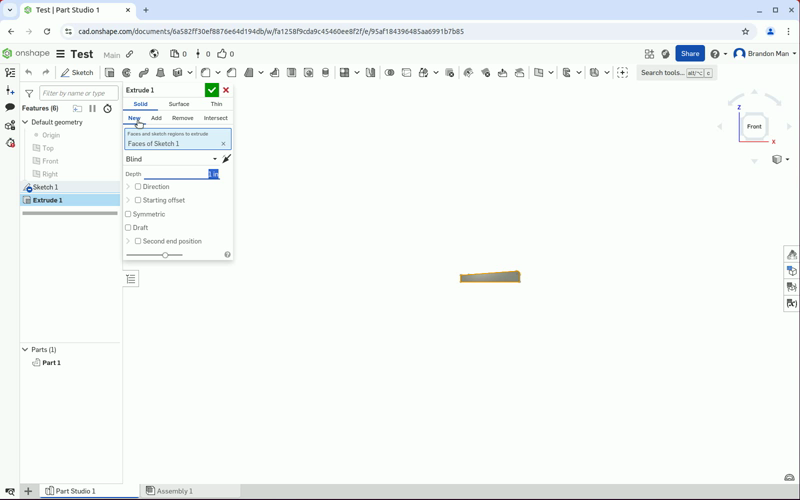
text(23.108)
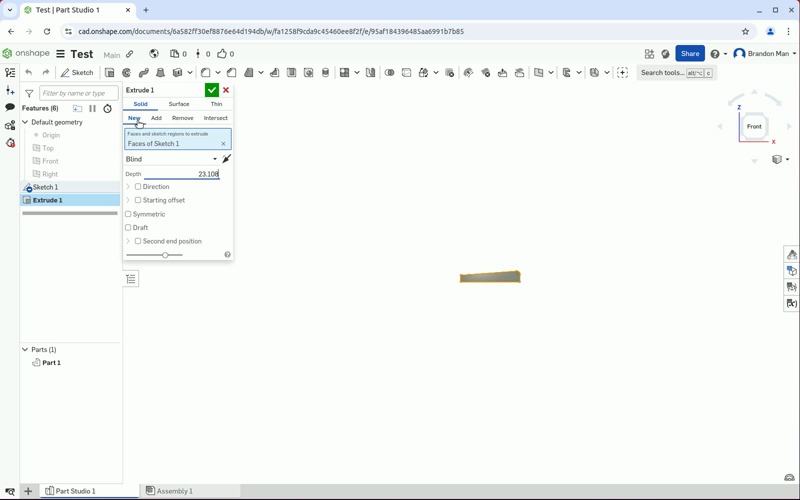
key(enter)
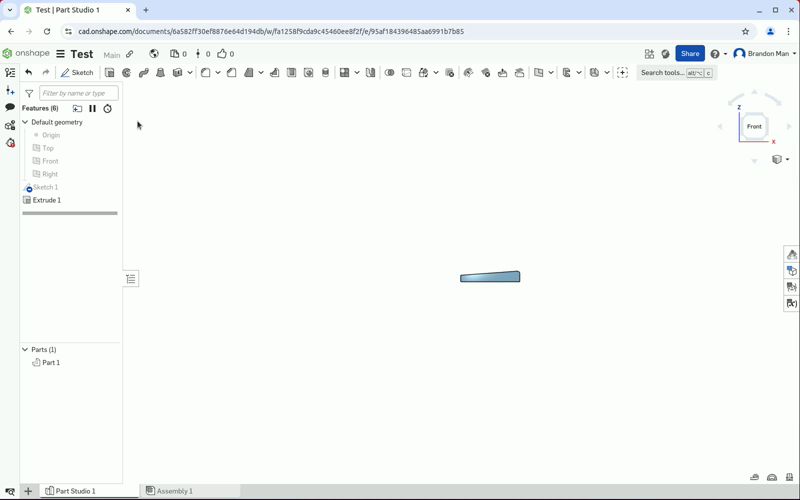
key(shift+h)
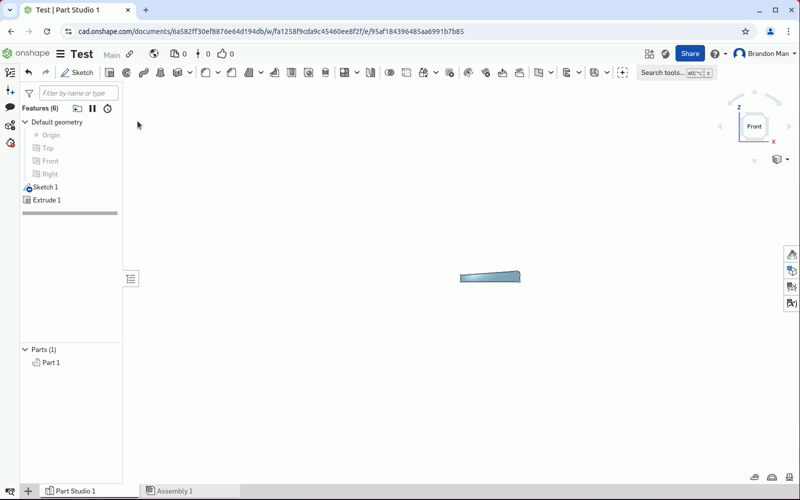
key(shift+h)
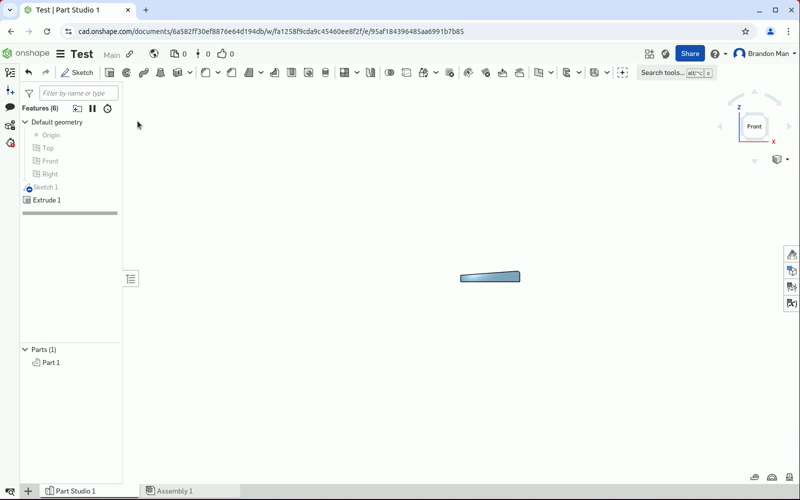
mouse_move(73, 189)
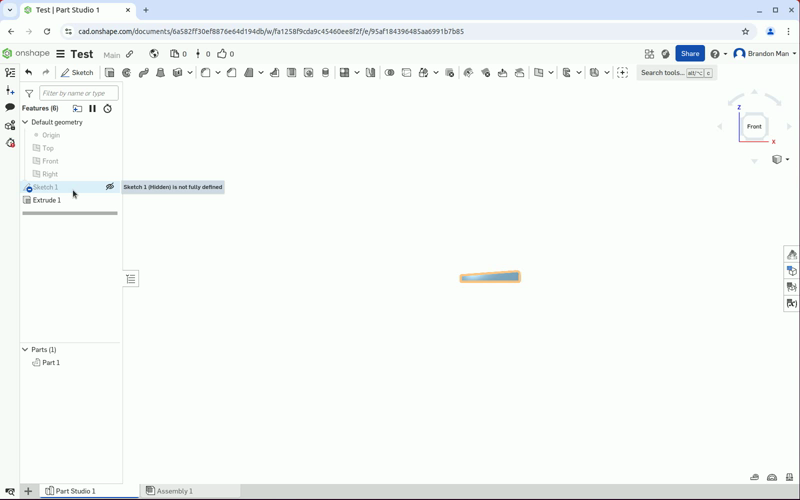
click(73, 189)
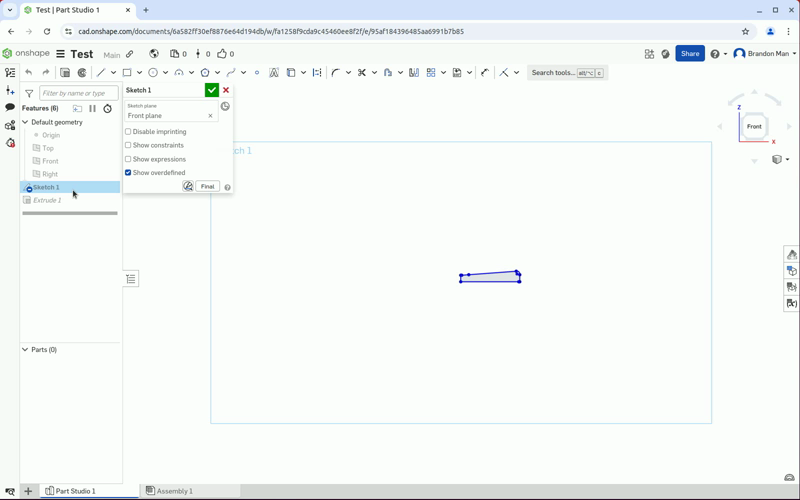
mouse_move(229, 92)
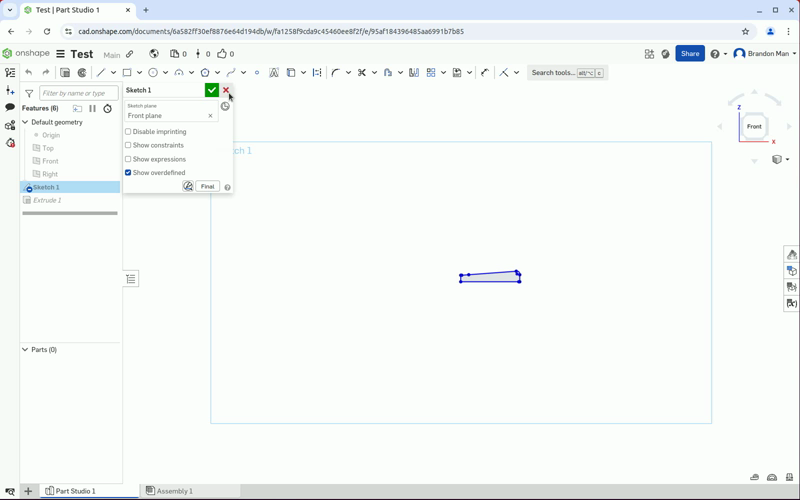
click(229, 92)
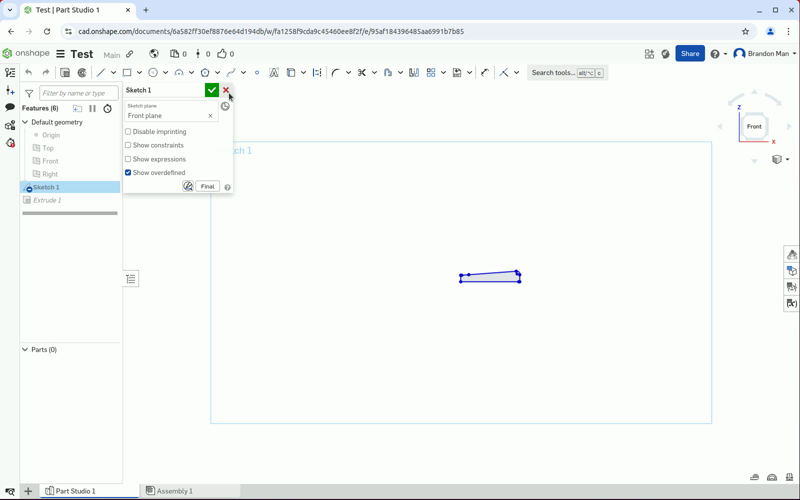
key(shift+s)
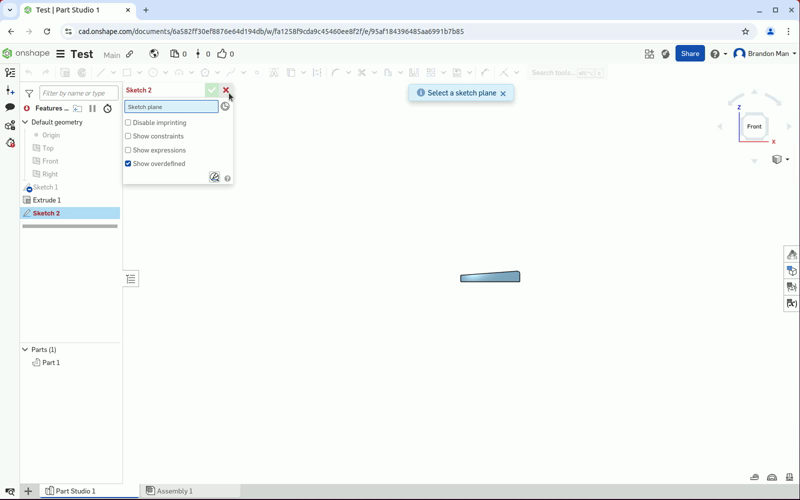
mouse_move(73, 163)
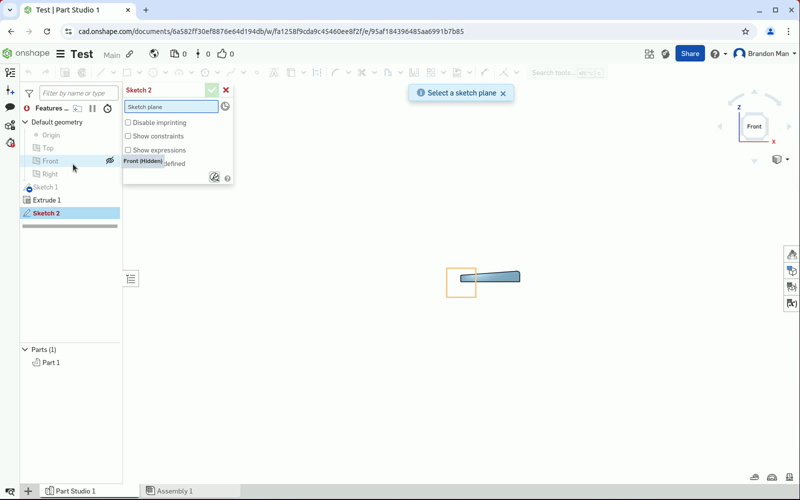
click(73, 163)
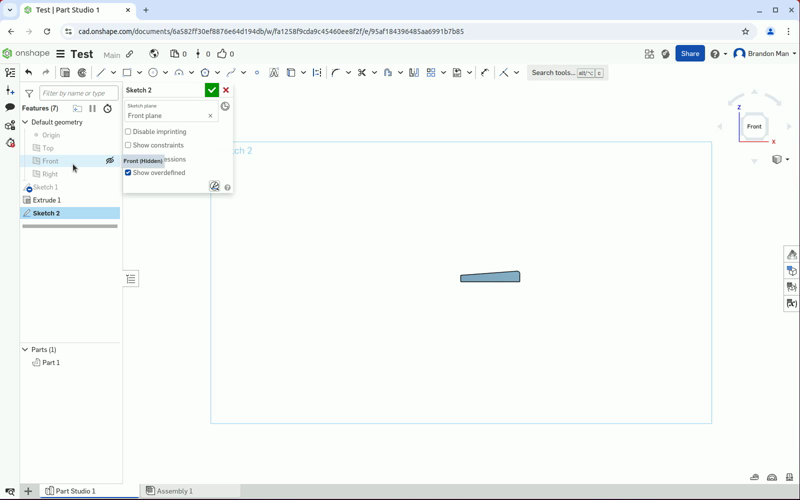
mouse_move(73, 352)
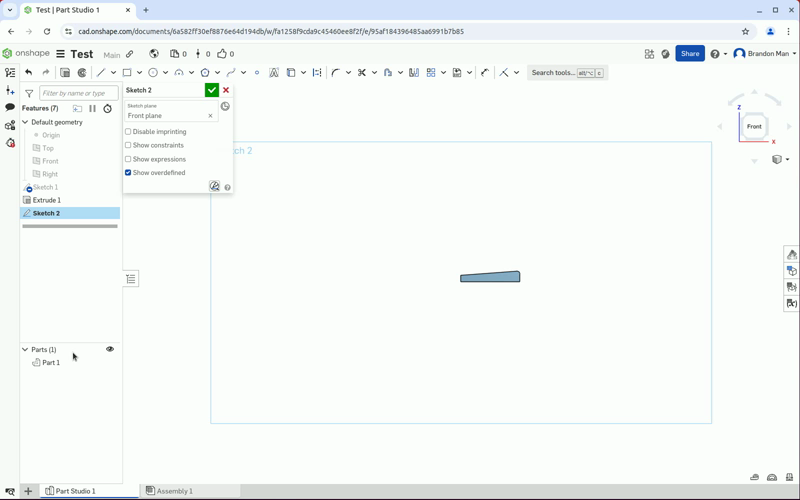
key(y)
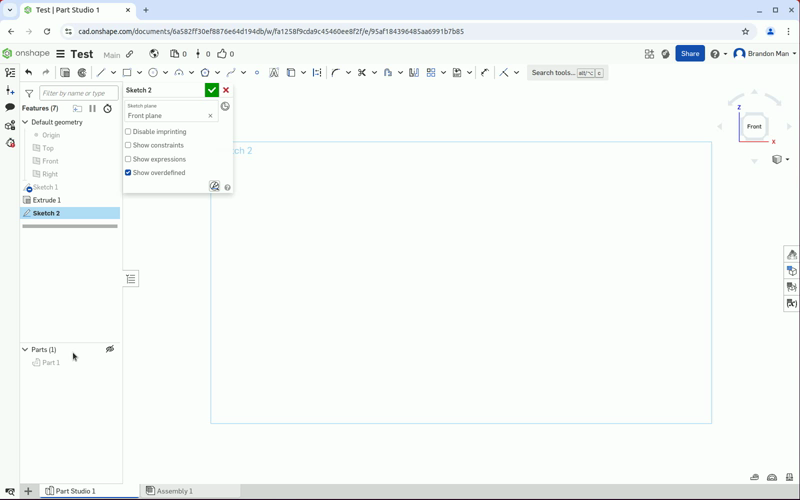
key(l)
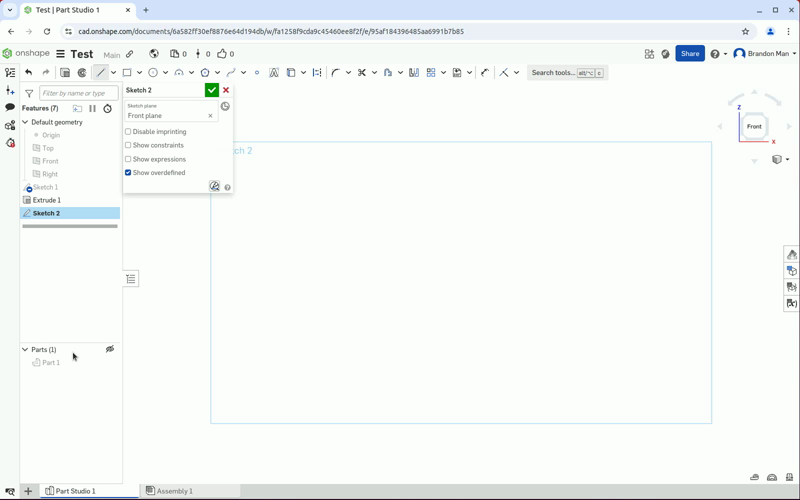
key_down(shift)
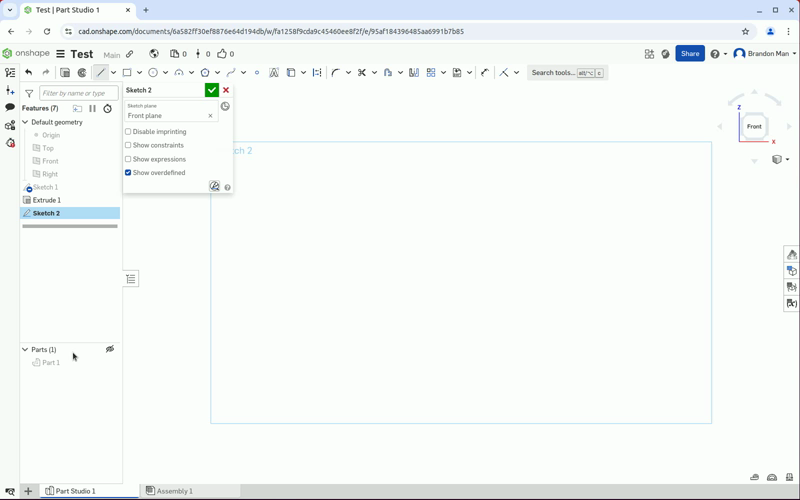
mouse_move(461, 275)
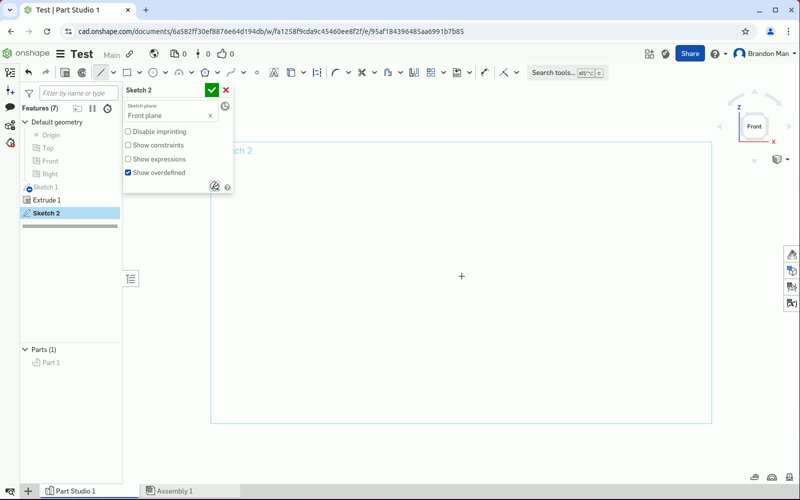
click(461, 275)
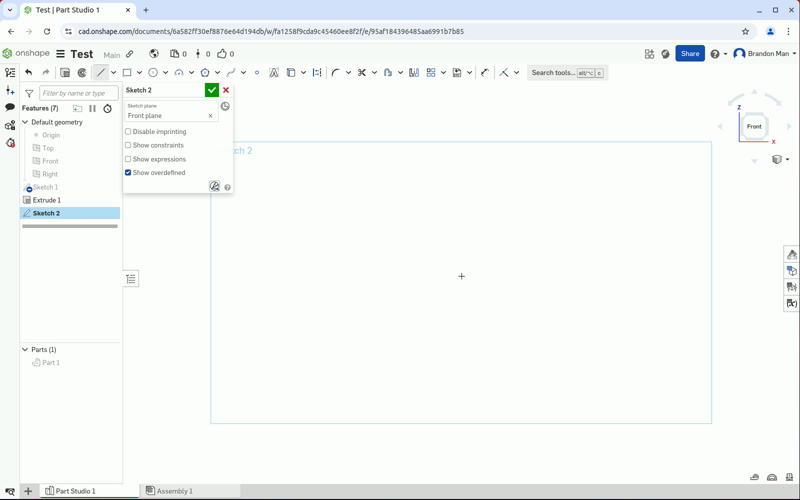
key_up(shift)
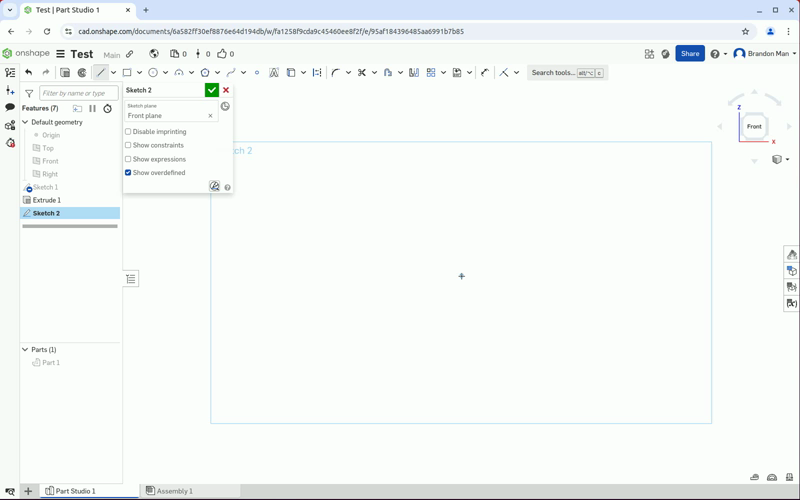
key_down(shift)
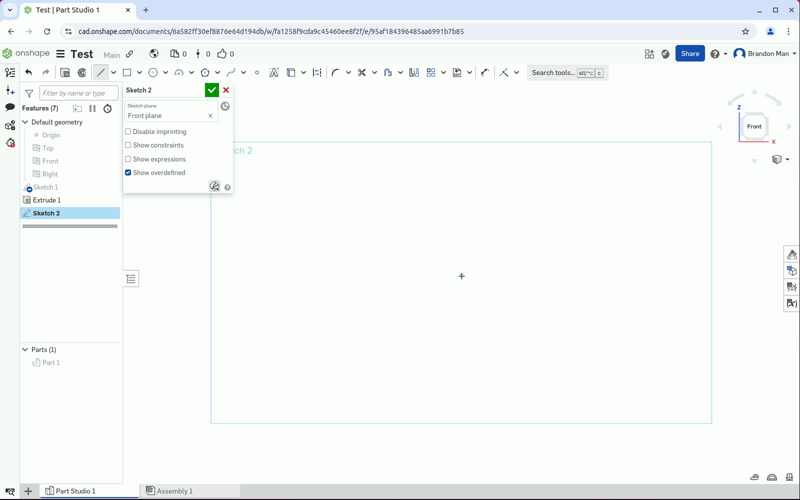
mouse_move(492, 275)
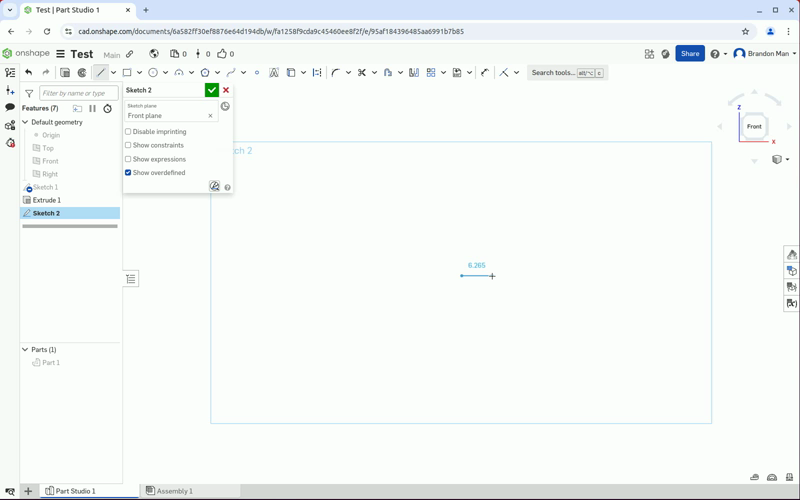
mouse_move(469, 275)
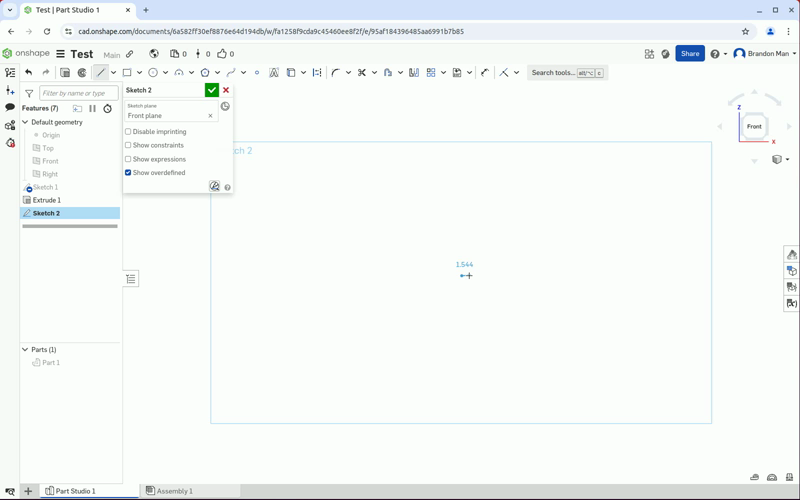
scroll(6)
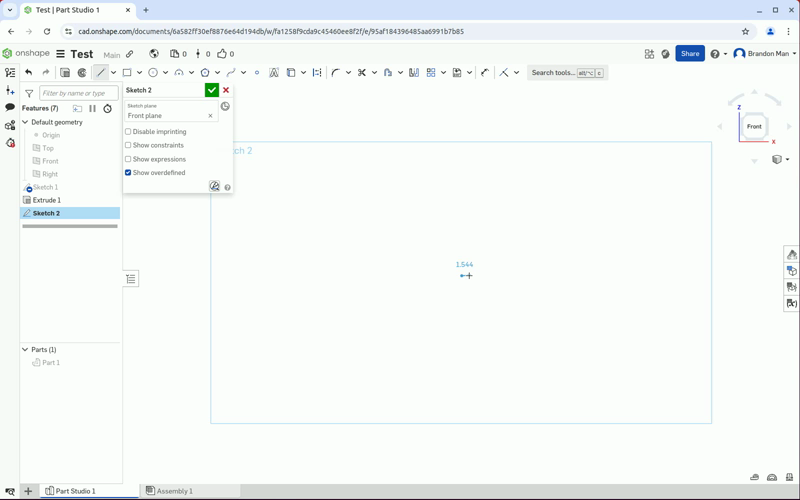
scroll(6)
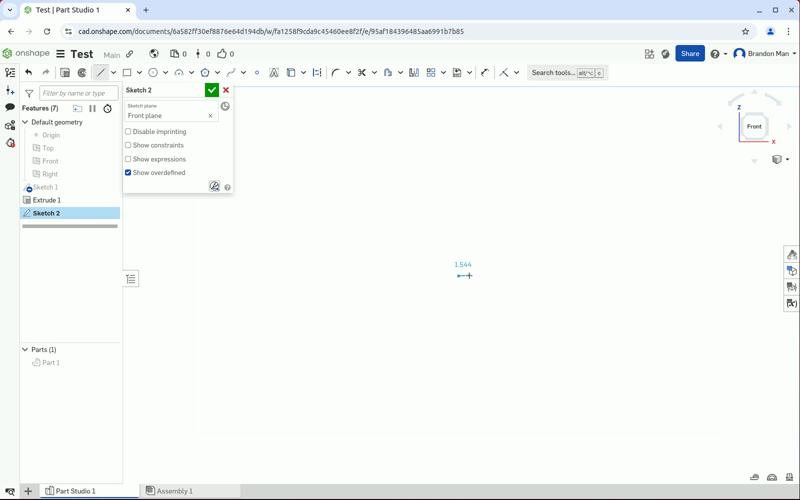
scroll(6)
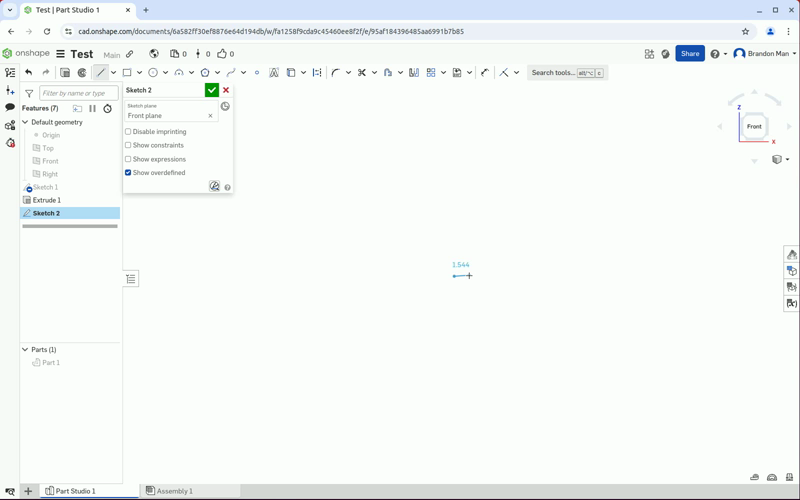
scroll(6)
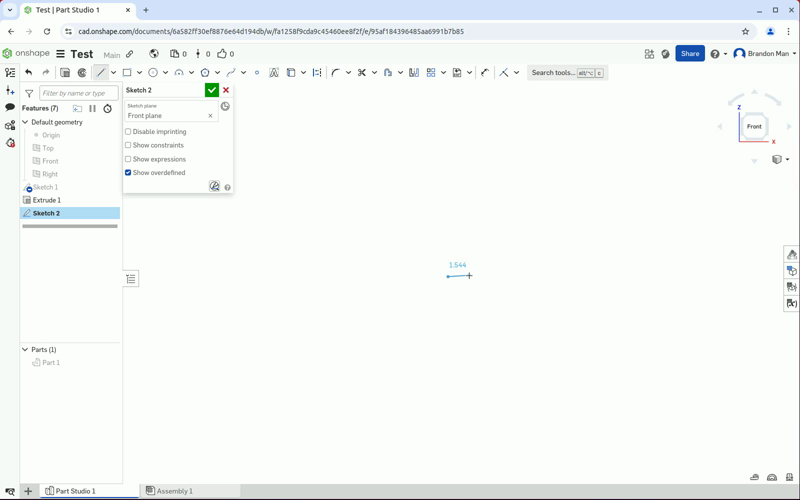
scroll(6)
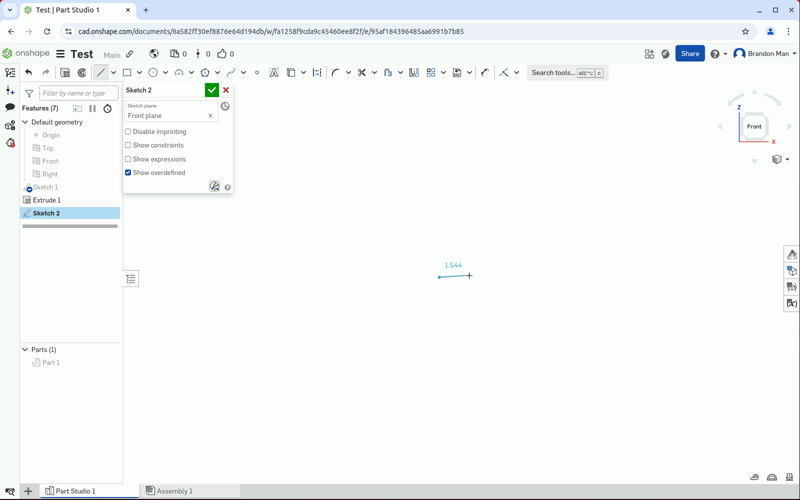
scroll(6)
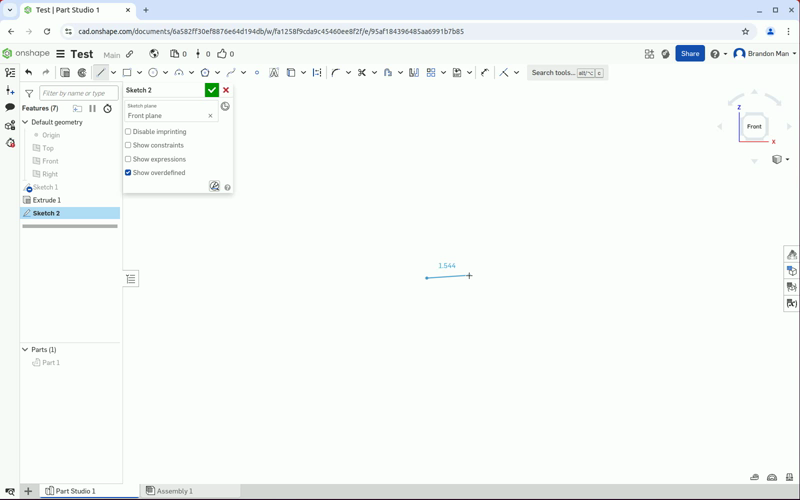
scroll(6)
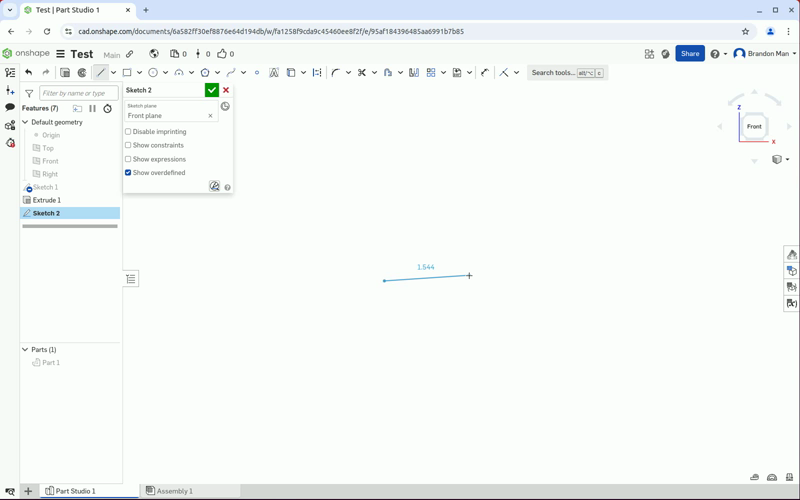
click(469, 275)
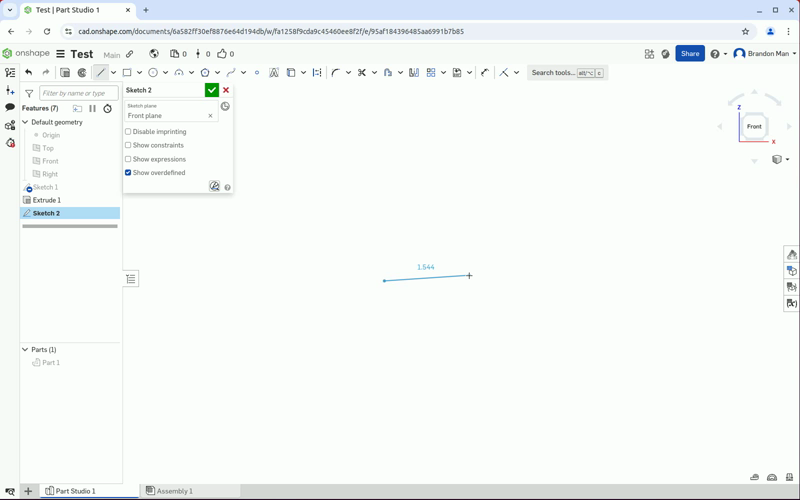
scroll(-6)
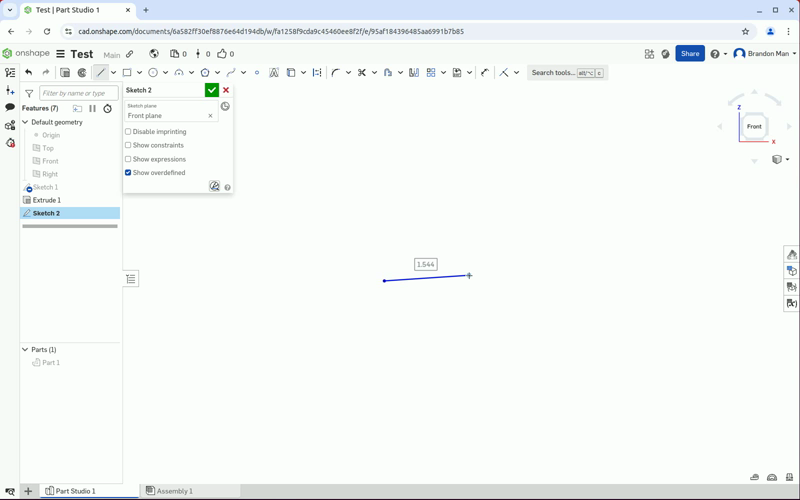
scroll(-6)
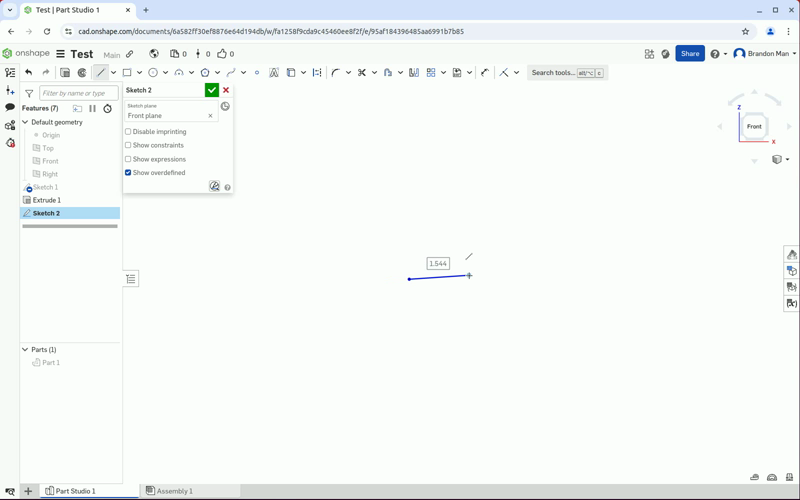
scroll(-6)
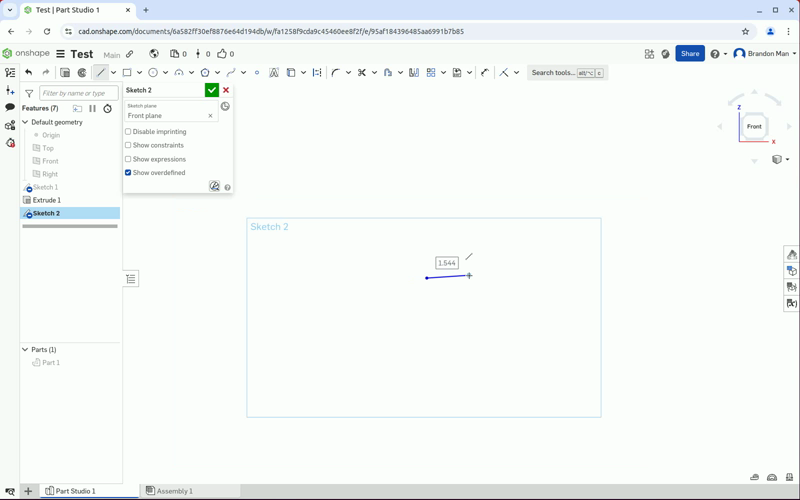
scroll(-6)
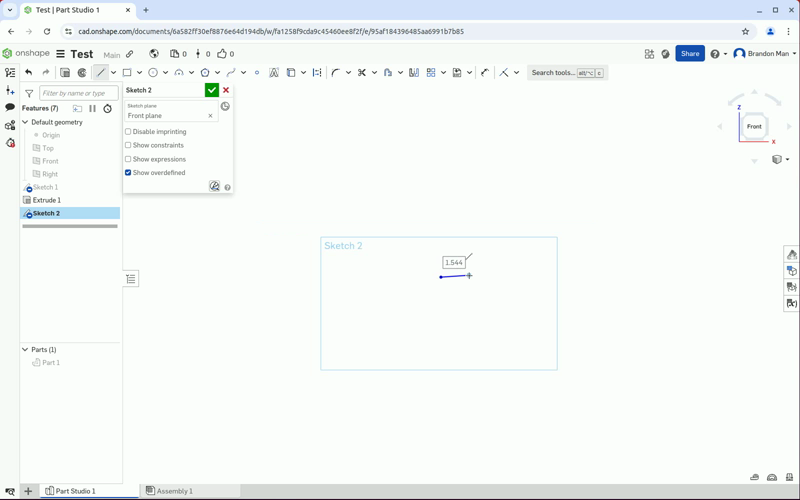
scroll(-6)
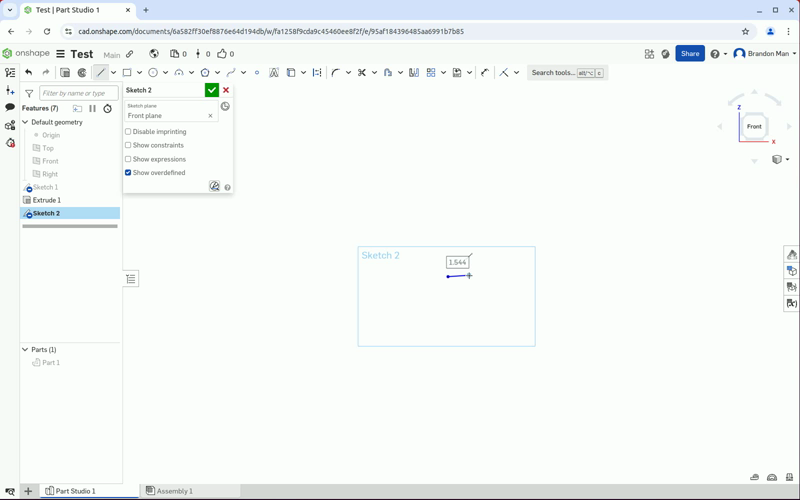
scroll(-6)
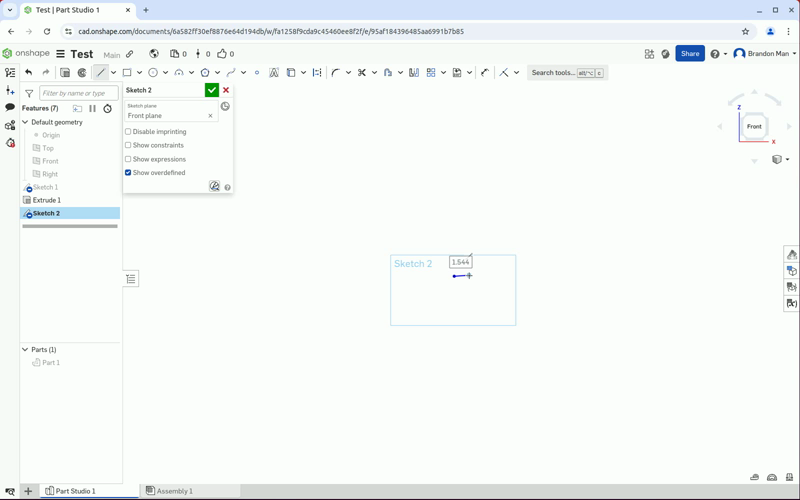
scroll(-6)
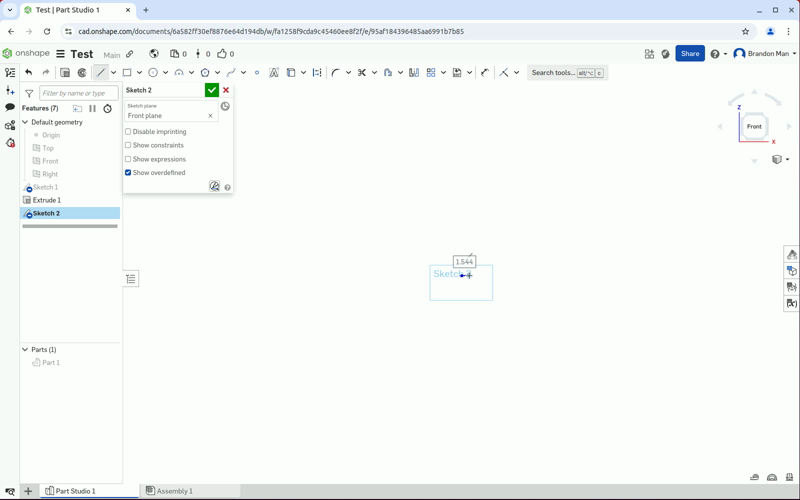
key_up(shift)
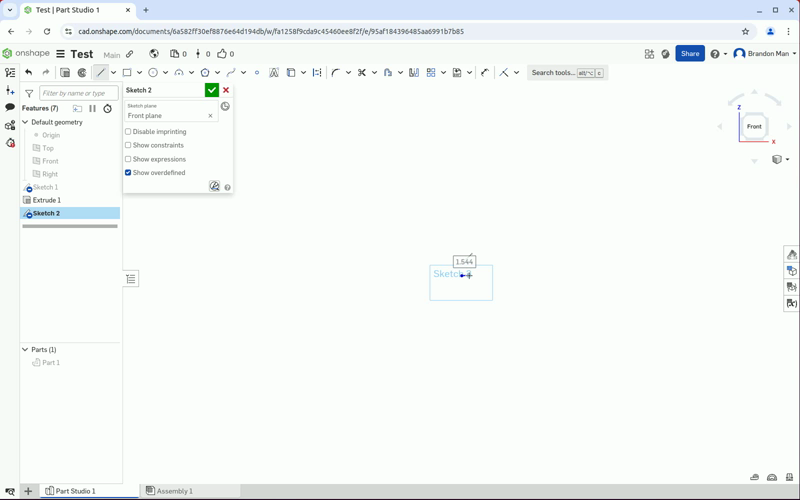
key_down(shift)
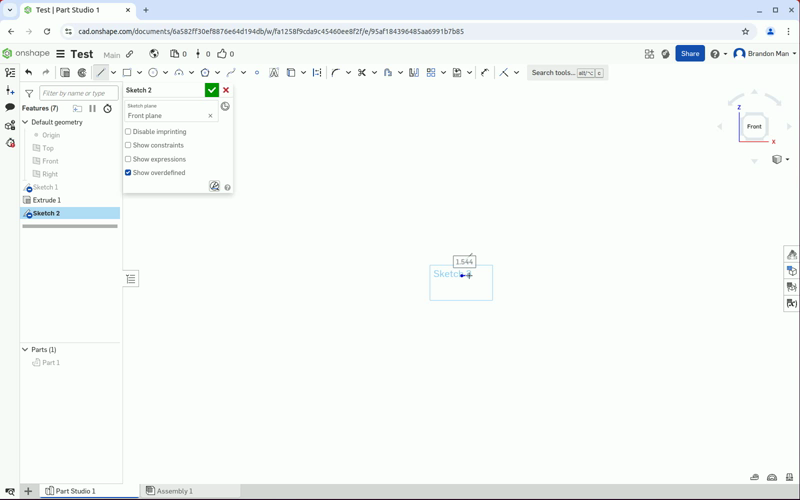
mouse_move(499, 275)
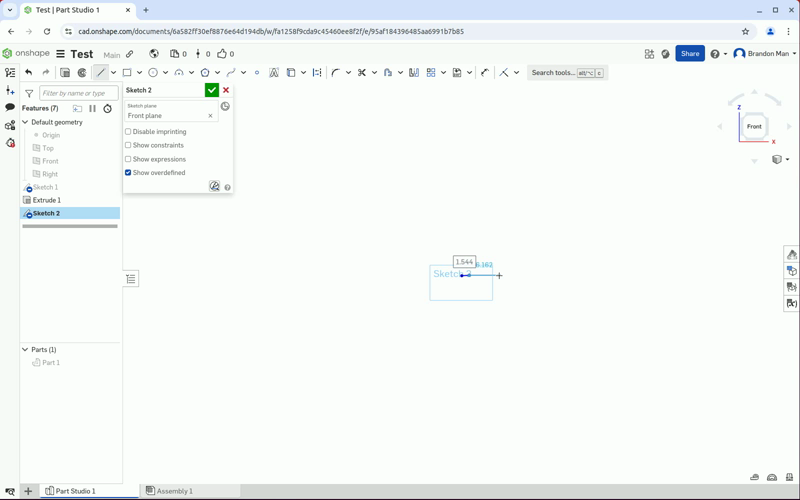
mouse_move(465, 235)
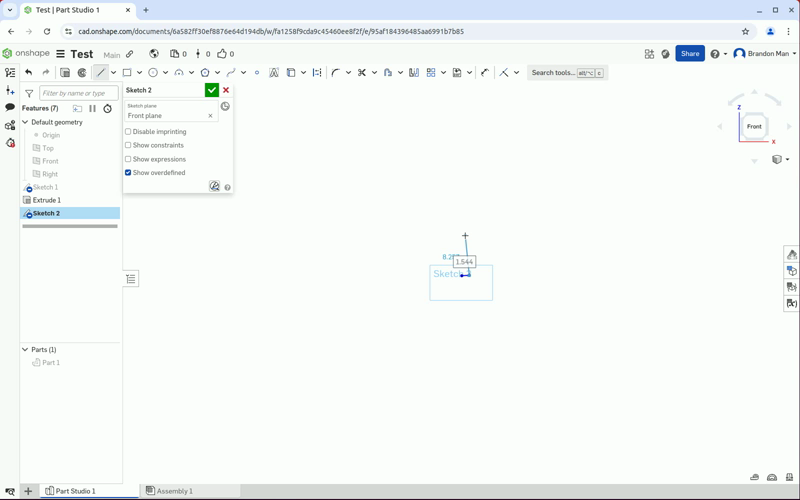
click(465, 235)
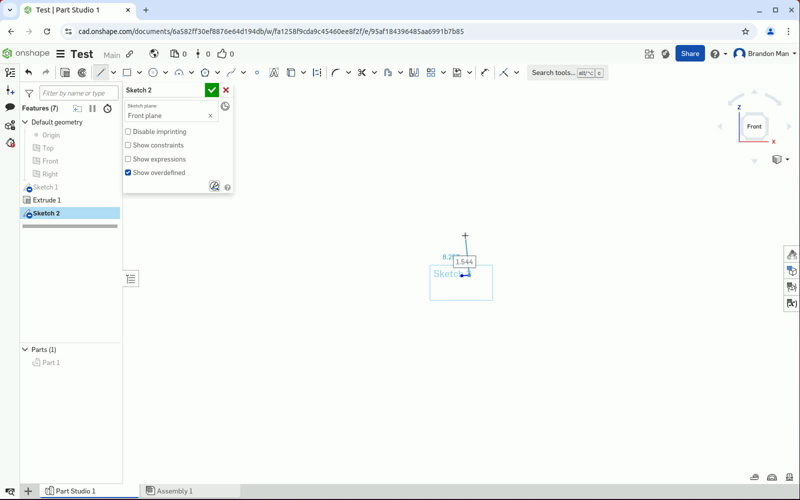
key_up(shift)
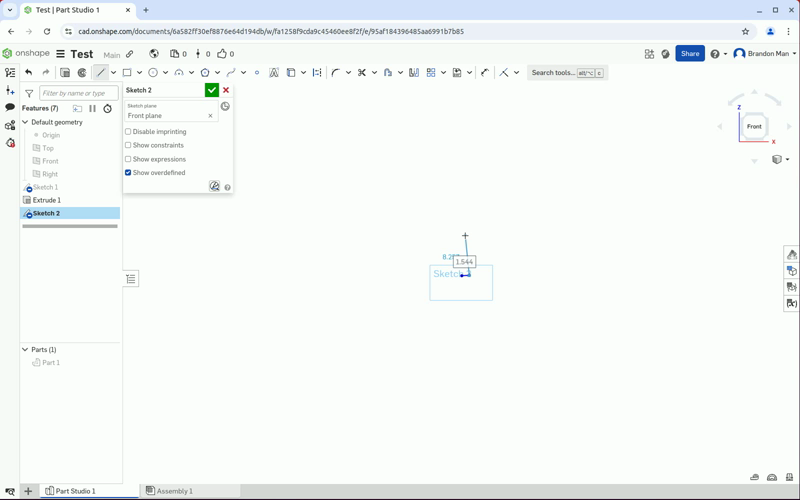
key_down(shift)
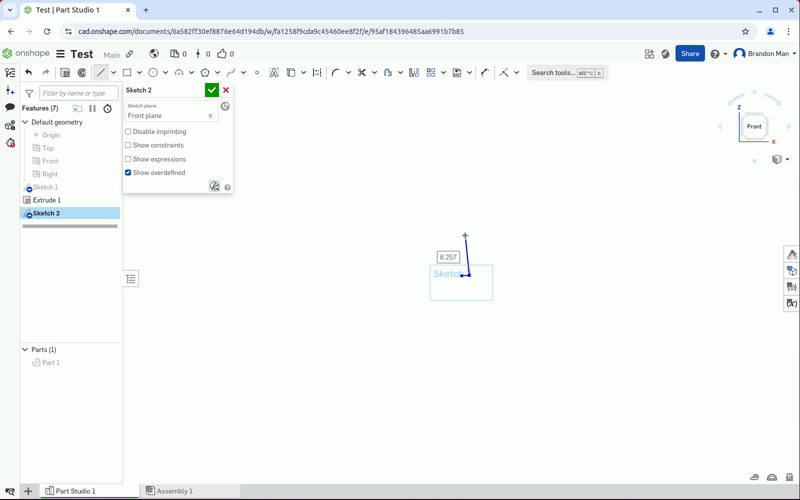
mouse_move(495, 235)
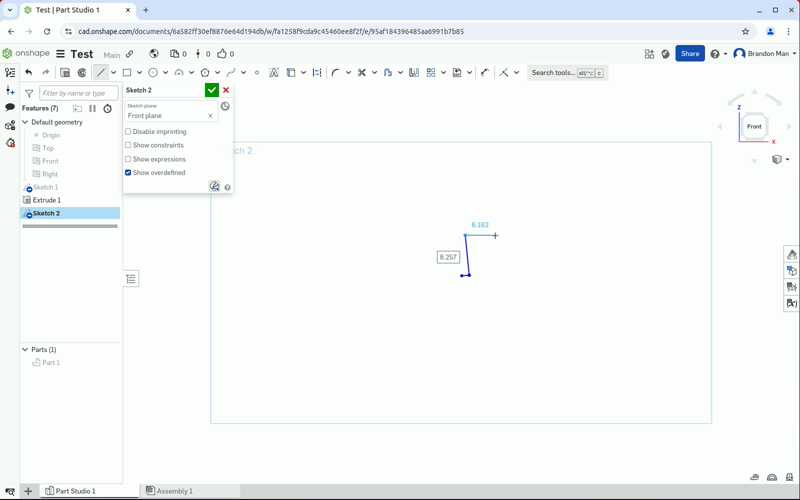
mouse_move(461, 235)
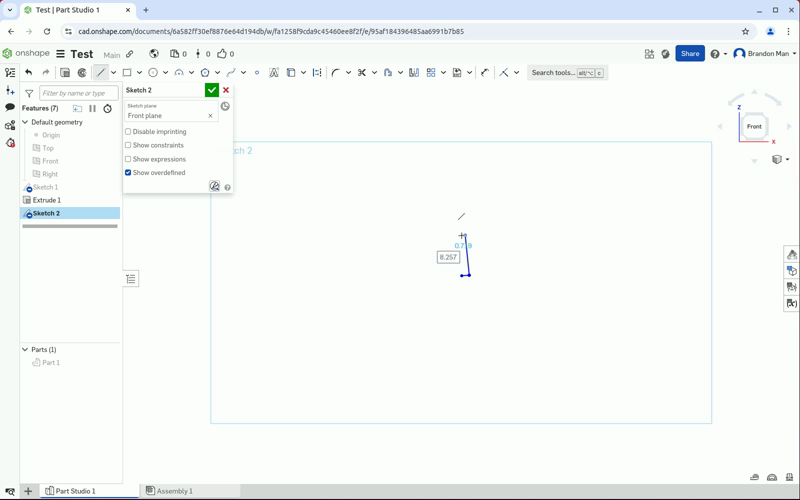
scroll(6)
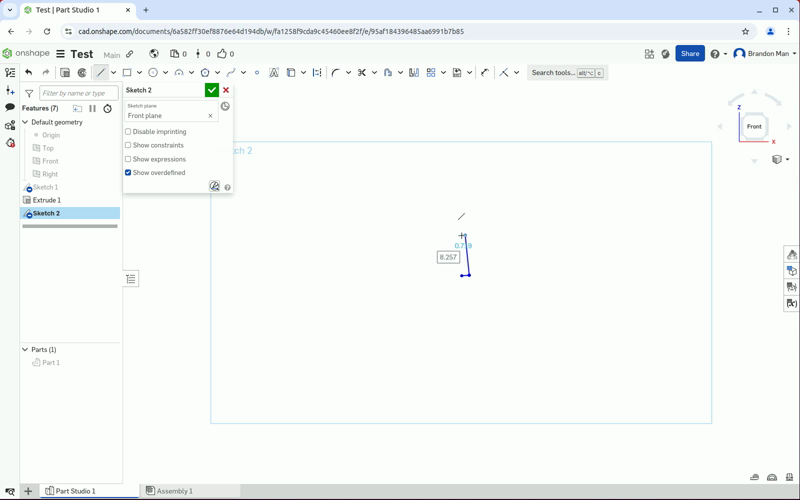
scroll(6)
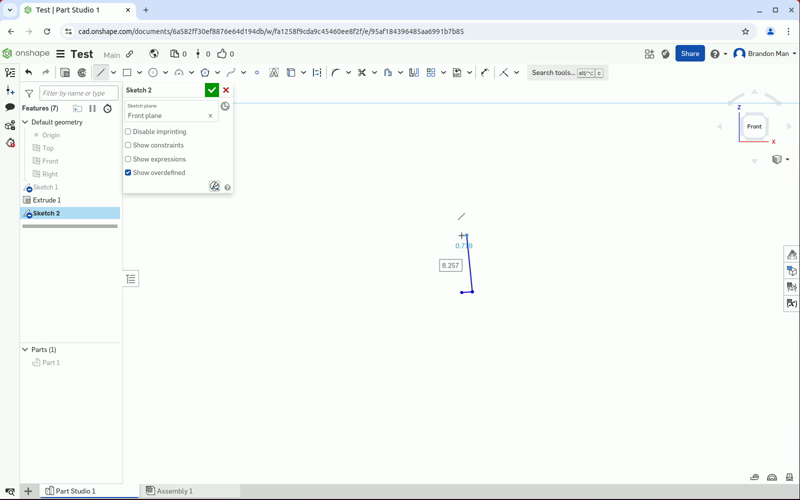
scroll(6)
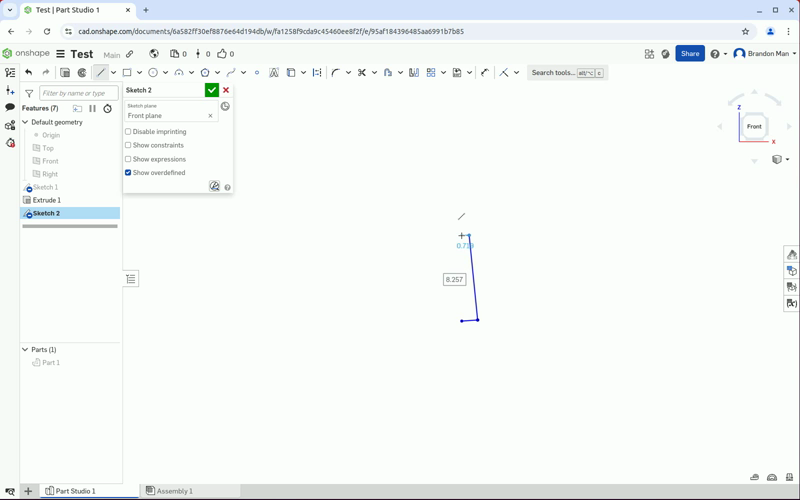
scroll(6)
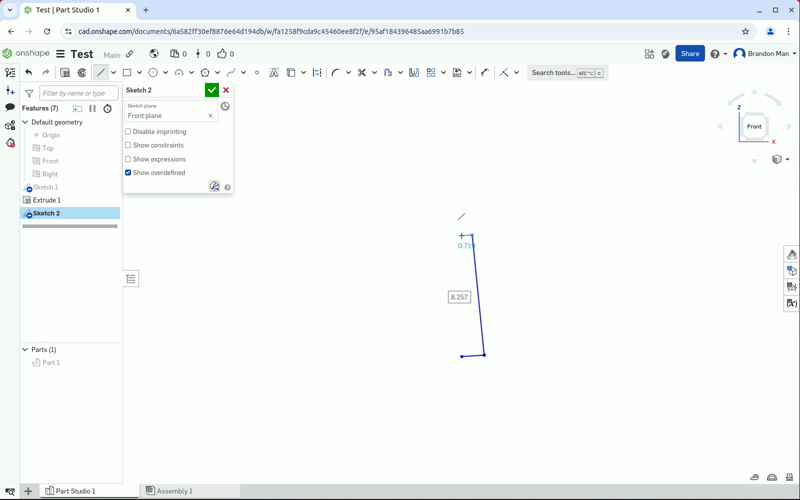
scroll(6)
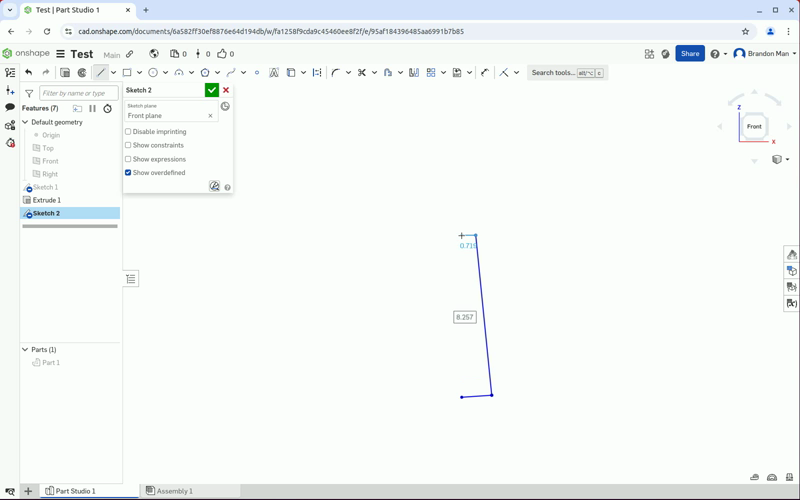
scroll(6)
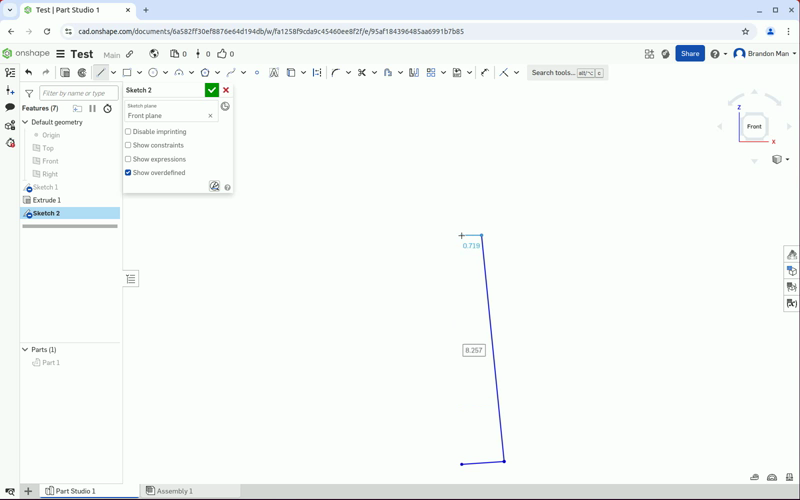
scroll(6)
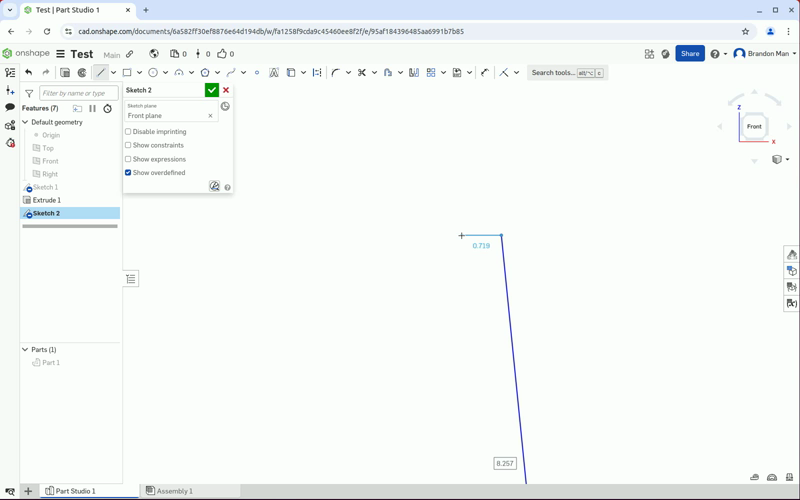
click(461, 235)
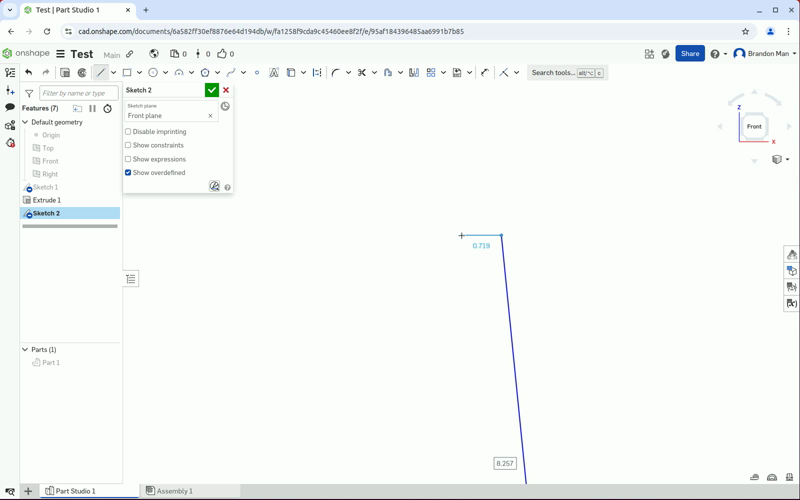
scroll(-6)
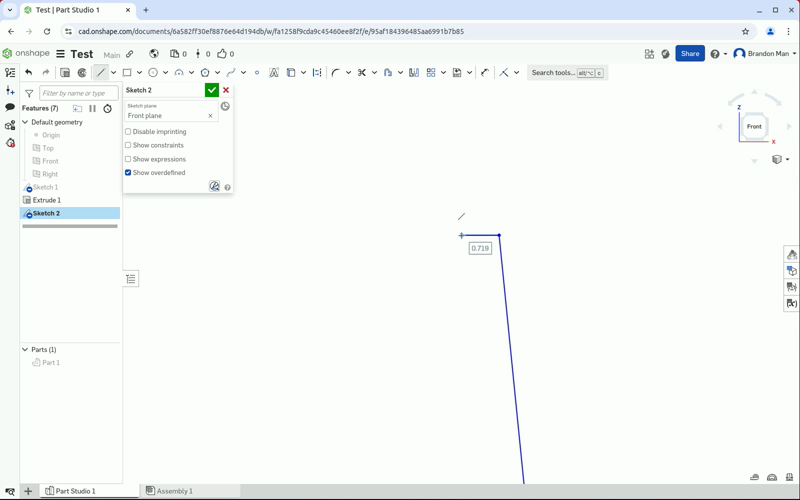
scroll(-6)
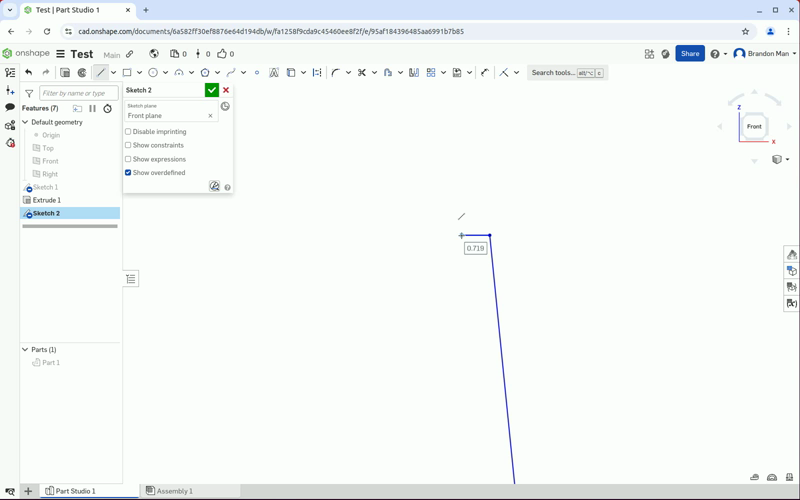
scroll(-6)
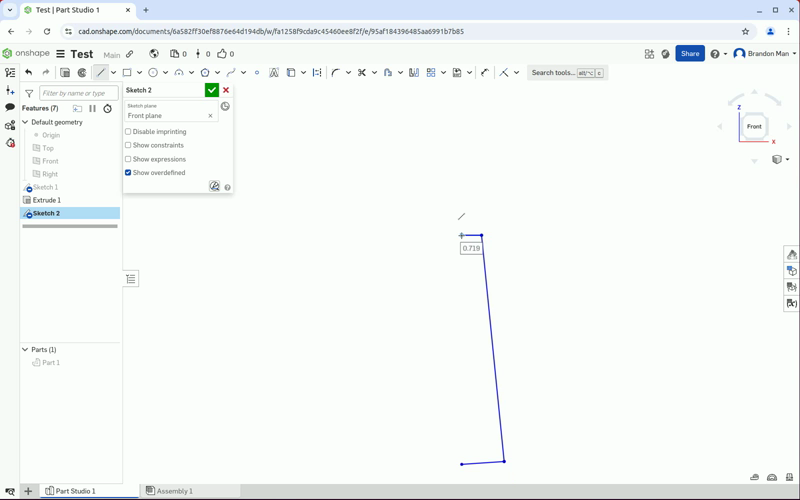
scroll(-6)
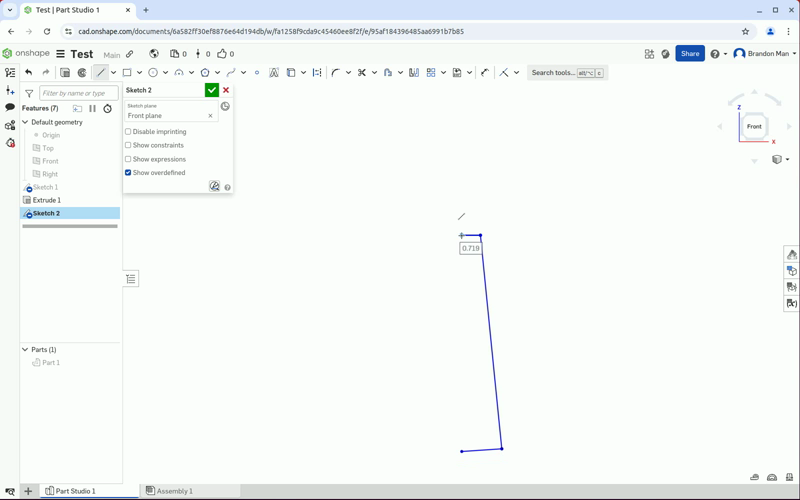
scroll(-6)
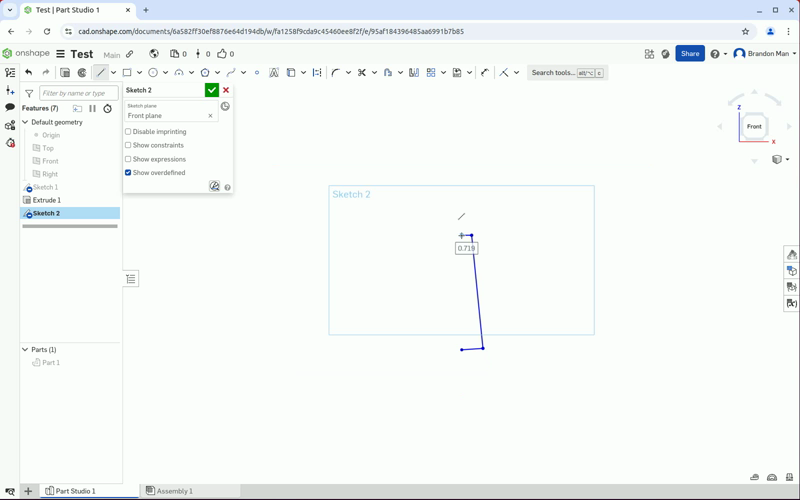
scroll(-6)
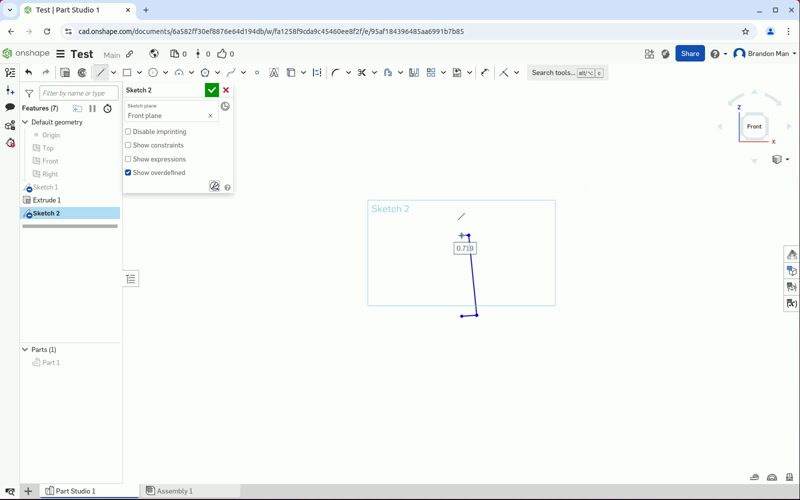
scroll(-6)
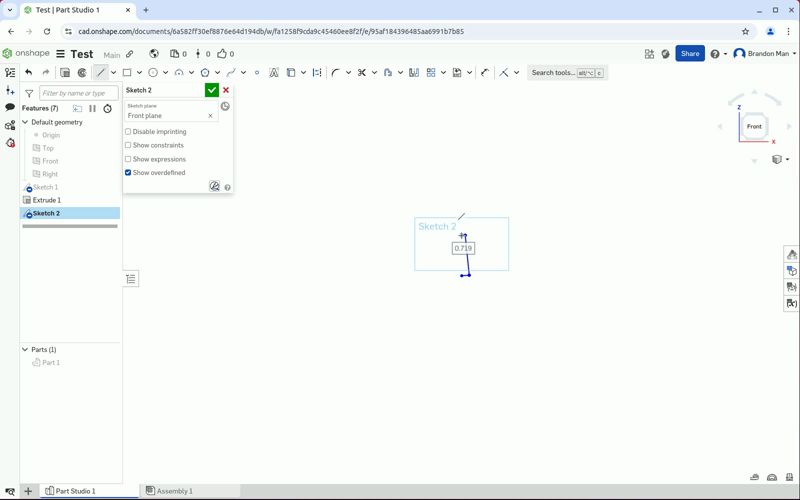
key_up(shift)
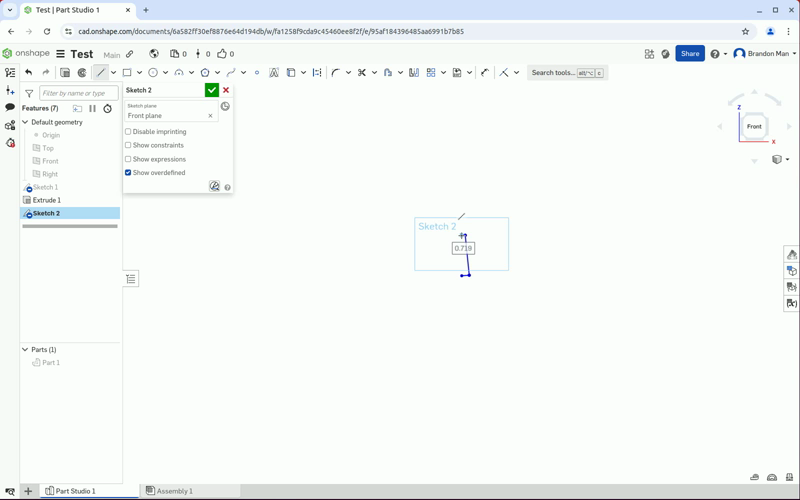
key_down(shift)
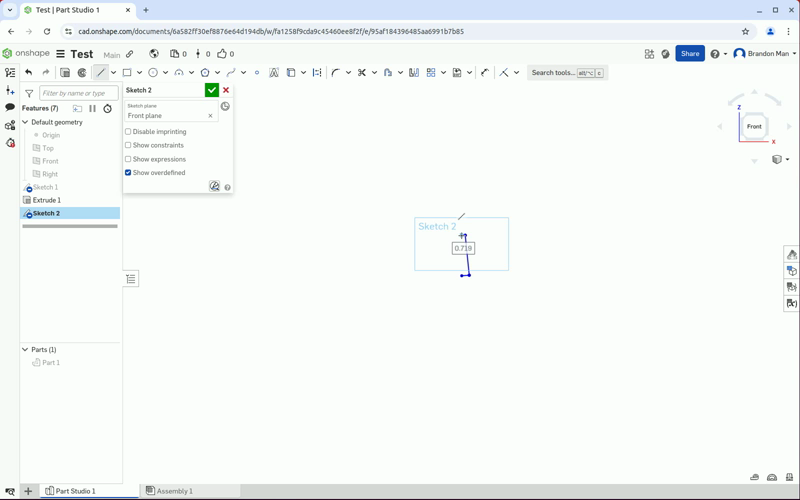
mouse_move(492, 235)
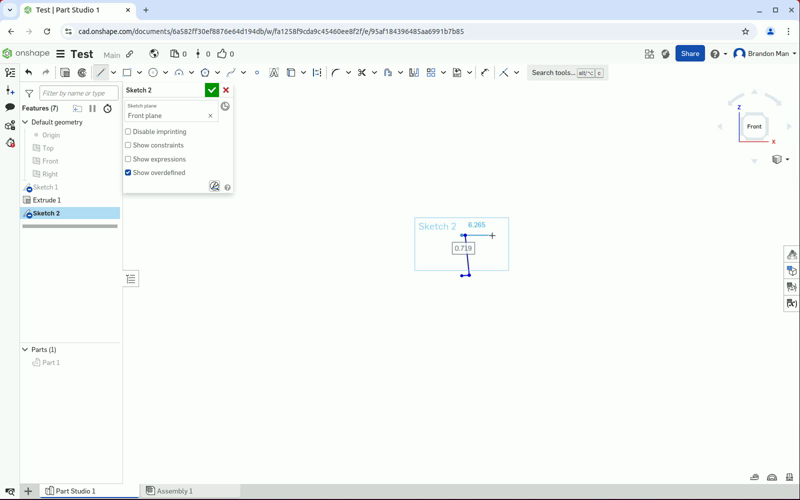
mouse_move(461, 235)
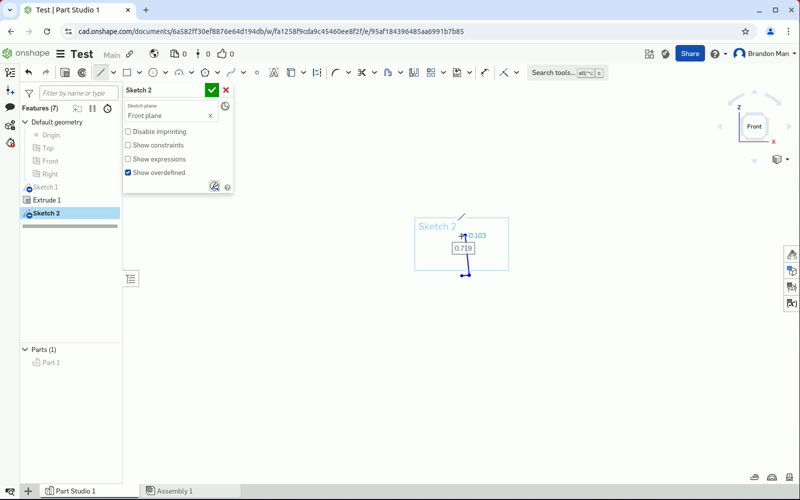
scroll(6)
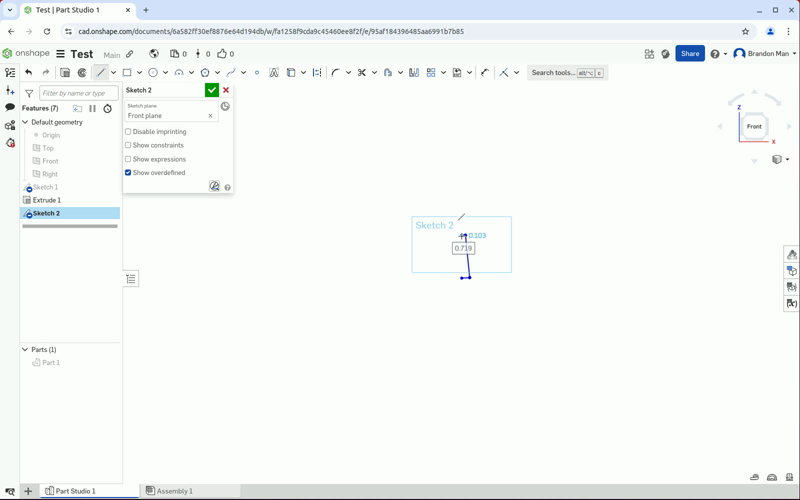
scroll(6)
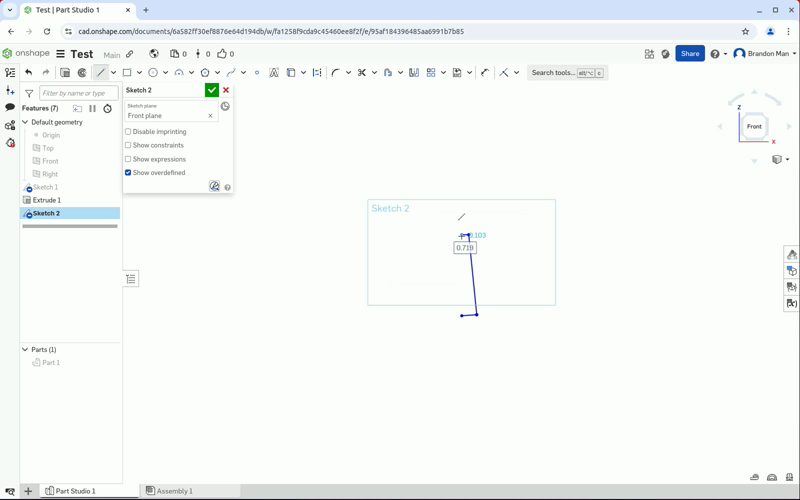
scroll(6)
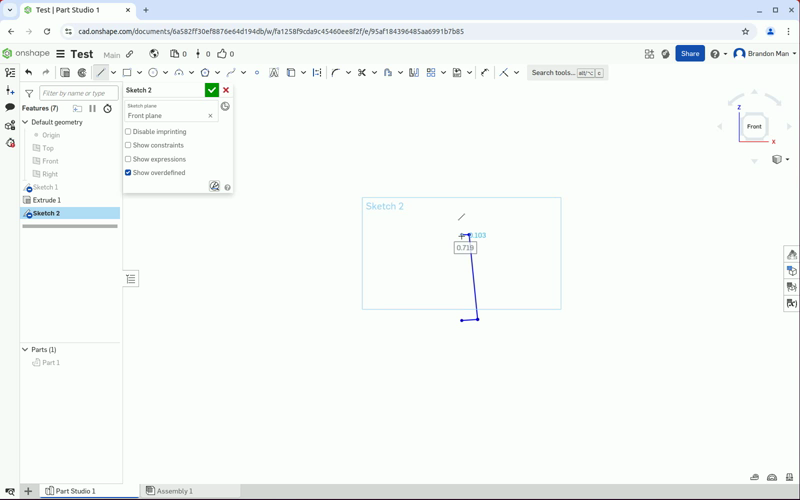
scroll(6)
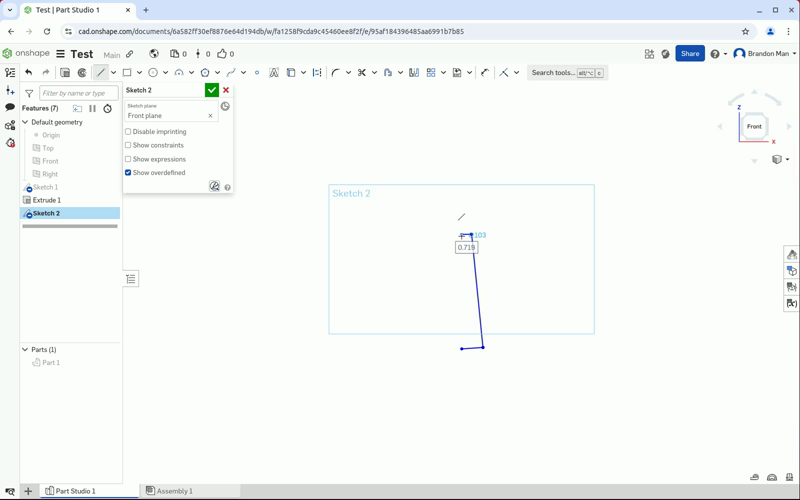
scroll(6)
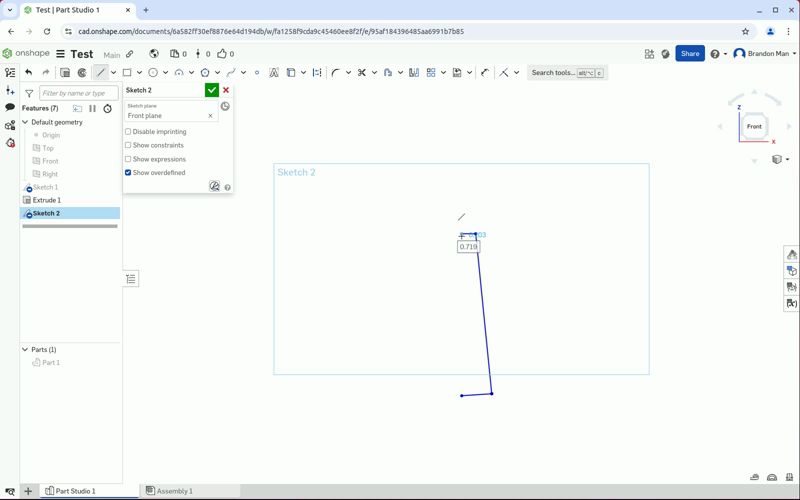
scroll(6)
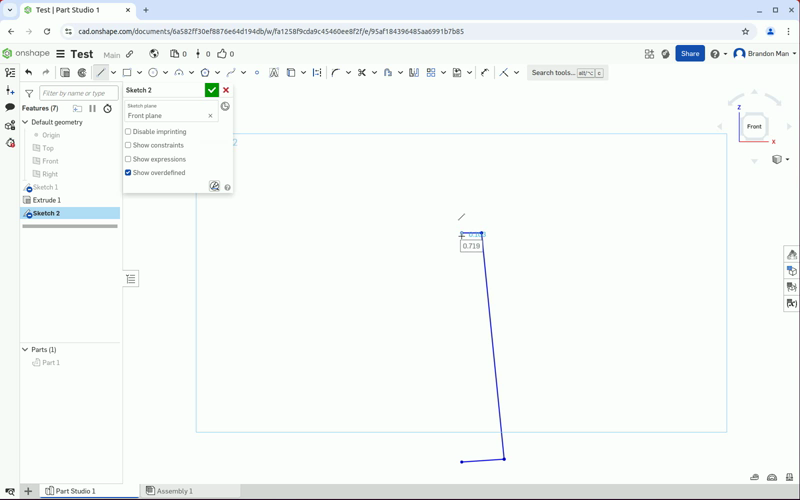
scroll(6)
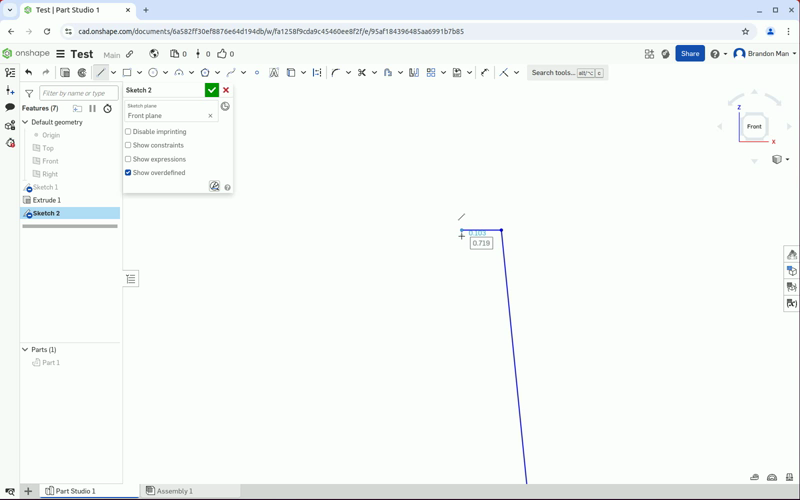
click(461, 235)
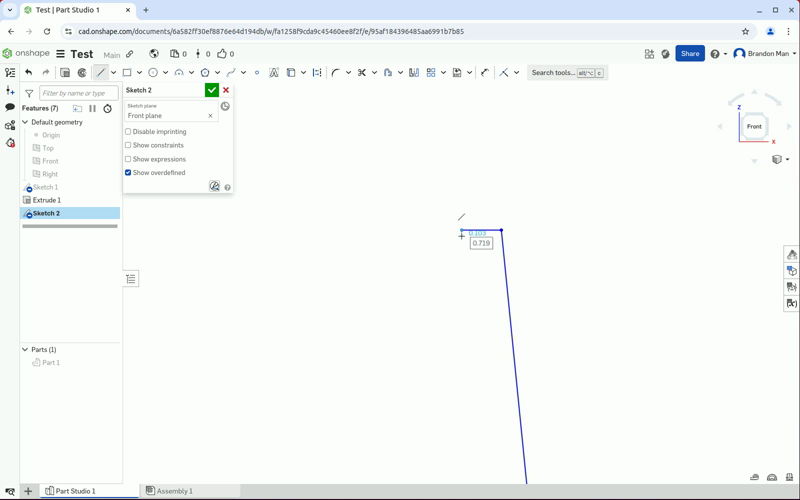
scroll(-6)
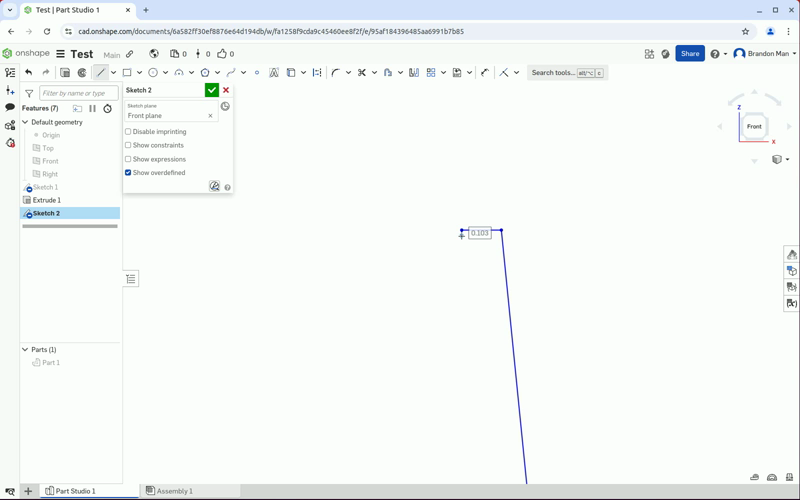
scroll(-6)
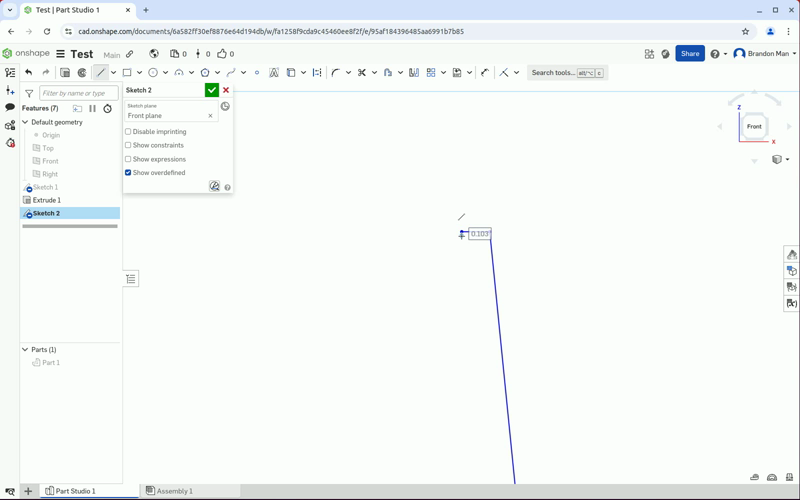
scroll(-6)
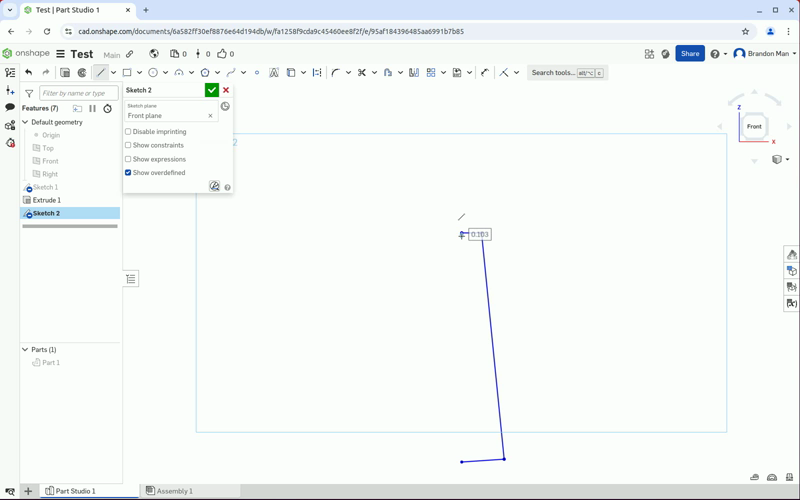
scroll(-6)
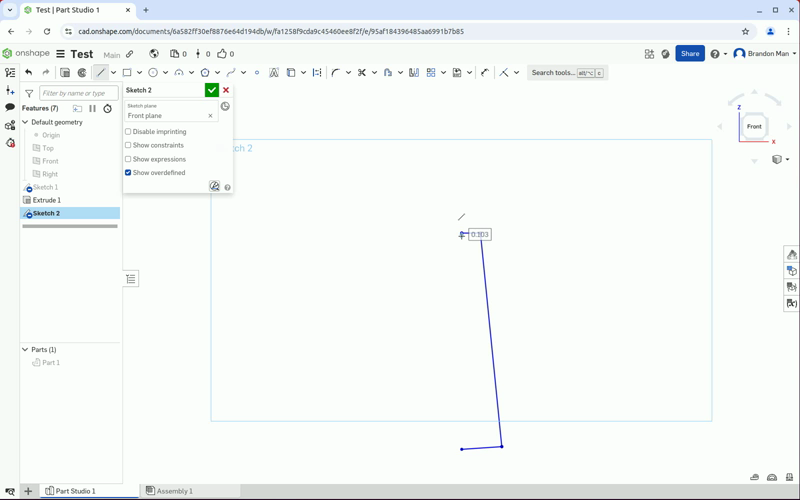
scroll(-6)
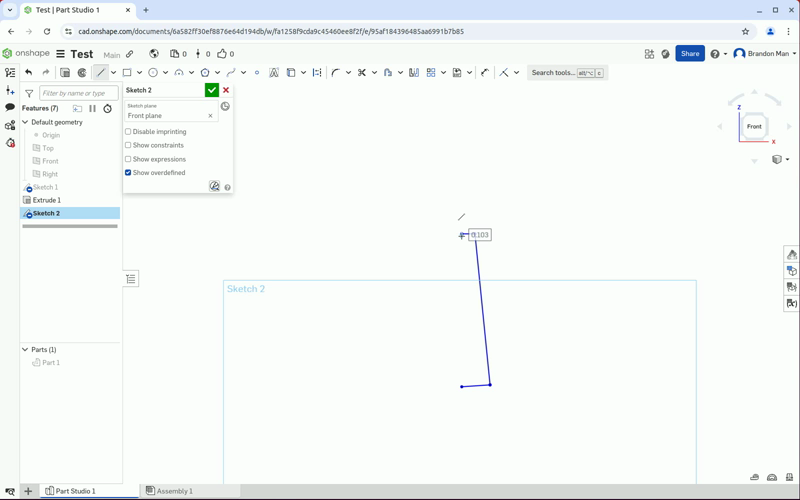
scroll(-6)
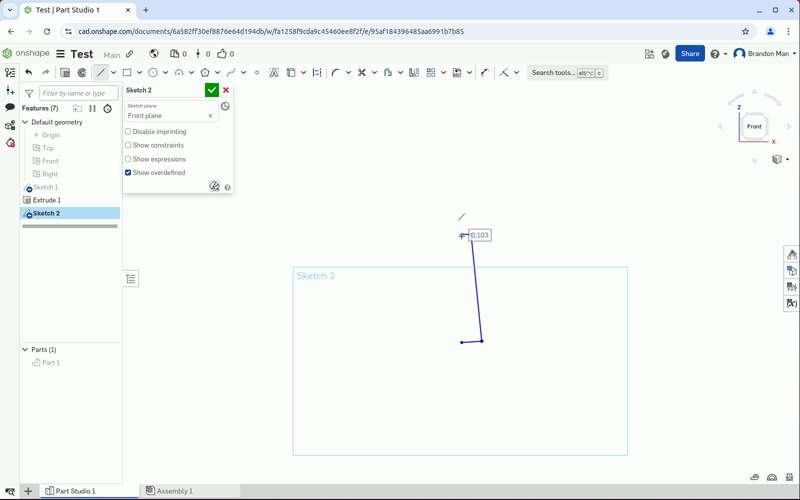
scroll(-6)
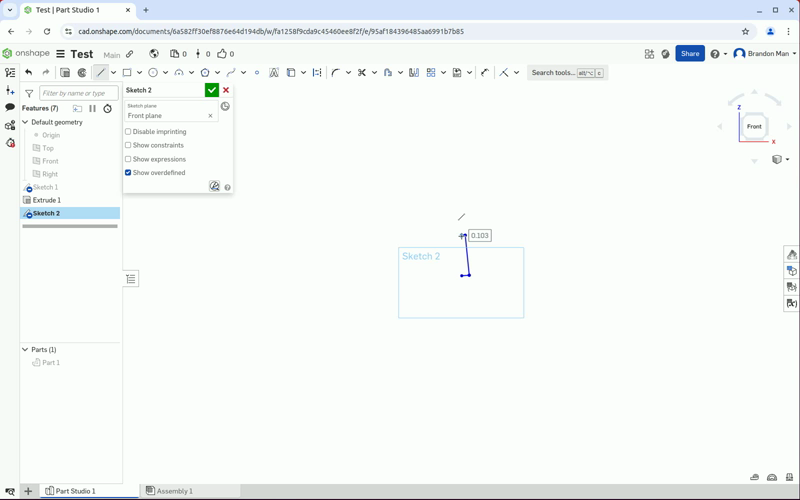
key_up(shift)
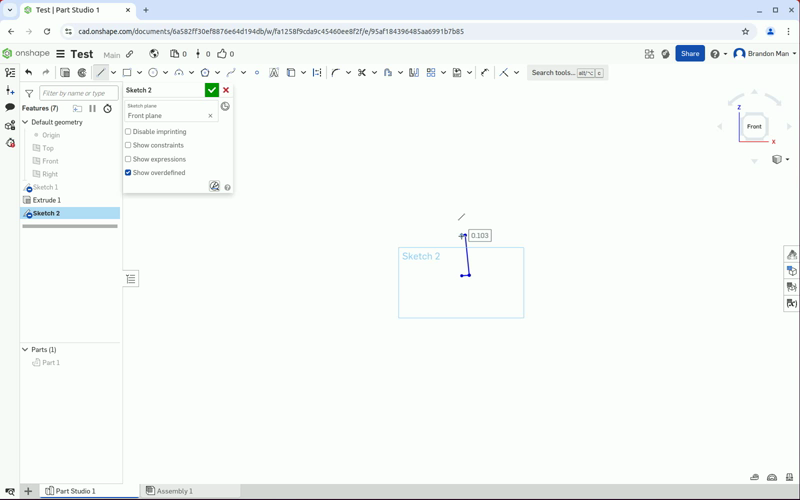
mouse_move(492, 235)
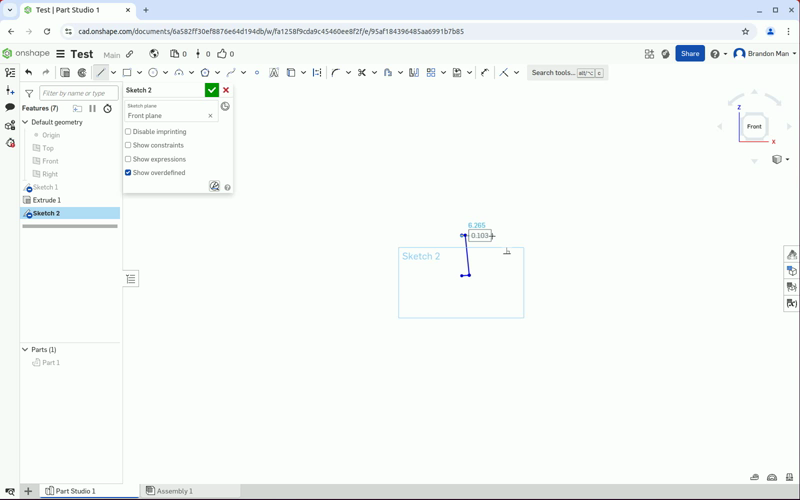
key_down(shift)
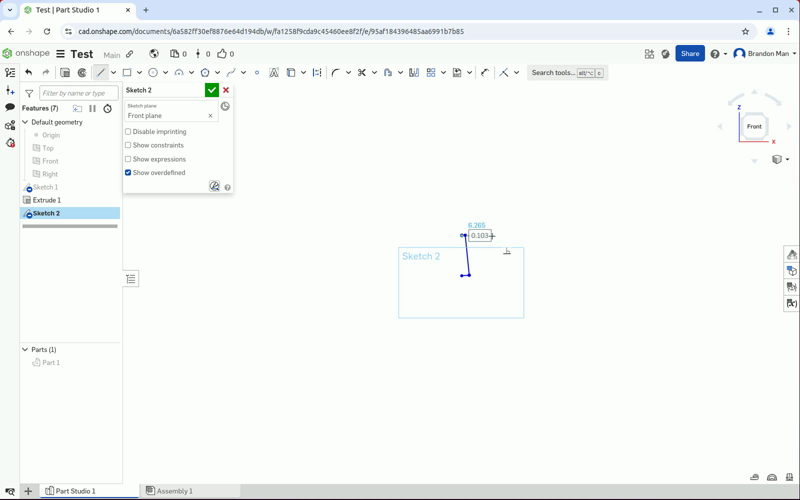
mouse_move(461, 275)
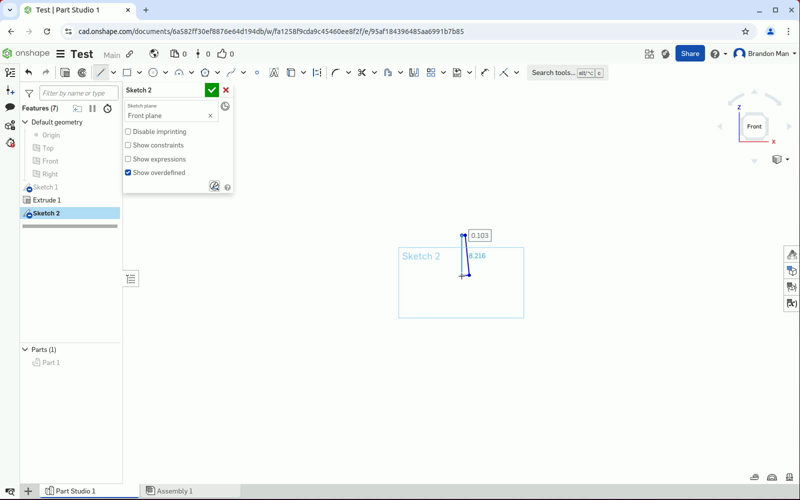
key_up(shift)
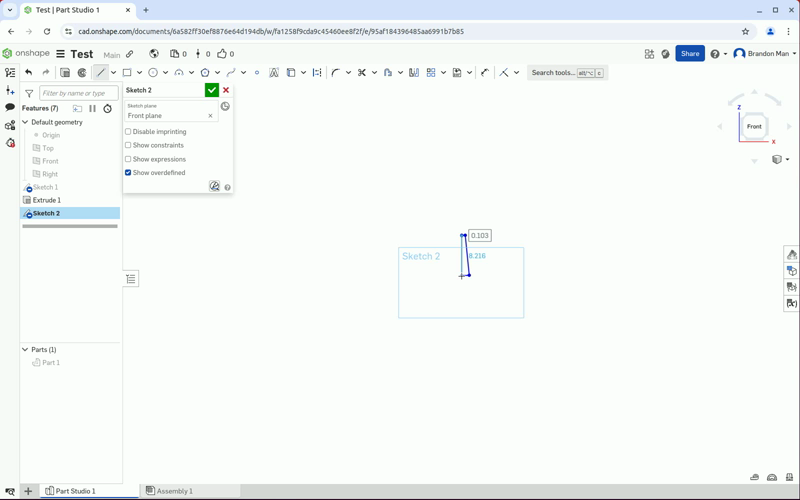
click(461, 275)
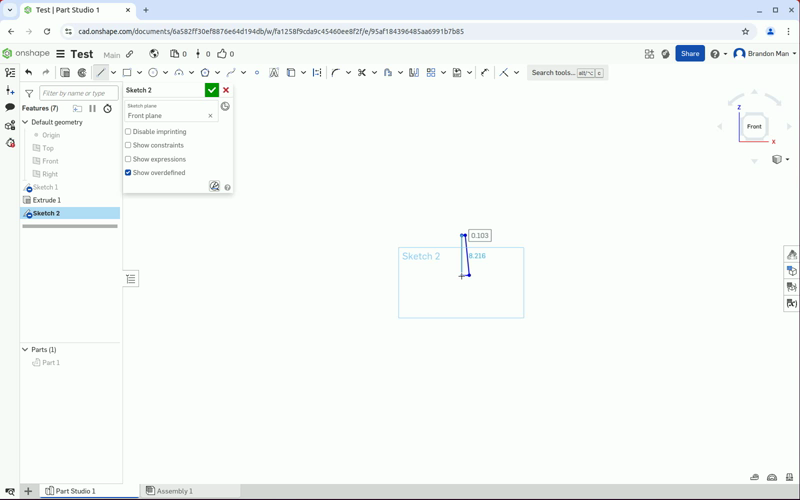
key(esc)
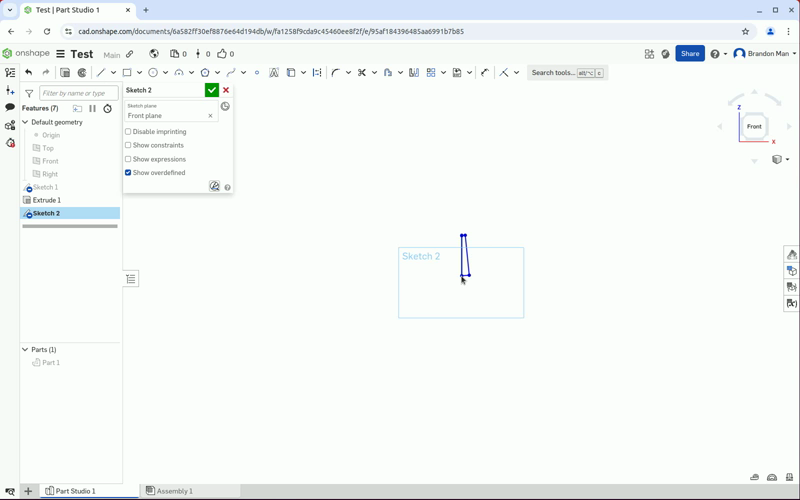
mouse_move(465, 267)
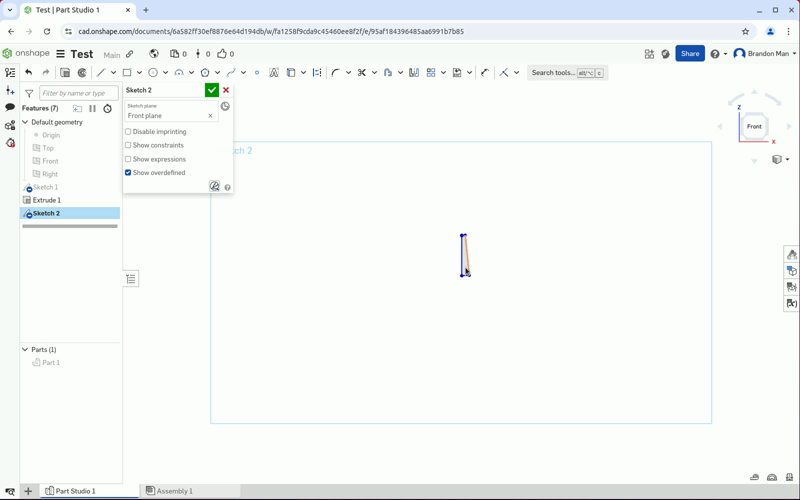
scroll(6)
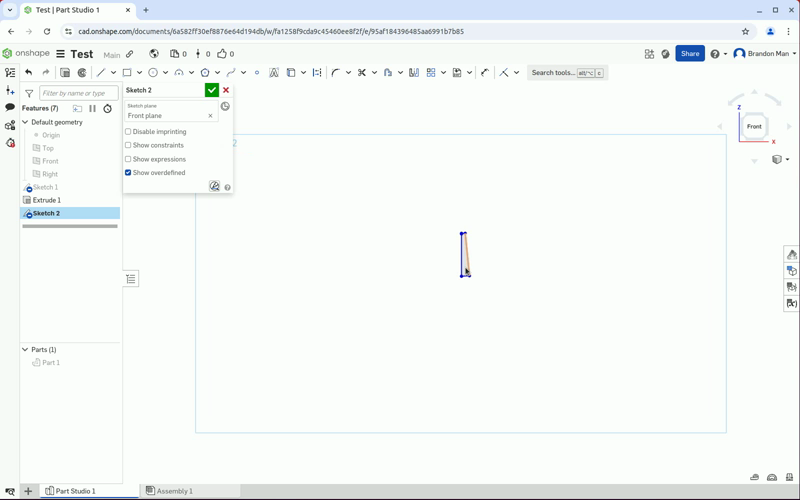
scroll(6)
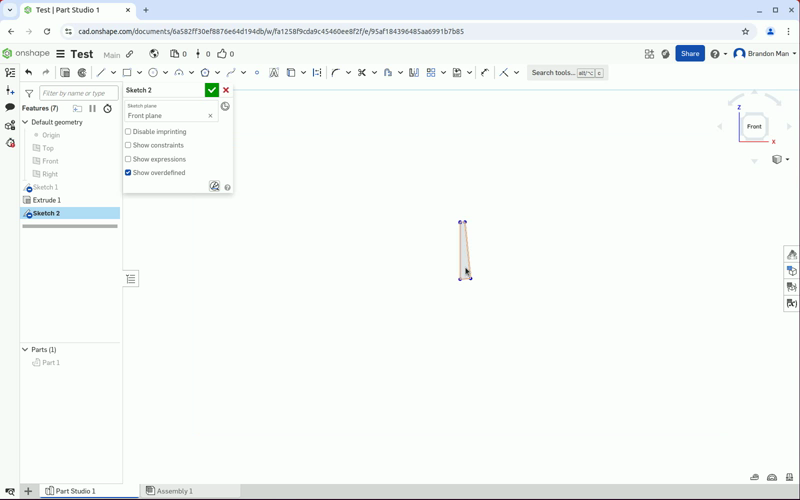
scroll(6)
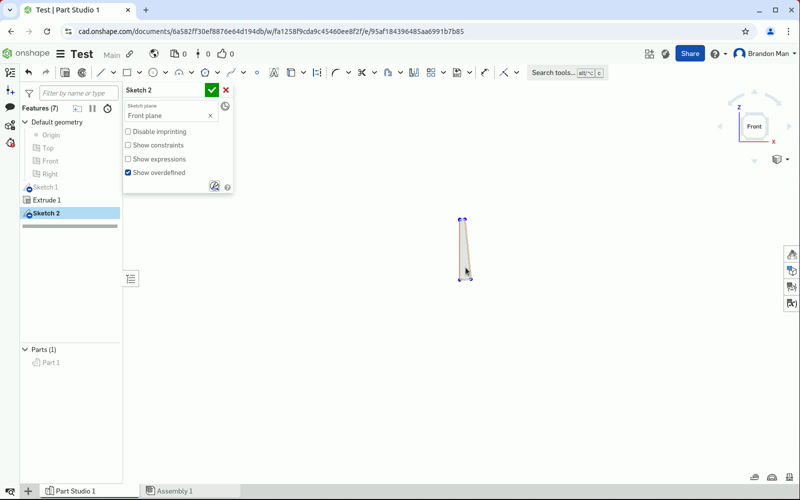
scroll(6)
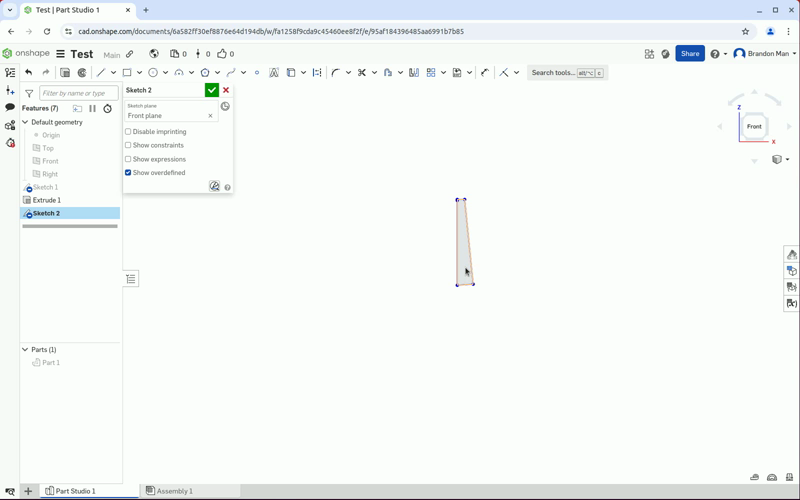
scroll(6)
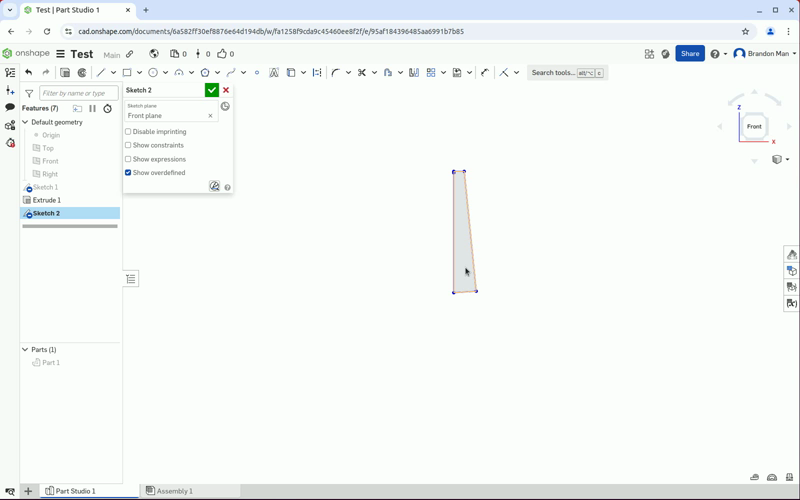
scroll(6)
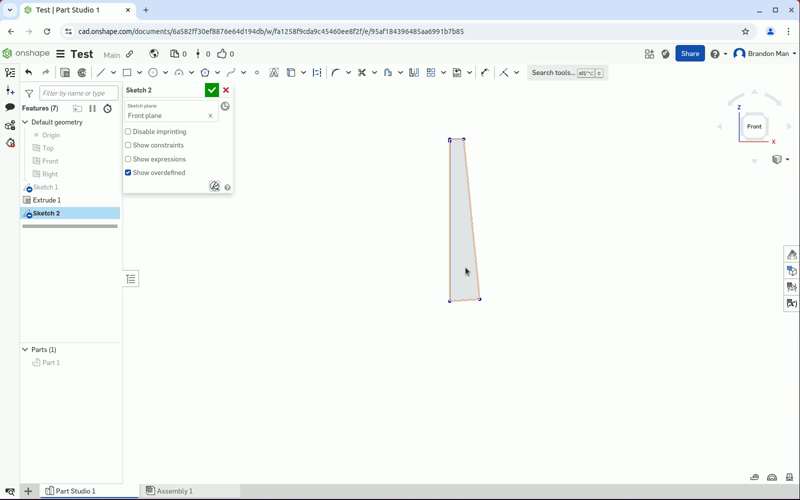
scroll(6)
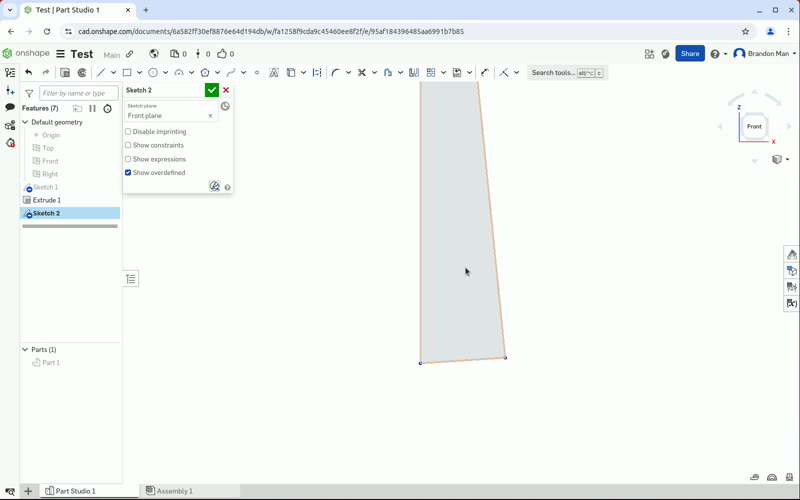
click(465, 267)
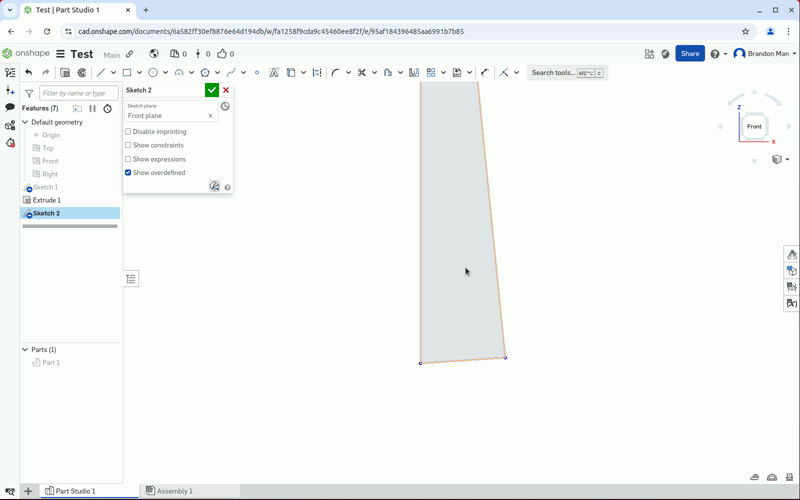
scroll(-6)
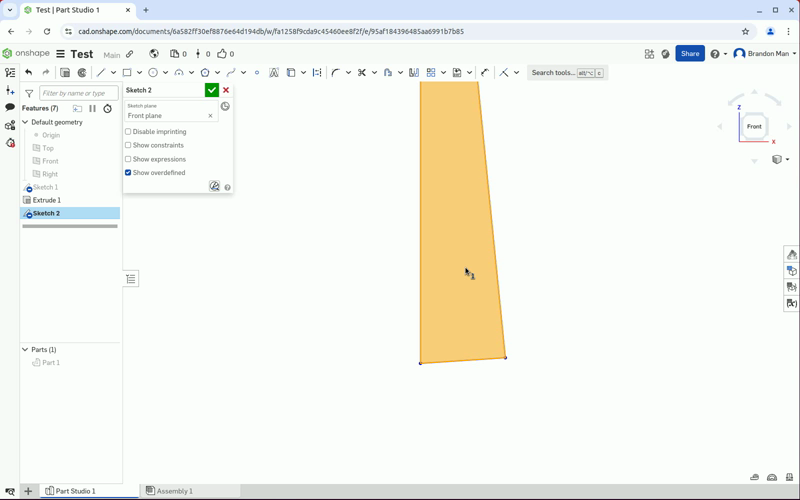
scroll(-6)
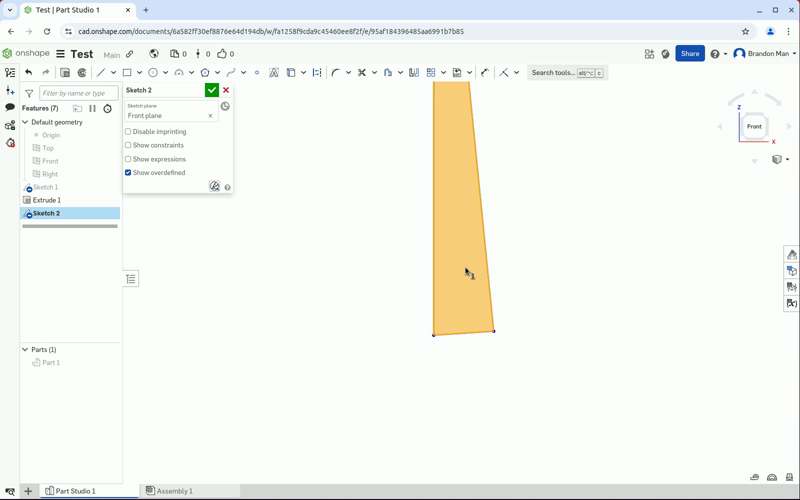
scroll(-6)
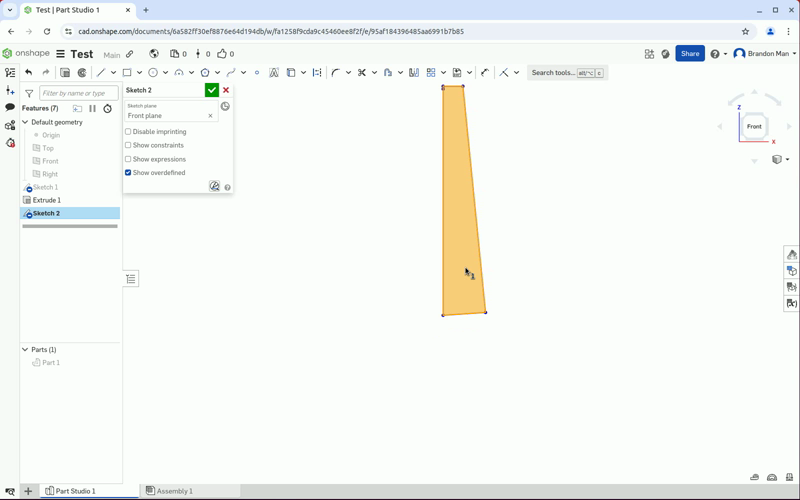
scroll(-6)
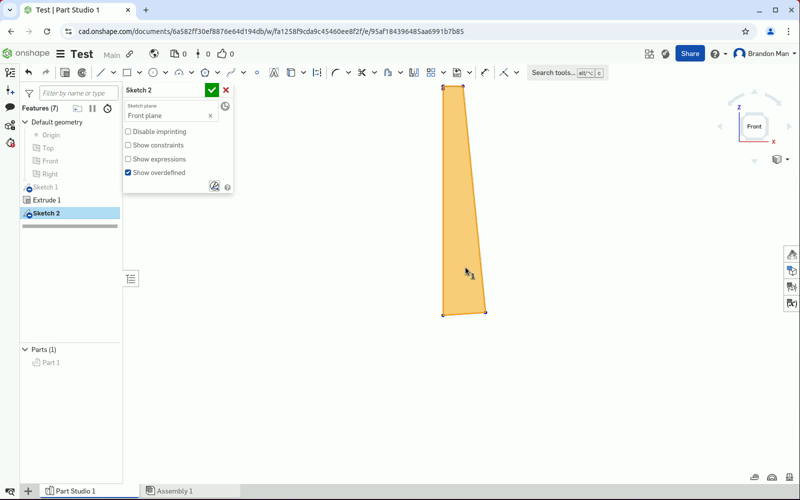
scroll(-6)
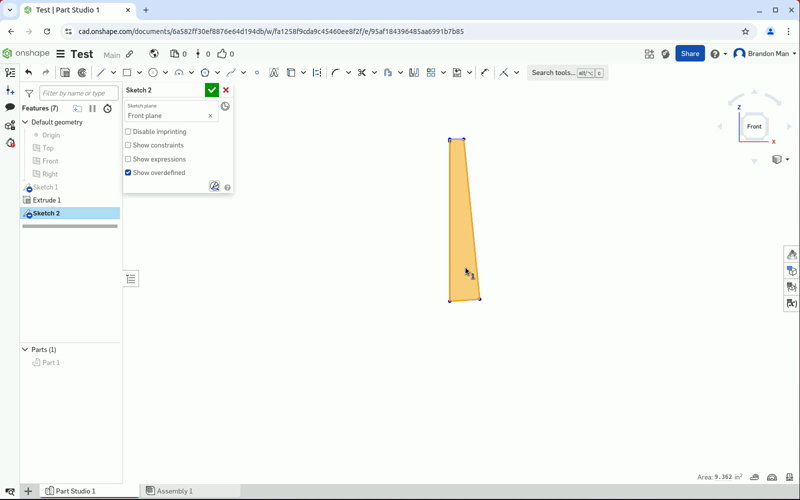
scroll(-6)
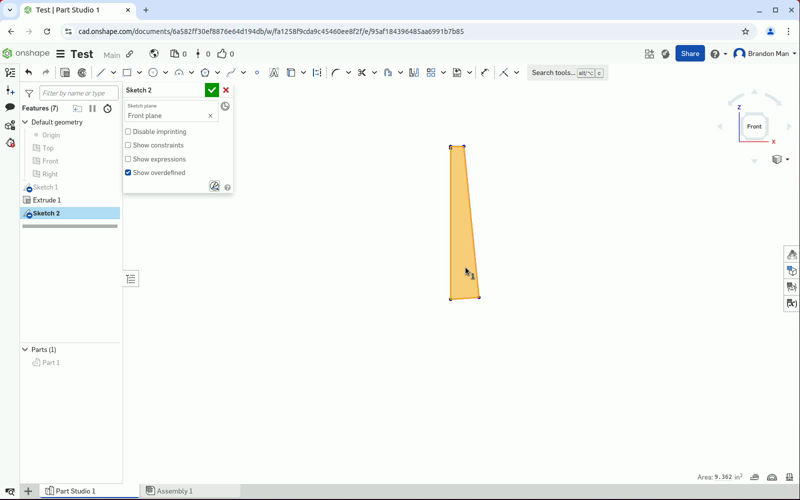
scroll(-6)
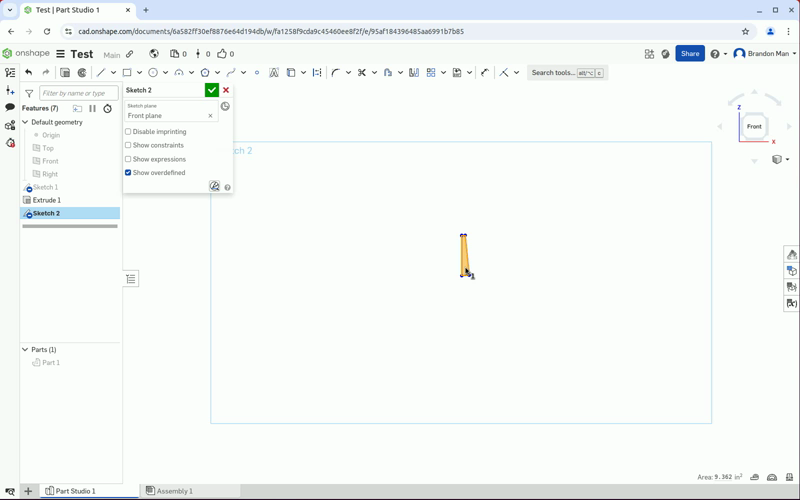
mouse_move(73, 352)
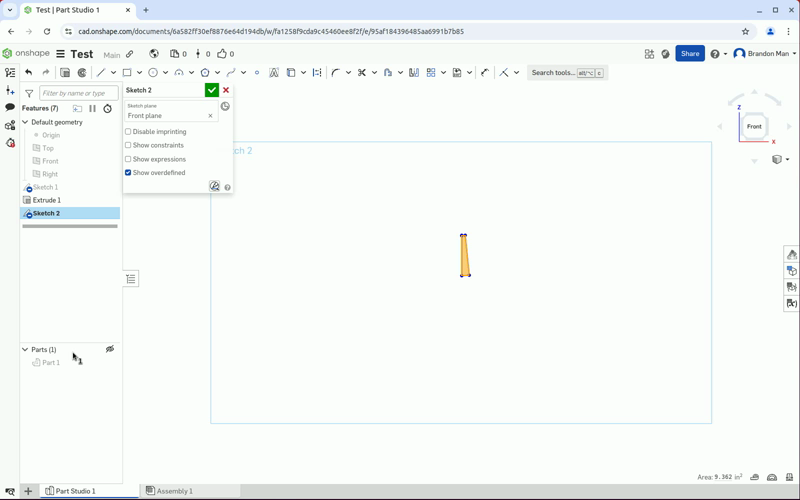
key(shift+y)
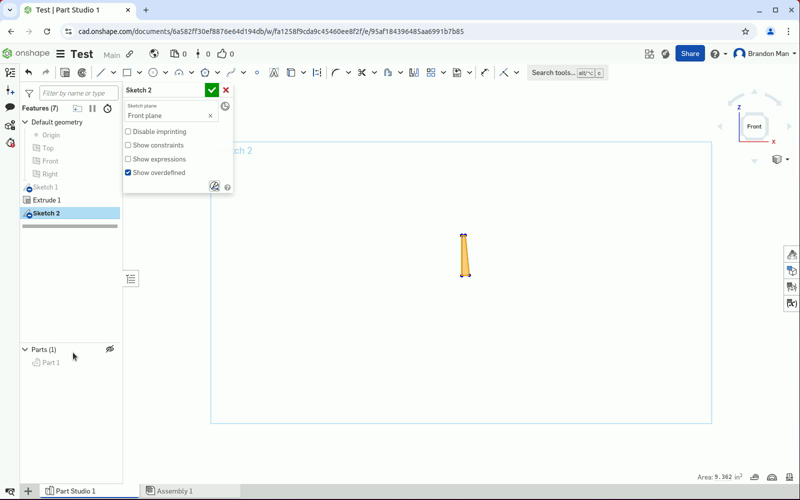
key(shift+e)
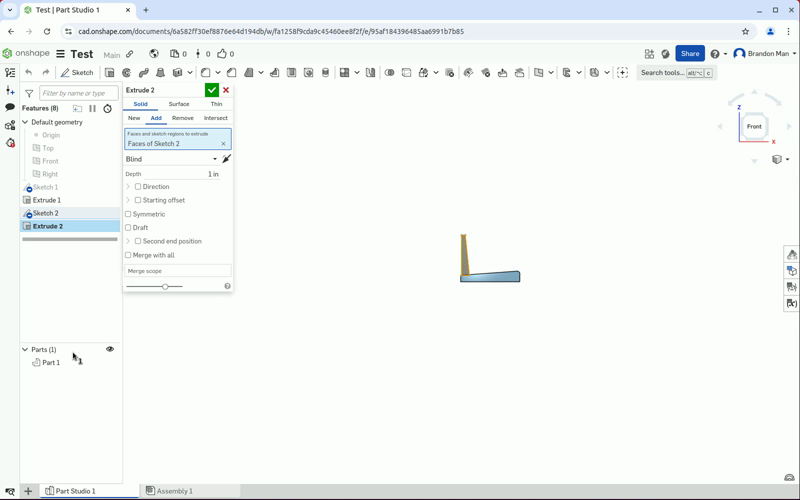
mouse_move(143, 106)
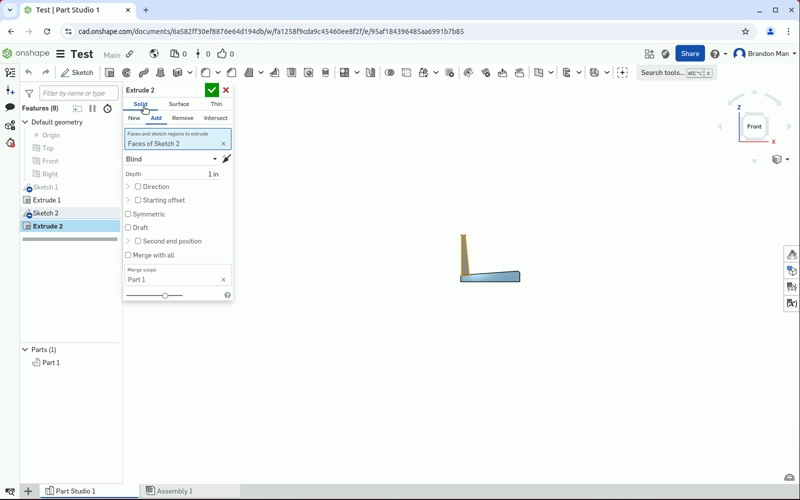
click(143, 106)
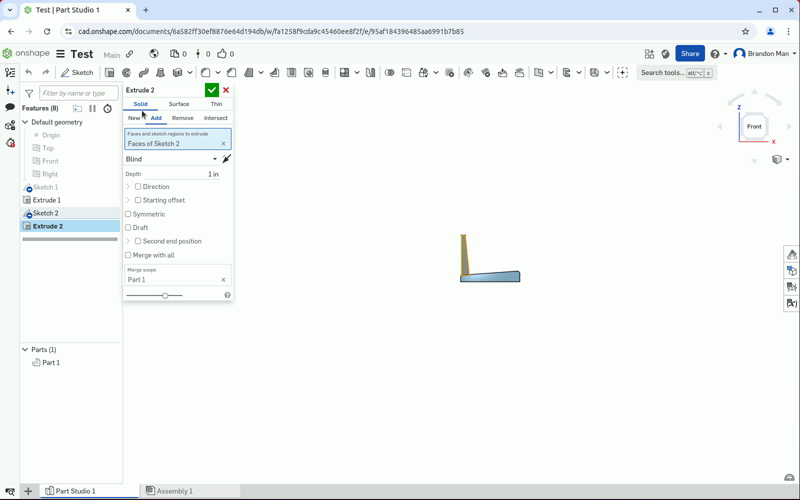
mouse_move(137, 120)
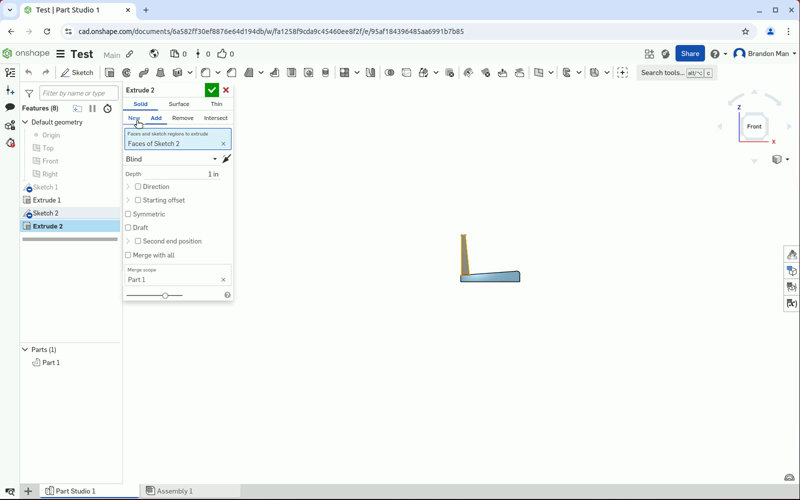
click(137, 120)
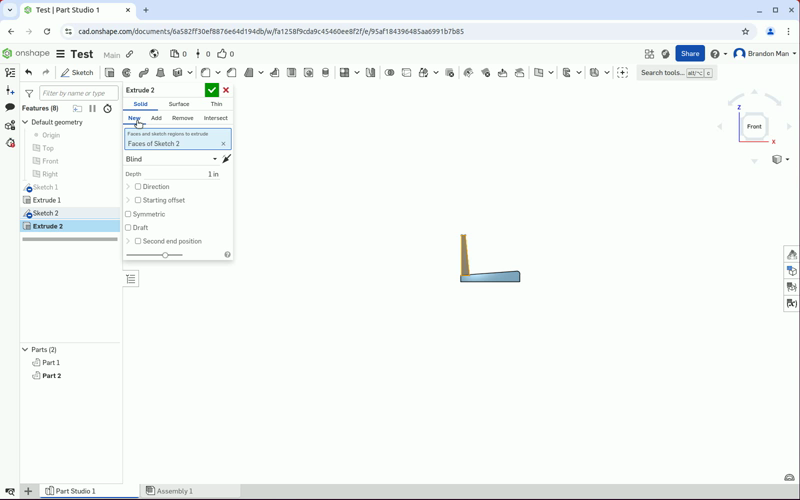
key(tab, 4)
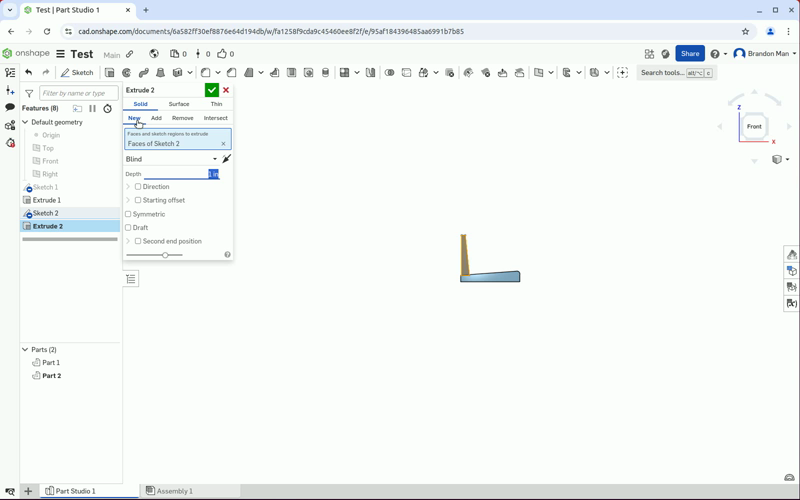
text(23.108)
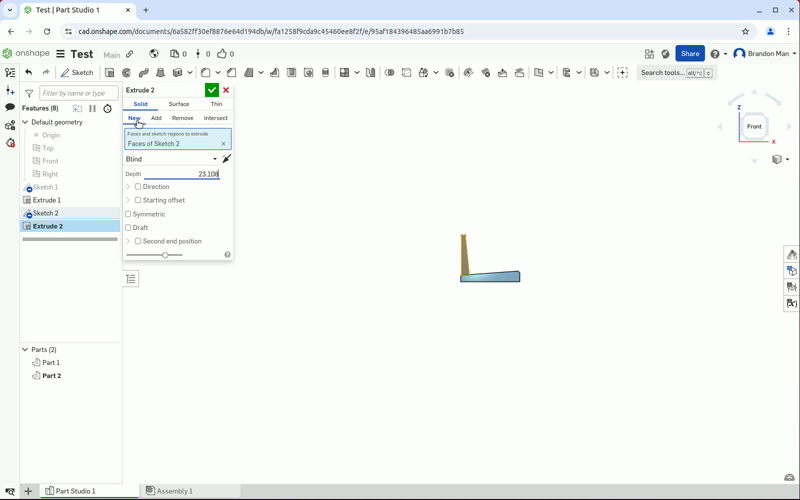
key(enter)
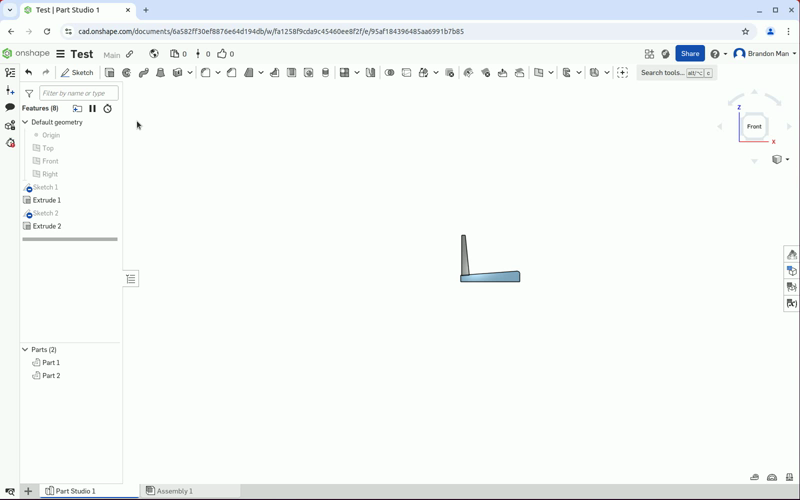
key(shift+h)
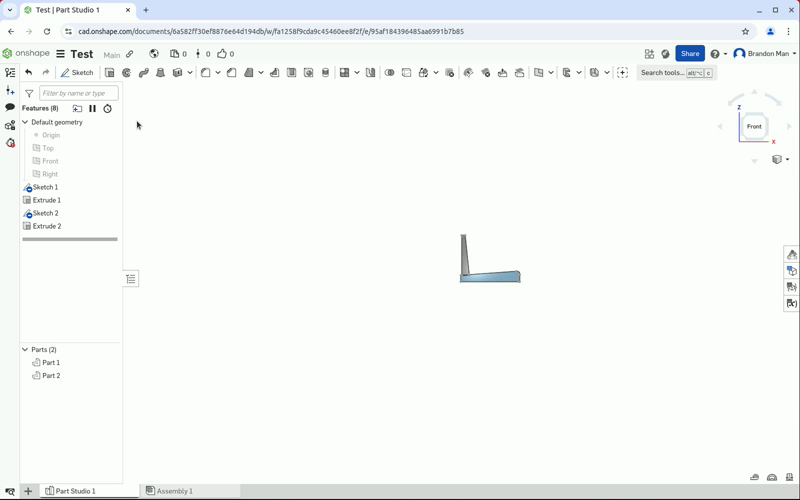
key(shift+h)
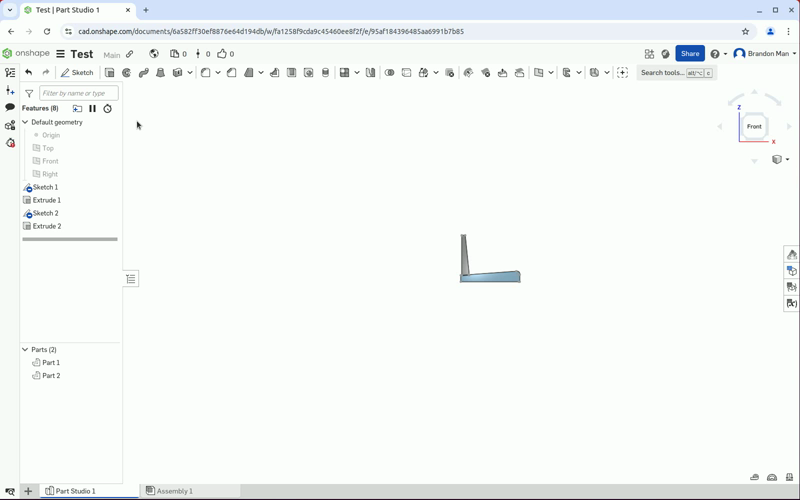
key(shift+7)
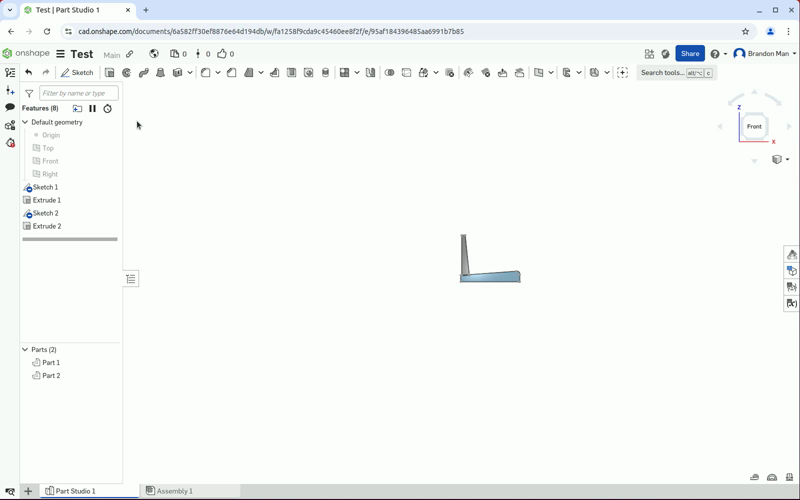
key(left, 2)
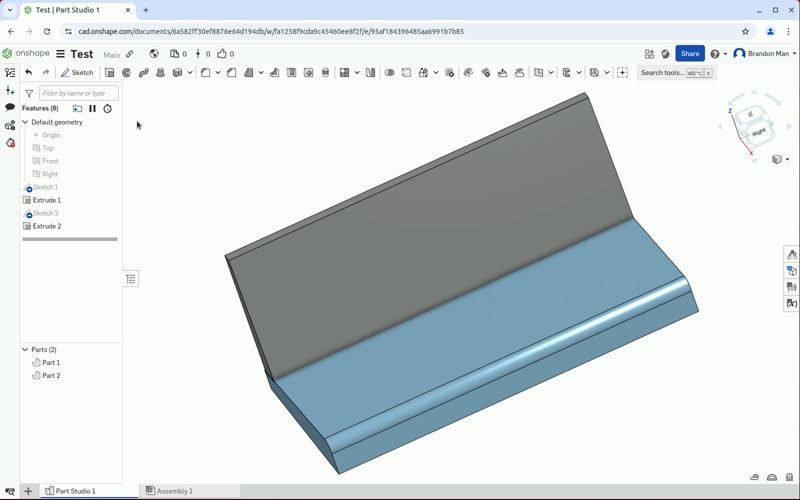
key(down, 2)
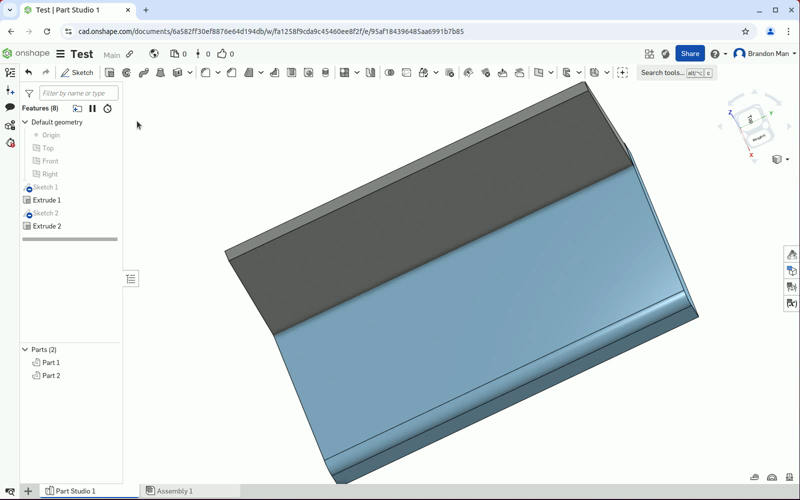
key(up, 2)
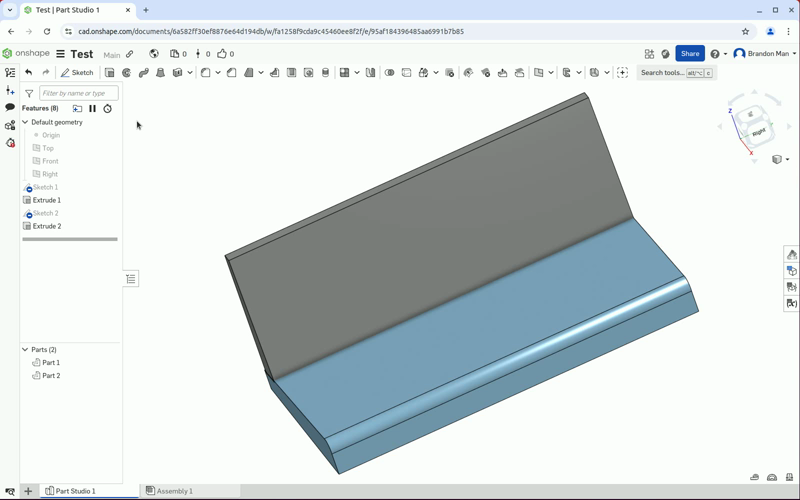
key(right, 2)
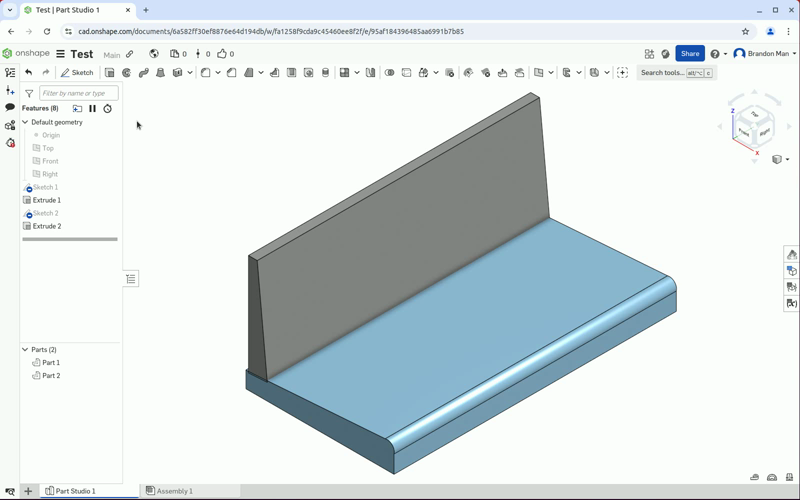
mouse_move(73, 189)
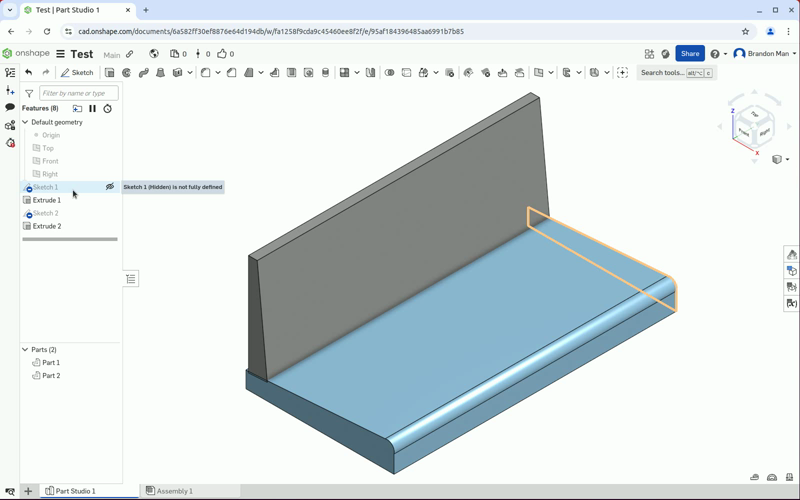
click(73, 189)